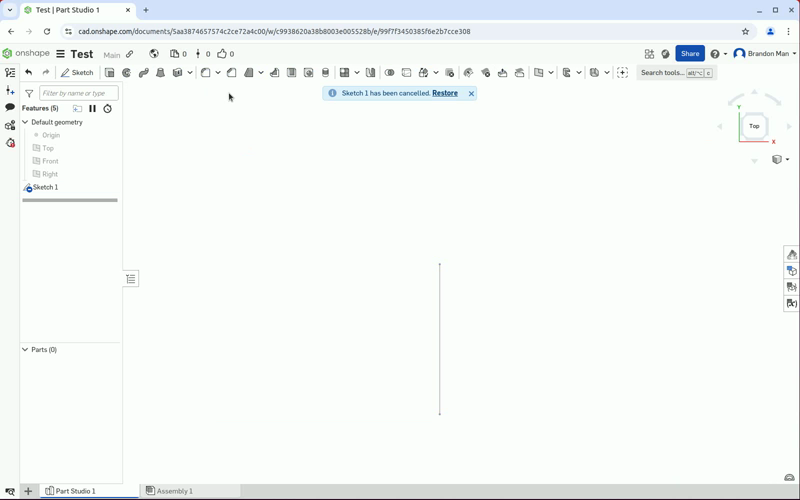
key(shift+h)
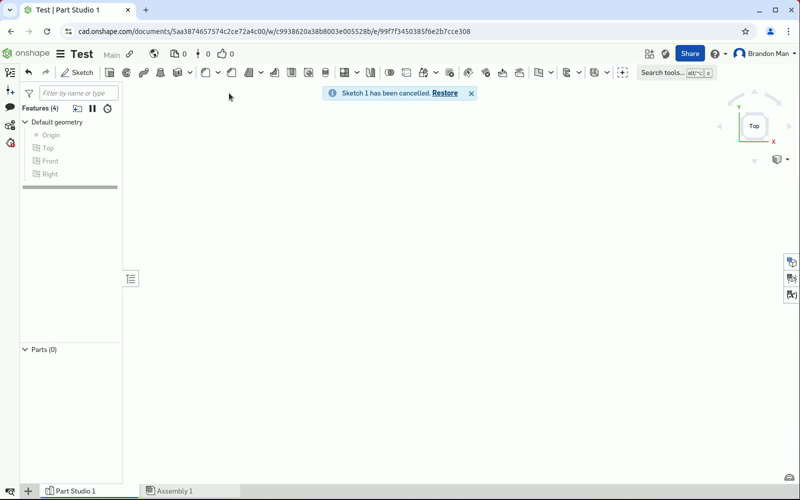
mouse_move(73, 352)
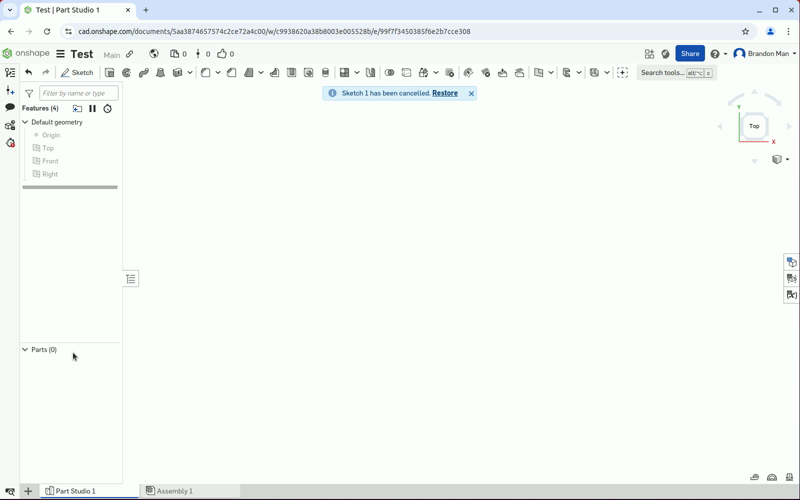
key(y)
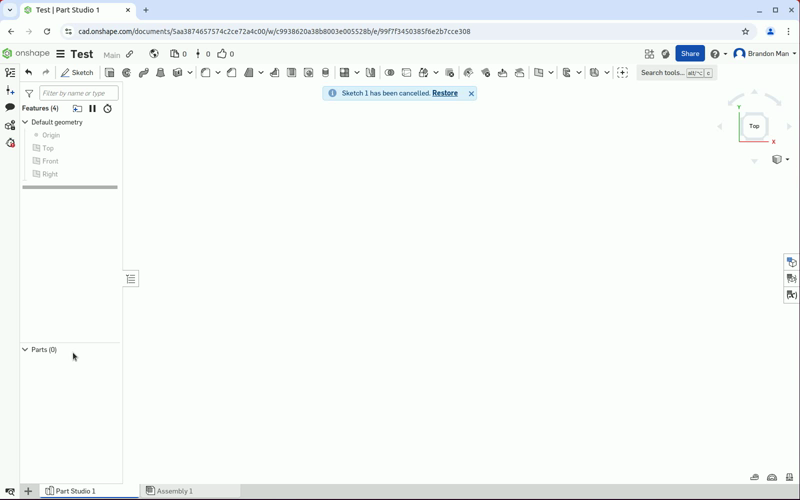
key(shift+p)
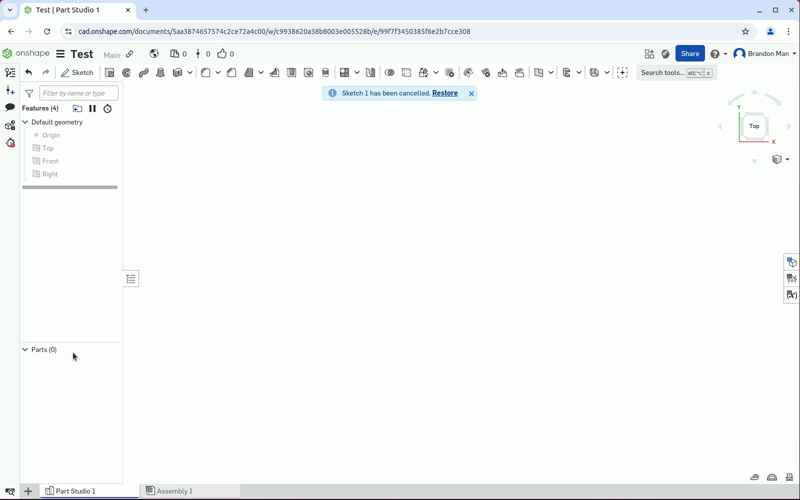
key(space)
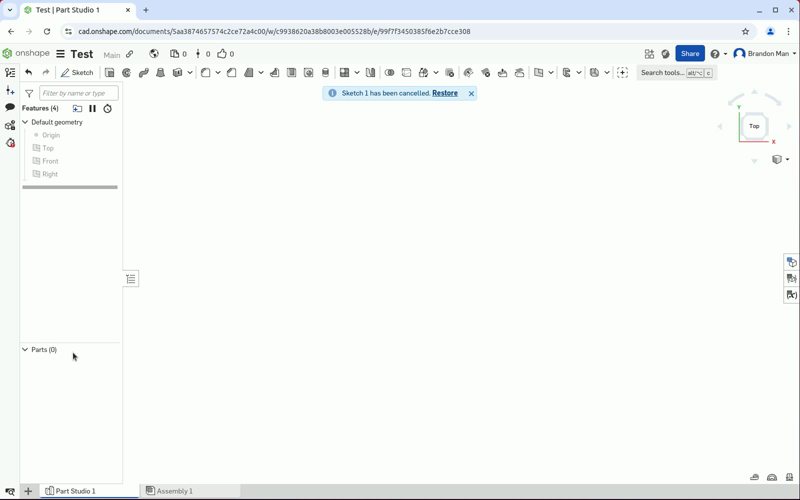
key_down(shift)
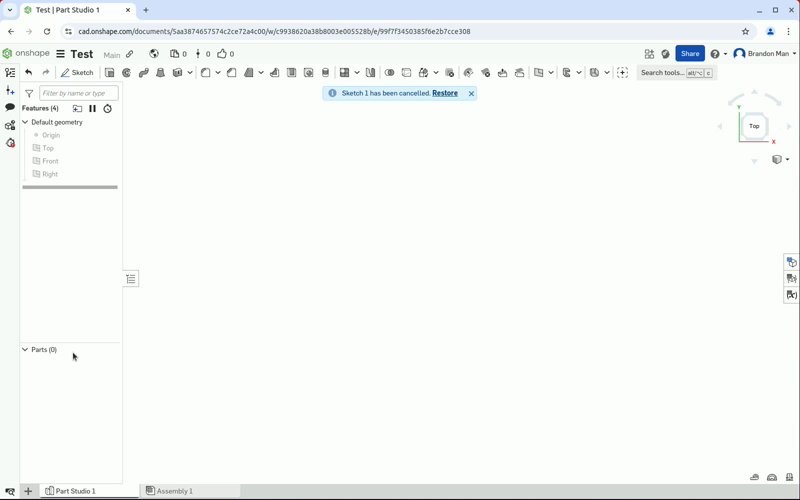
key(up)
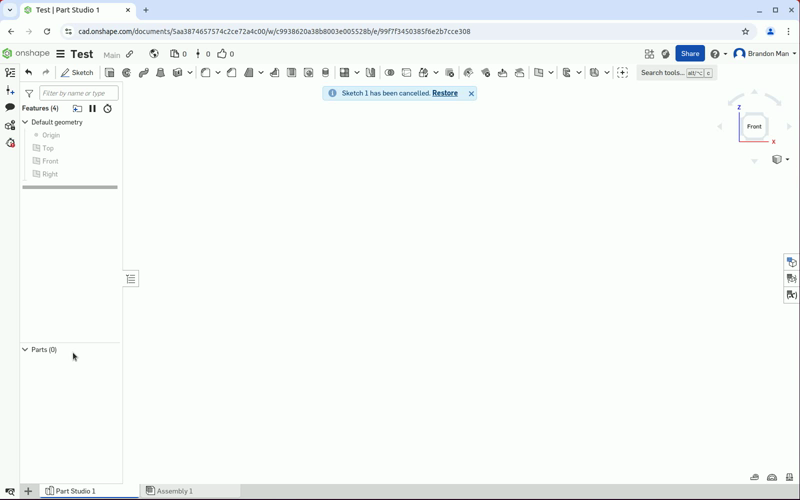
key_up(shift)
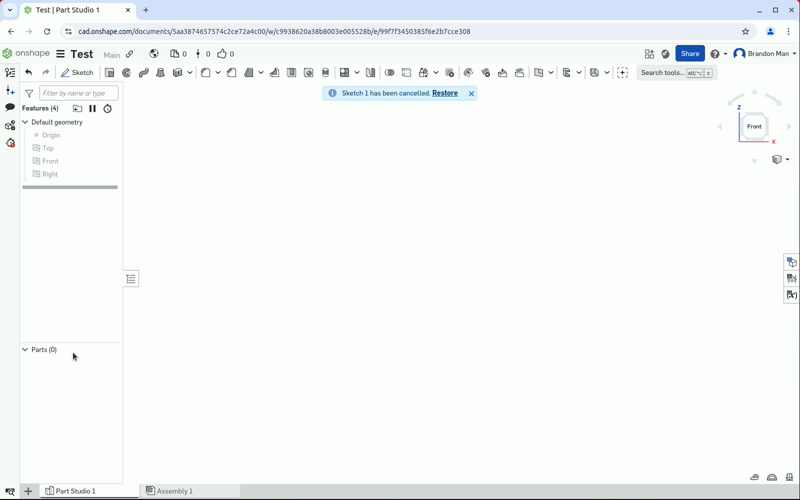
mouse_move(73, 352)
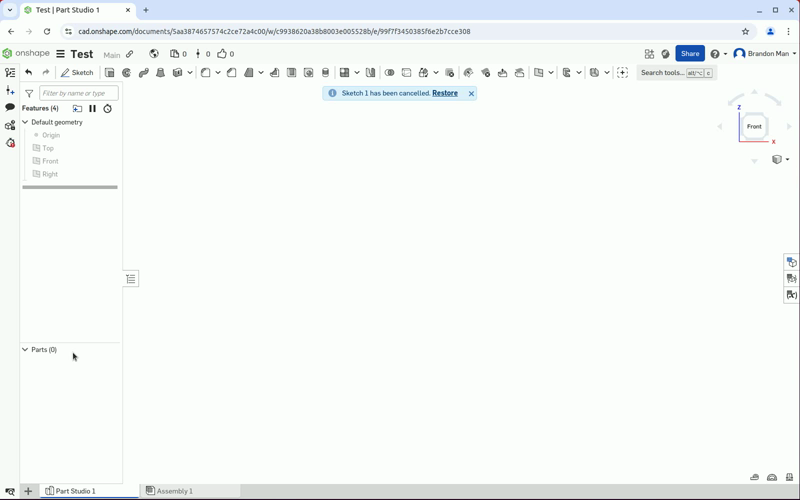
key(shift+y)
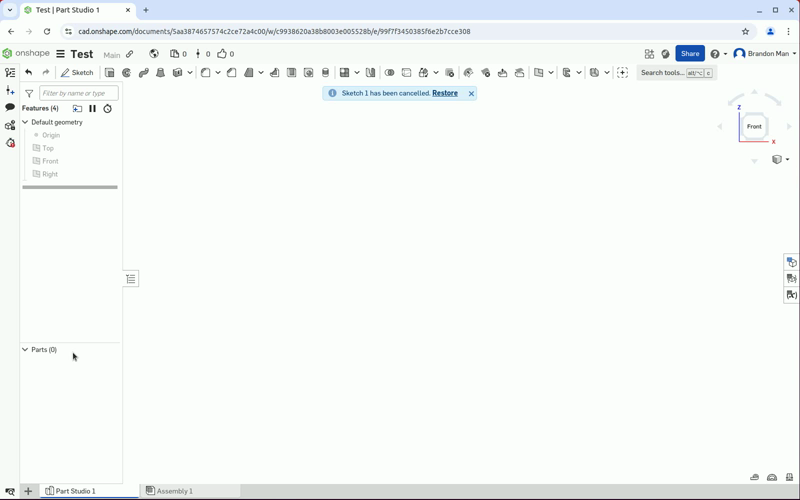
key(shift+s)
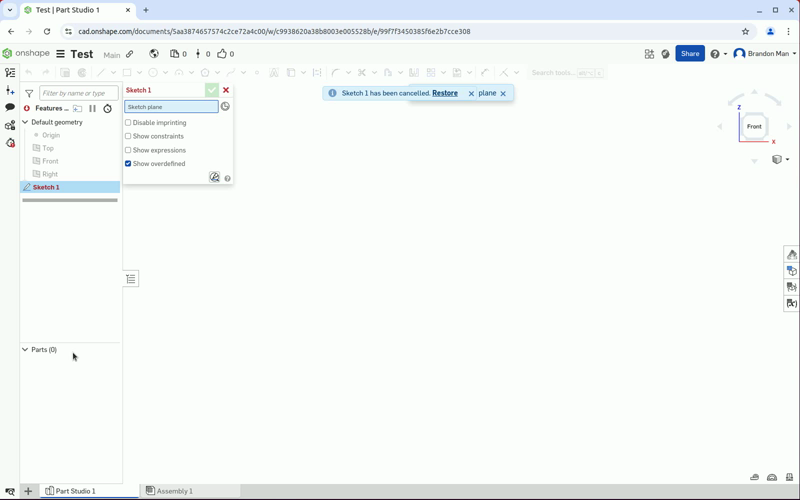
mouse_move(73, 163)
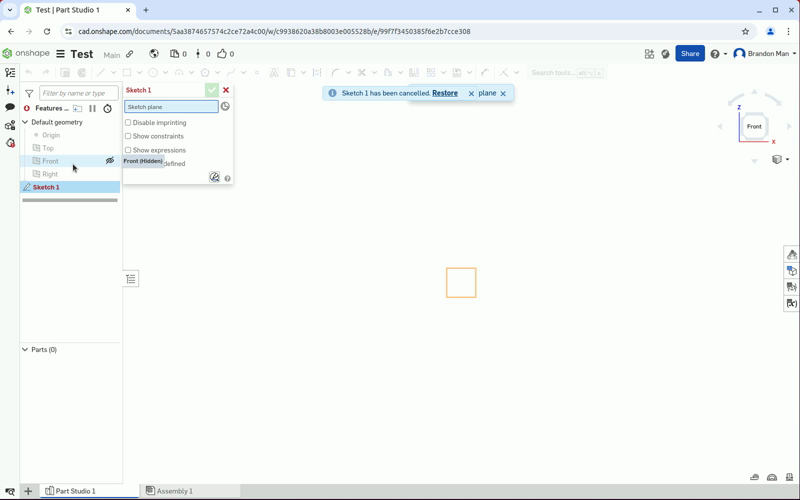
click(73, 163)
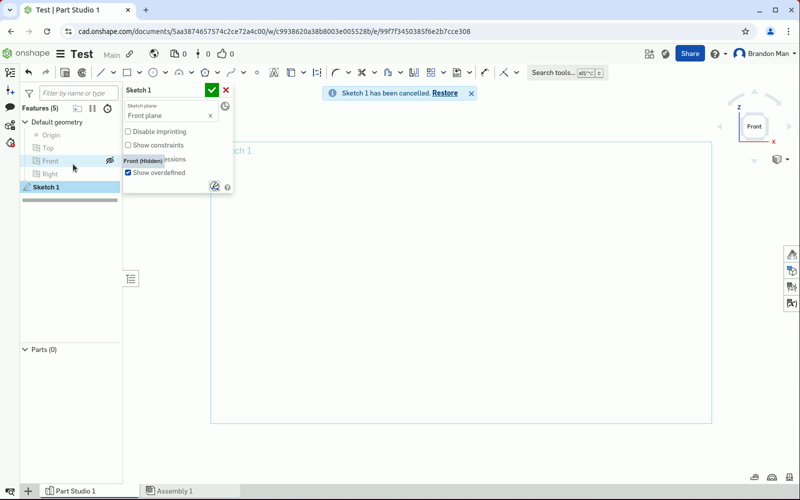
mouse_move(73, 352)
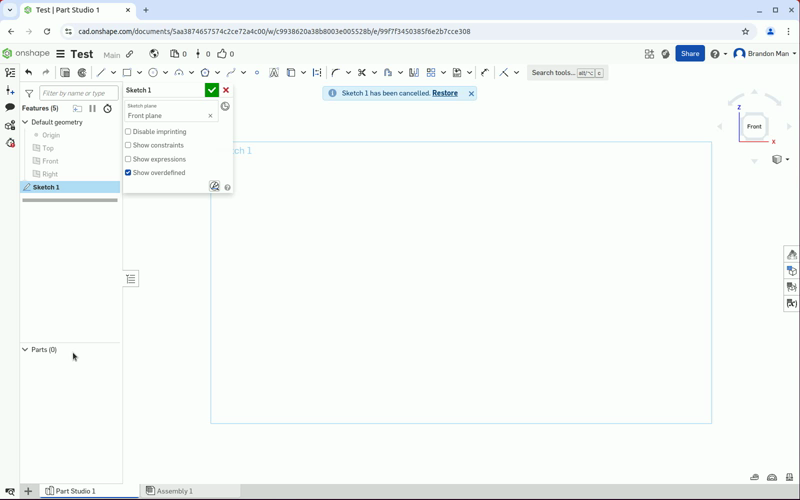
key(y)
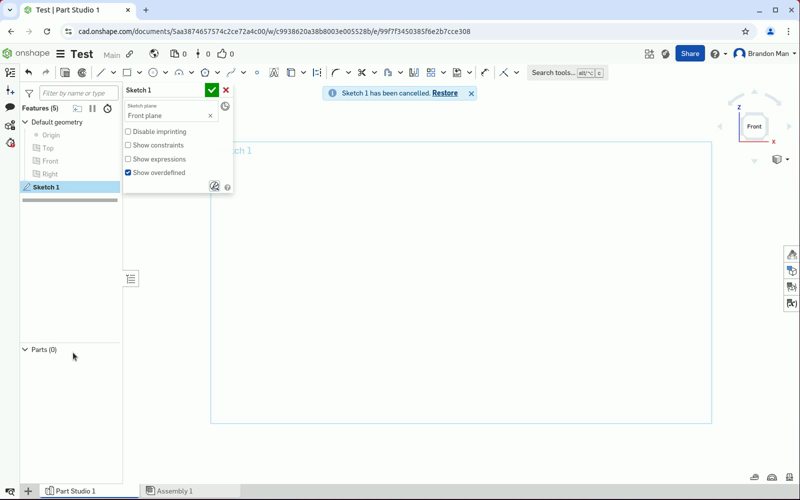
key(l)
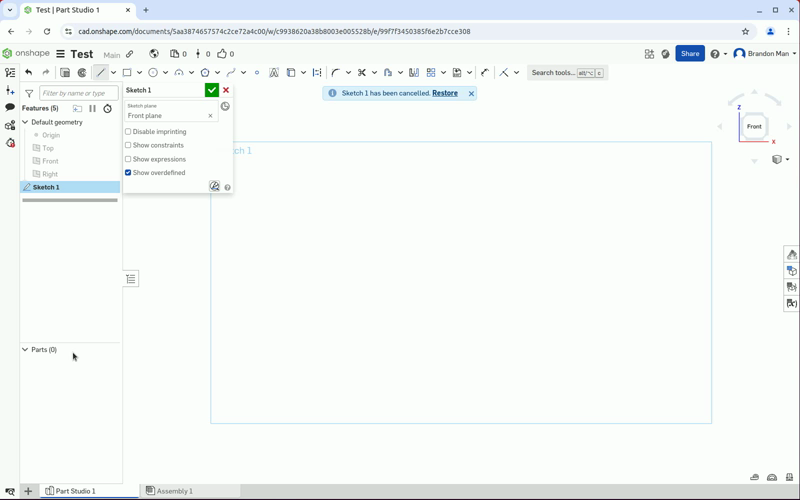
key_down(shift)
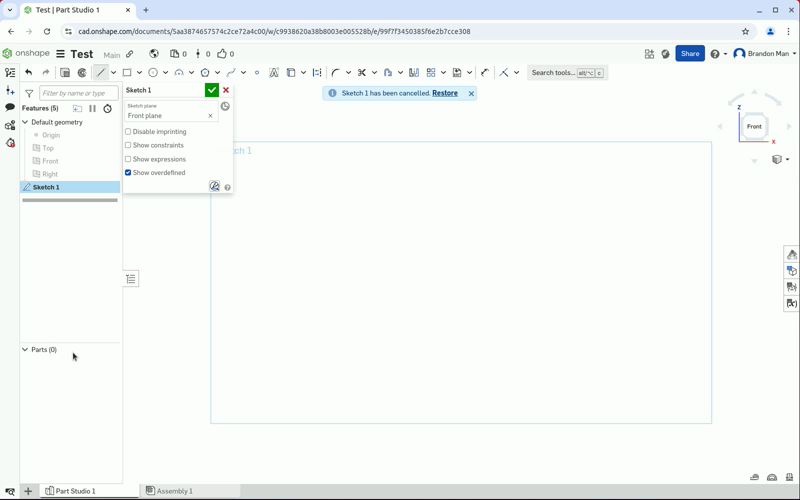
mouse_move(460, 282)
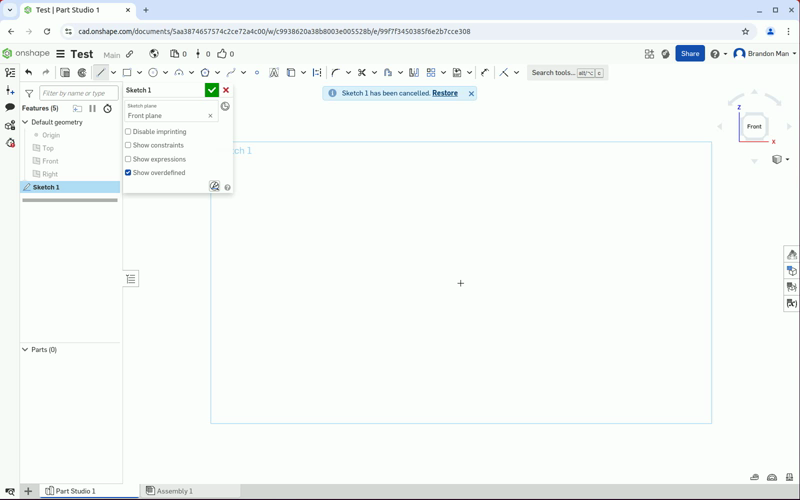
click(460, 282)
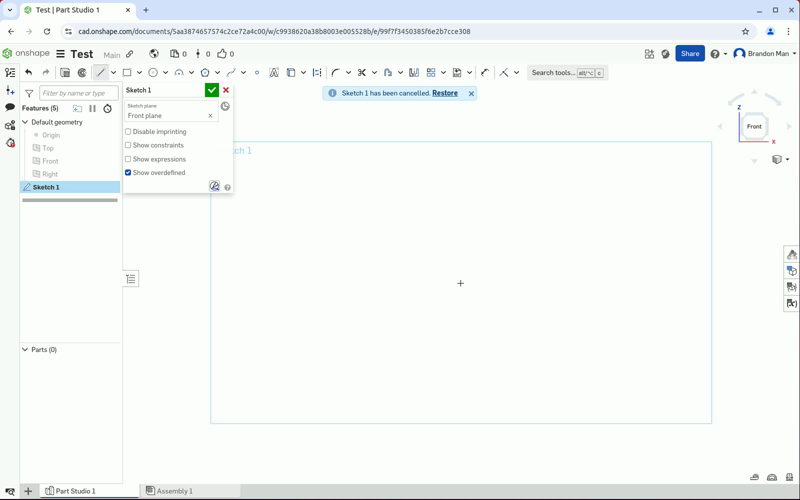
key_up(shift)
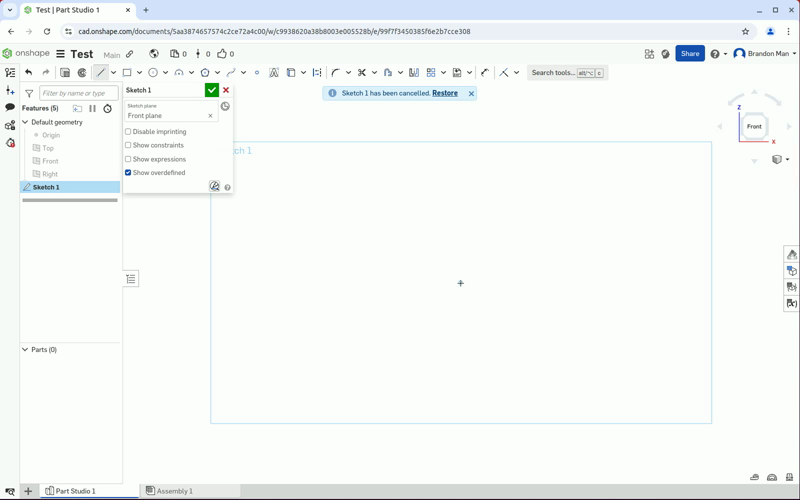
key_down(shift)
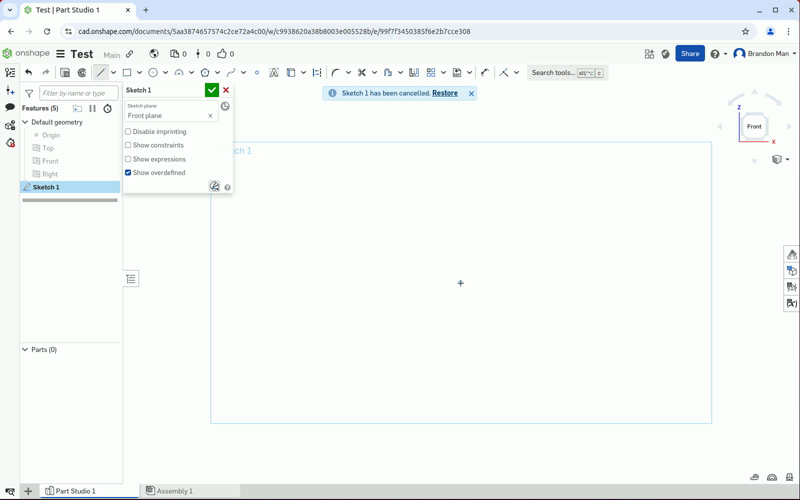
mouse_move(573, 282)
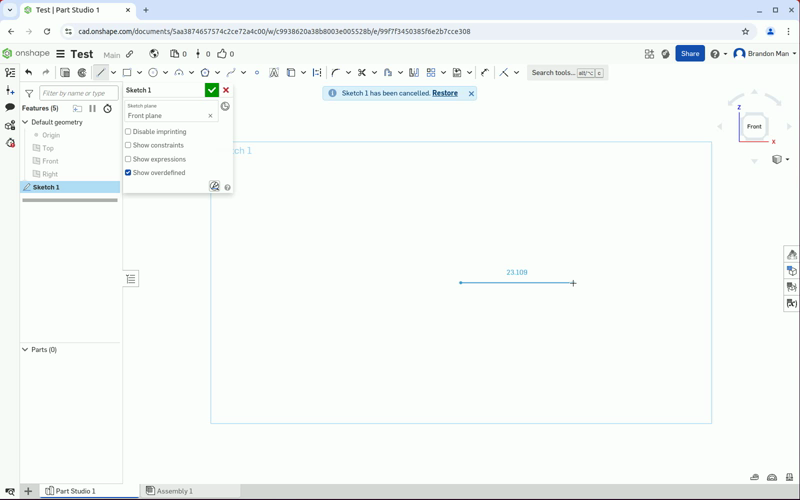
click(573, 282)
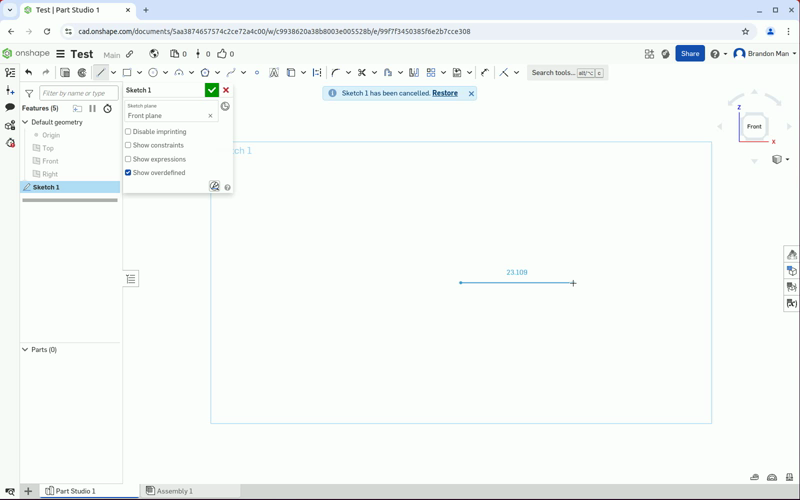
key_up(shift)
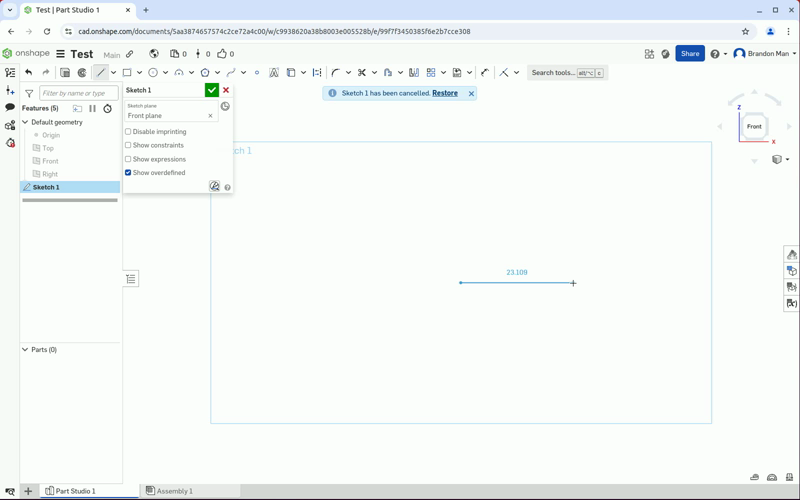
key_down(shift)
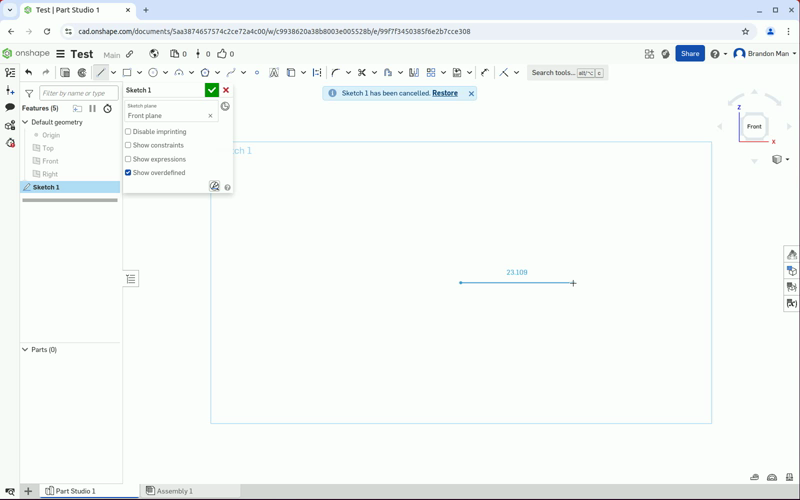
mouse_move(589, 282)
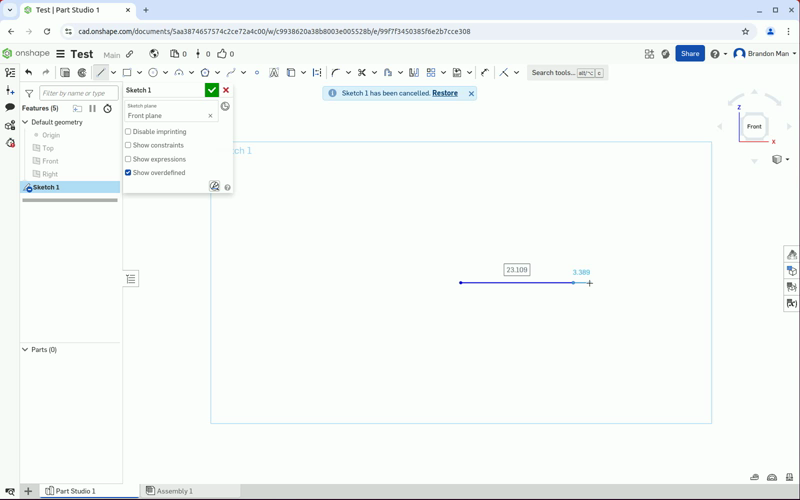
mouse_move(573, 227)
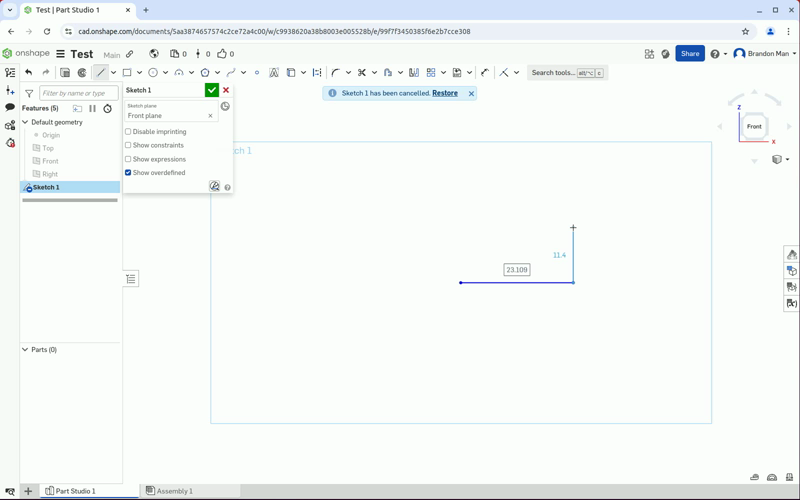
click(573, 227)
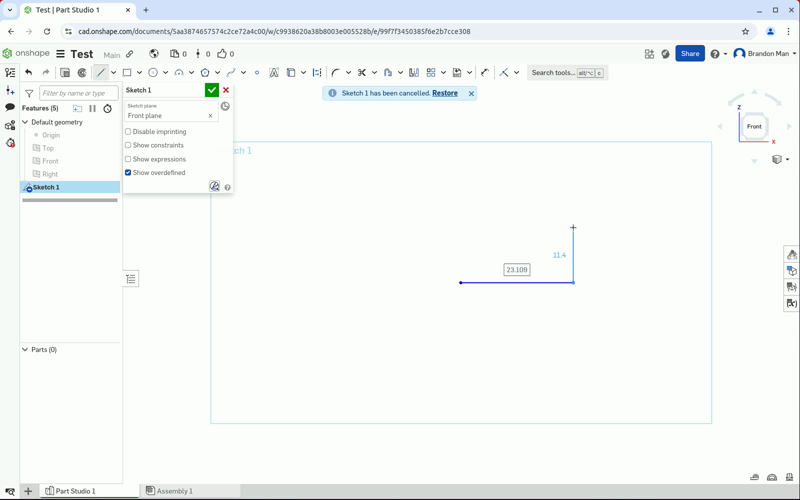
key_up(shift)
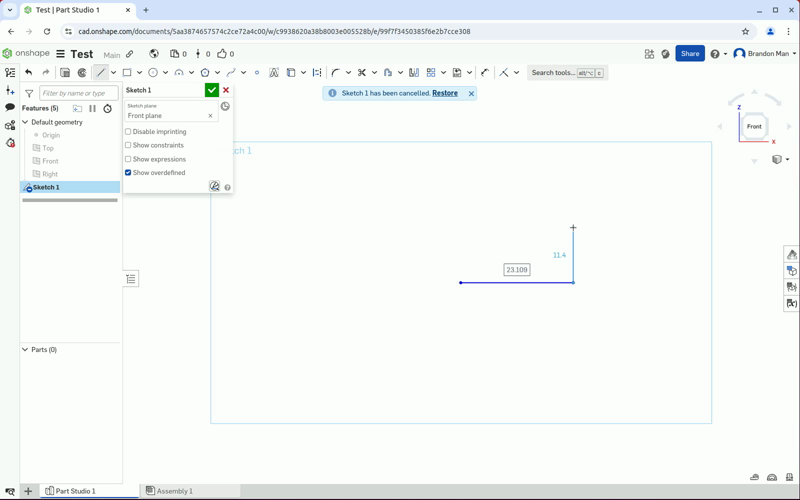
key_down(shift)
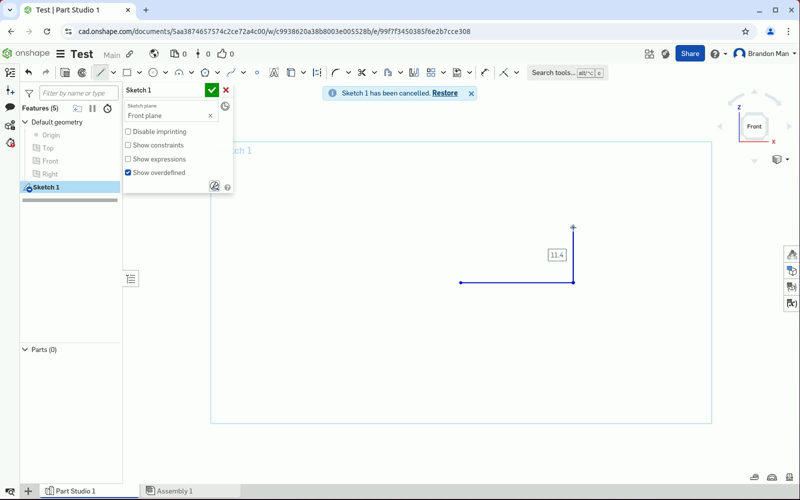
mouse_move(460, 227)
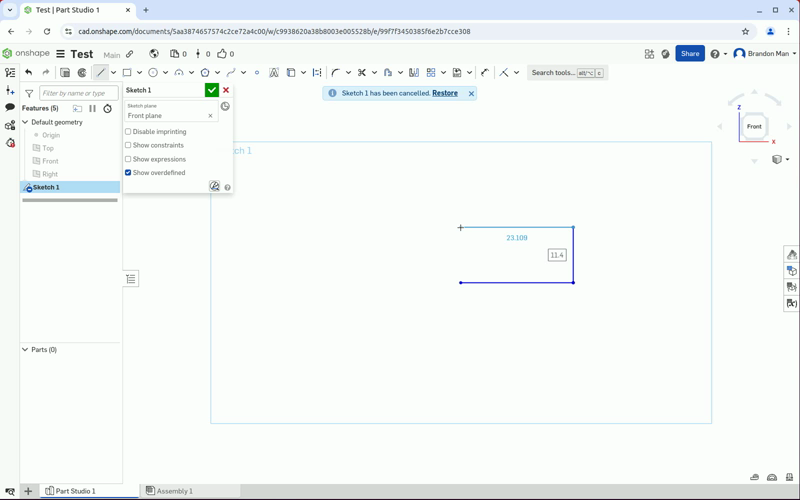
click(460, 227)
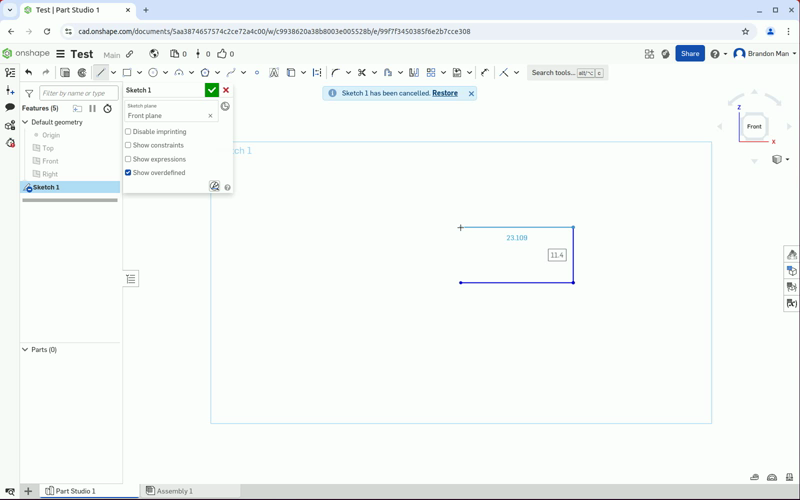
key_up(shift)
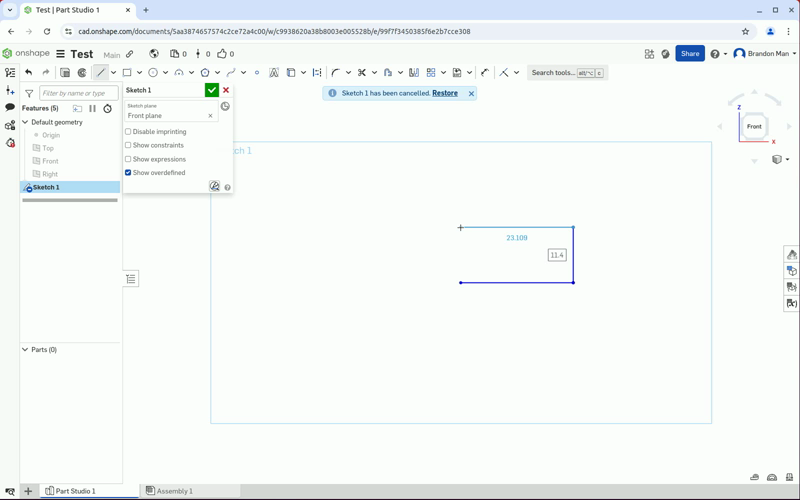
mouse_move(490, 227)
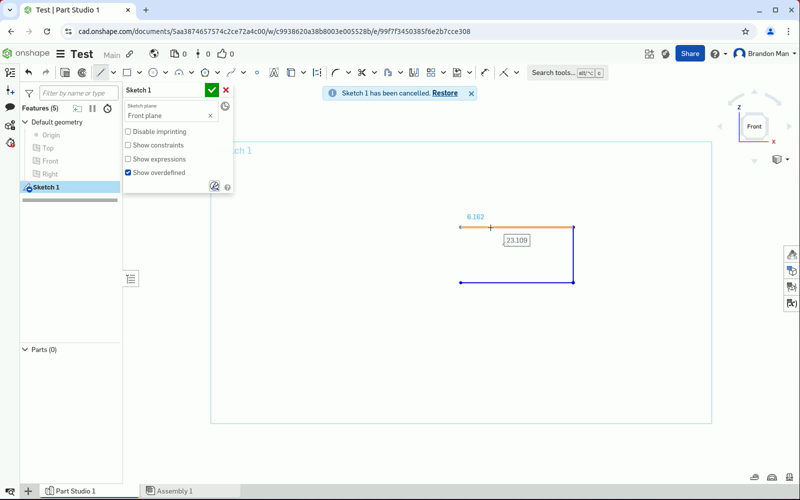
key_down(shift)
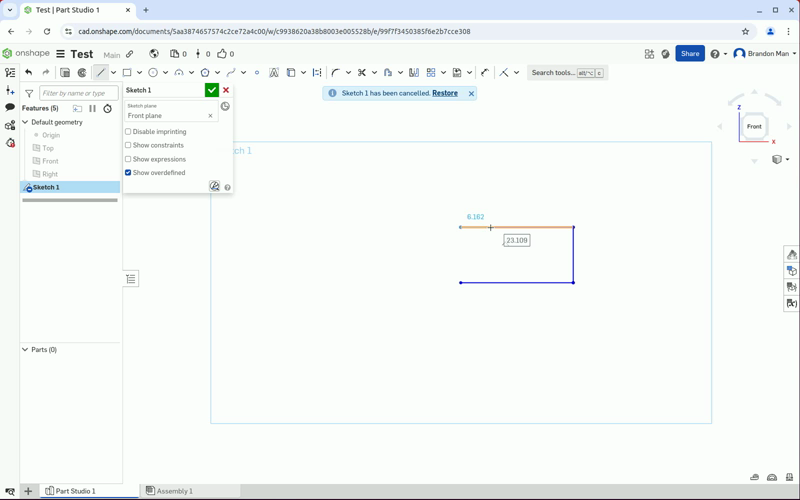
mouse_move(460, 282)
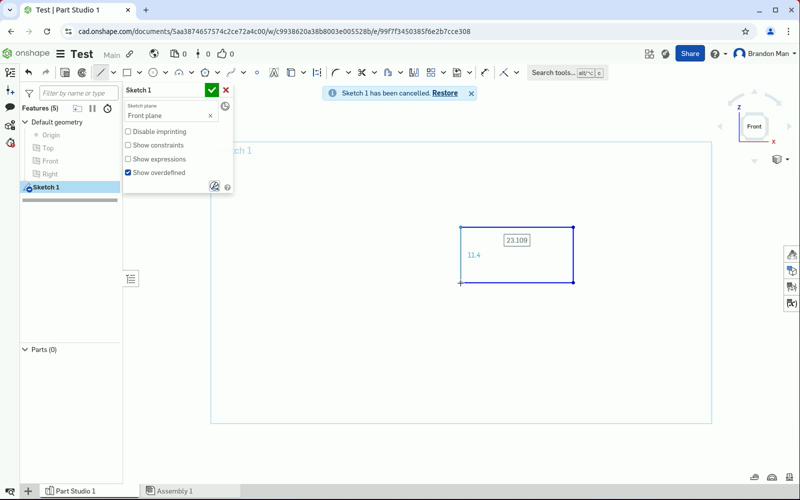
key_up(shift)
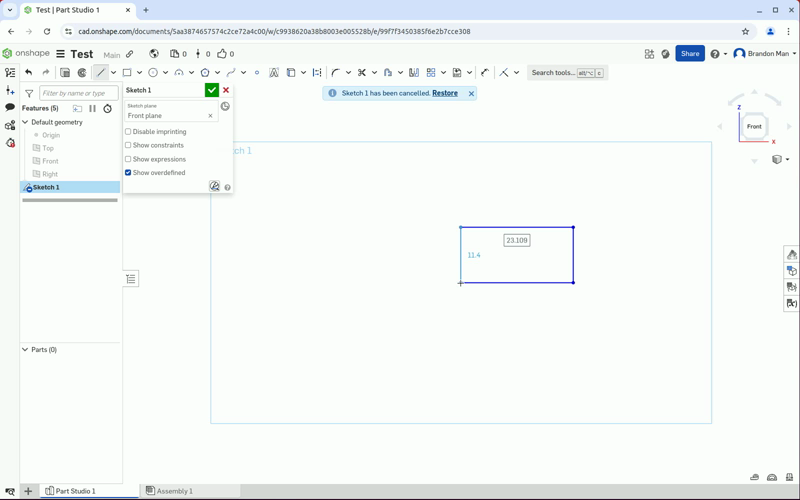
click(460, 282)
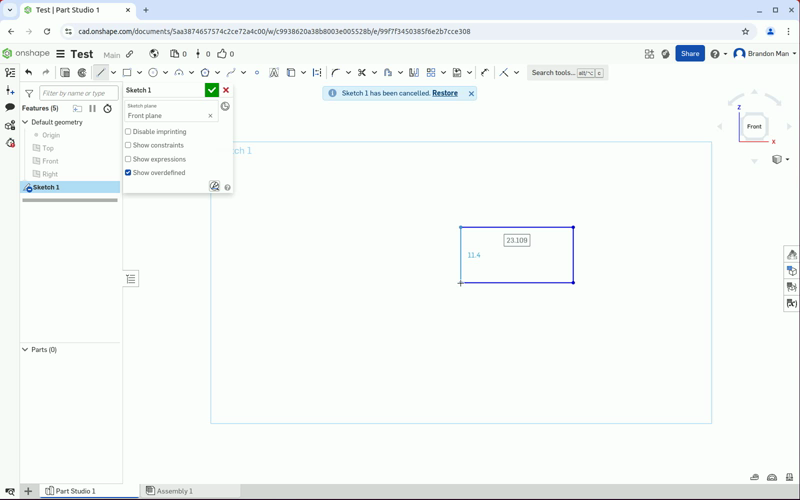
key(esc)
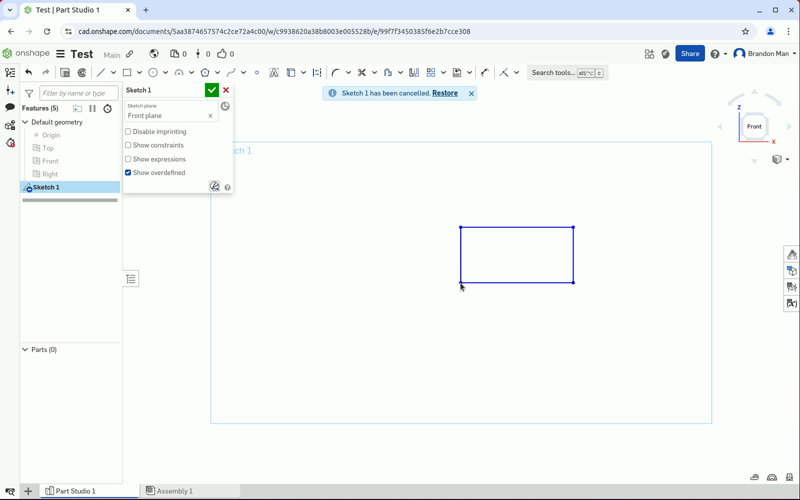
mouse_move(487, 232)
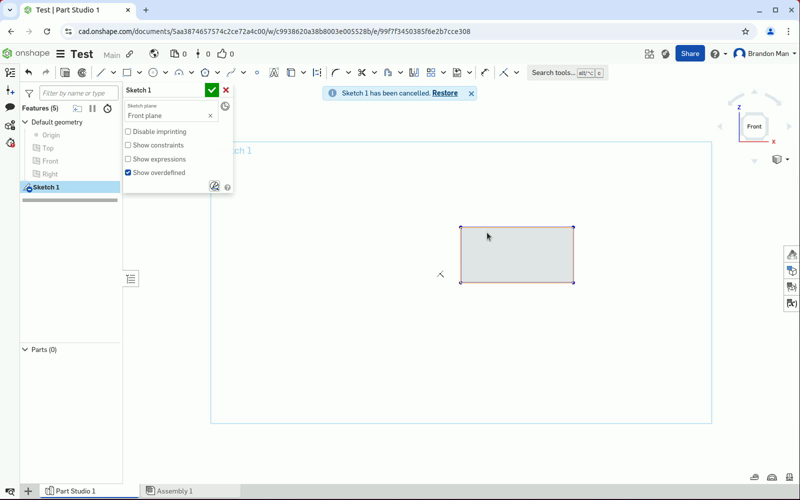
click(487, 232)
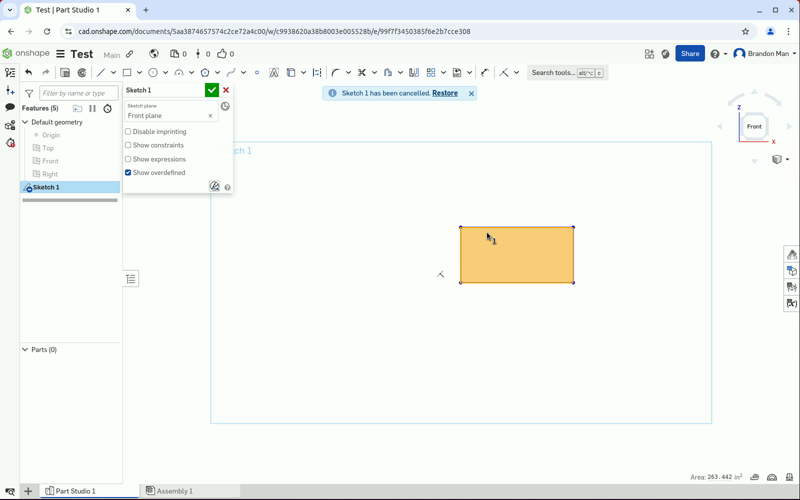
mouse_move(73, 352)
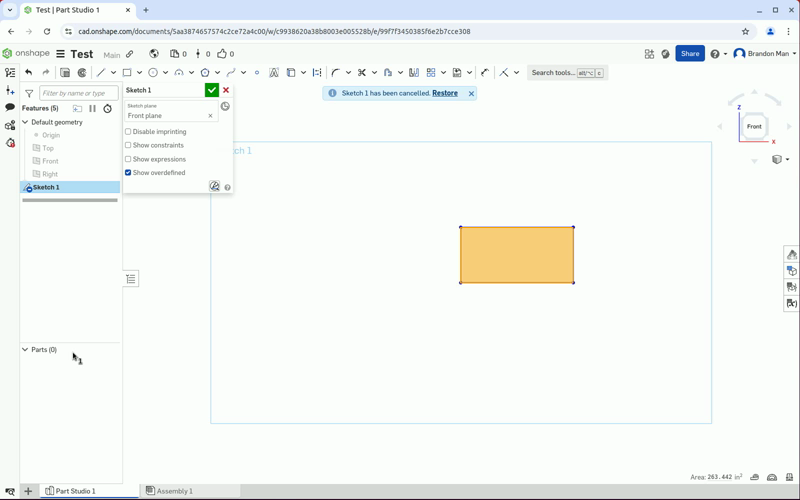
key(shift+y)
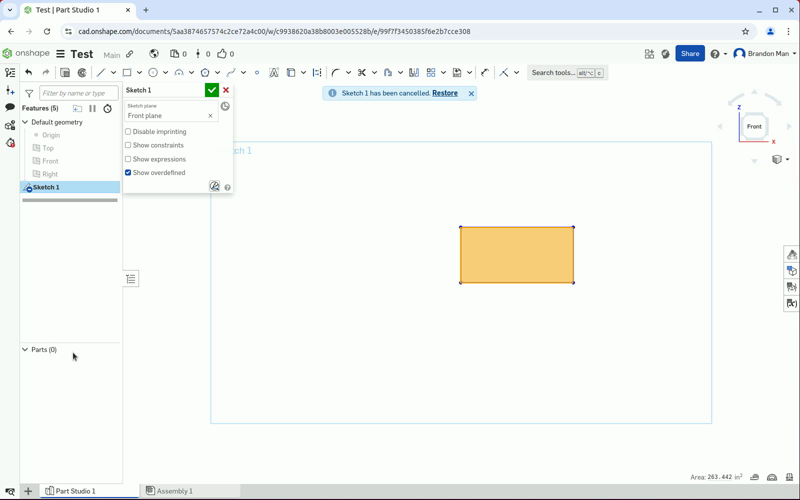
key(shift+e)
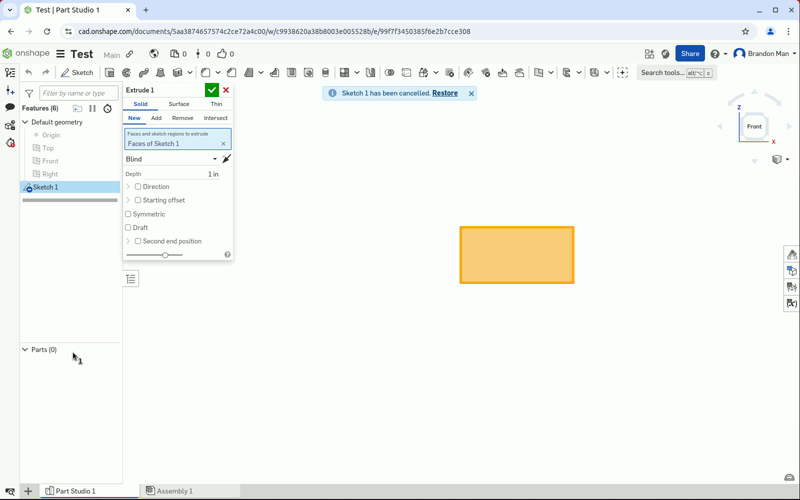
mouse_move(143, 106)
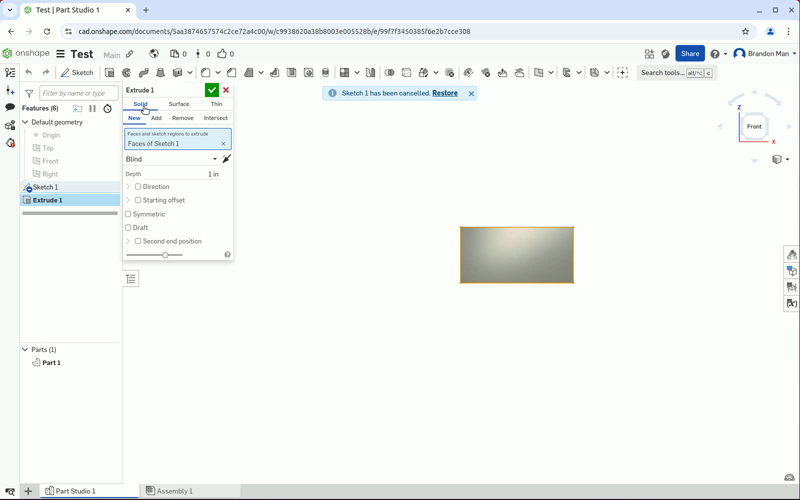
click(143, 106)
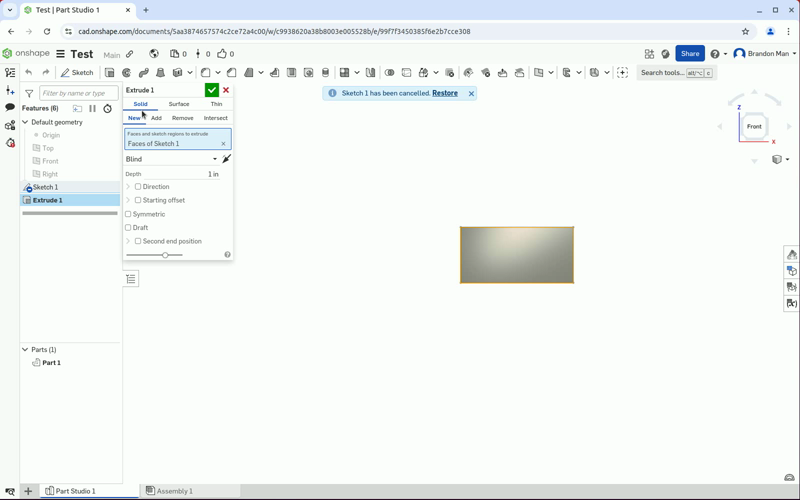
mouse_move(137, 120)
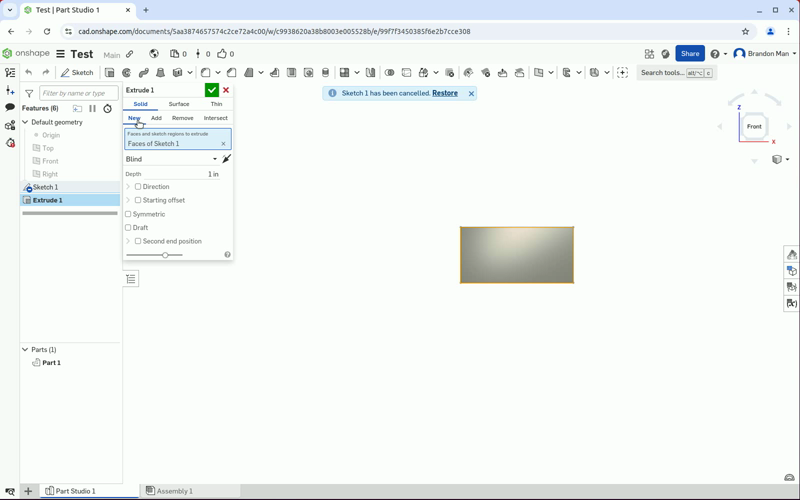
click(137, 120)
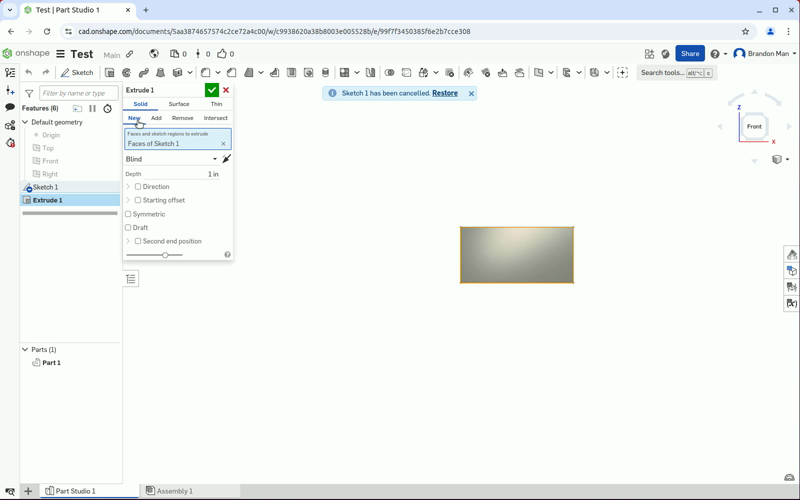
key(tab, 4)
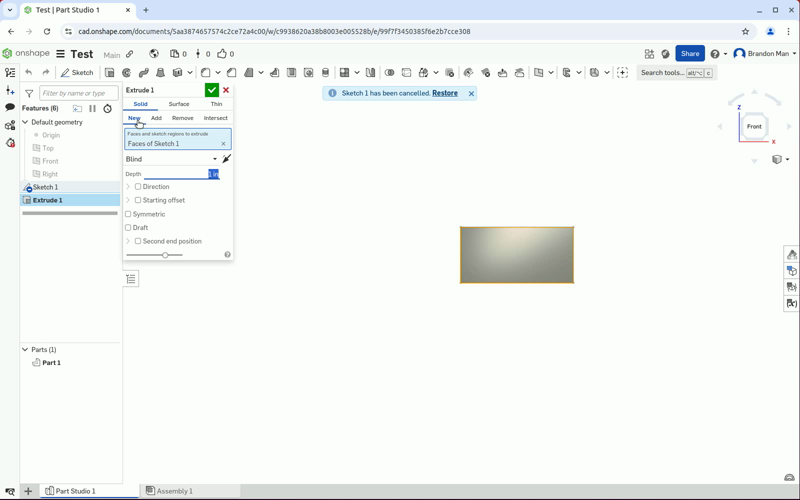
text(13.48)
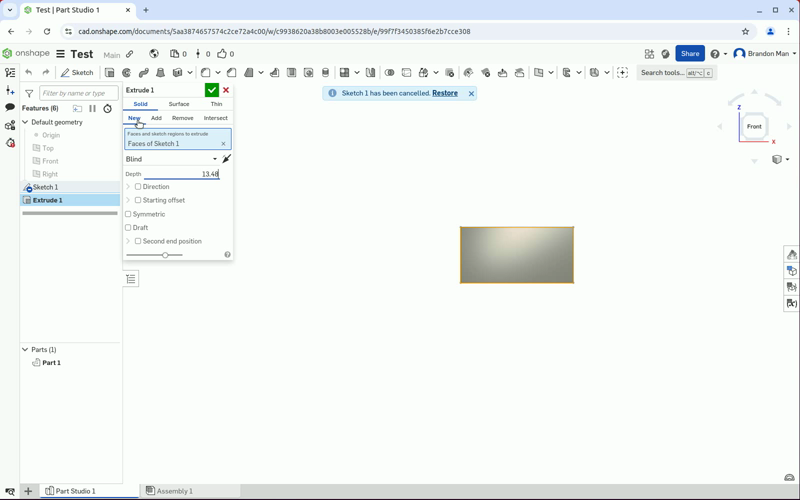
key(enter)
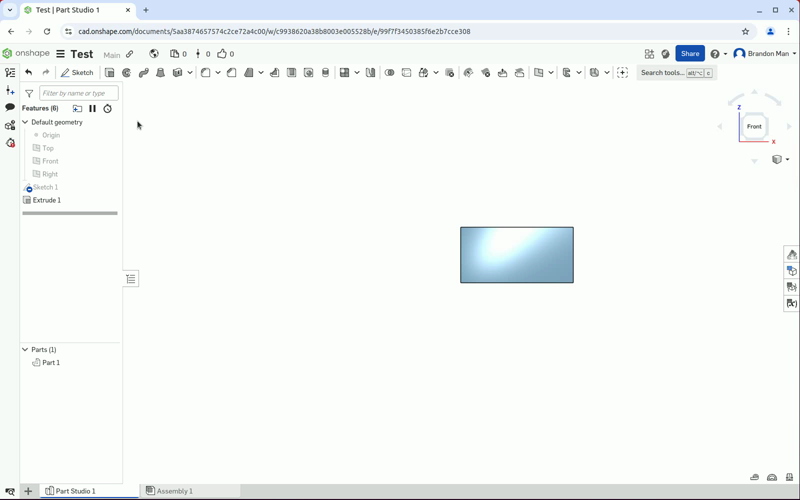
key(shift+h)
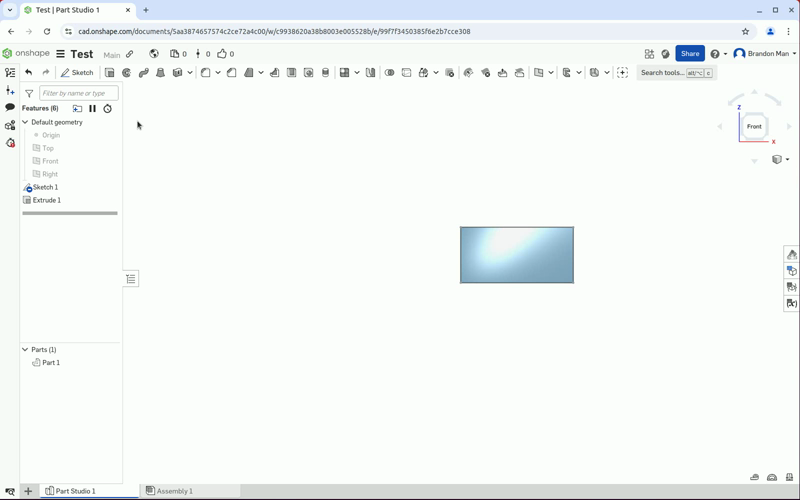
key(shift+h)
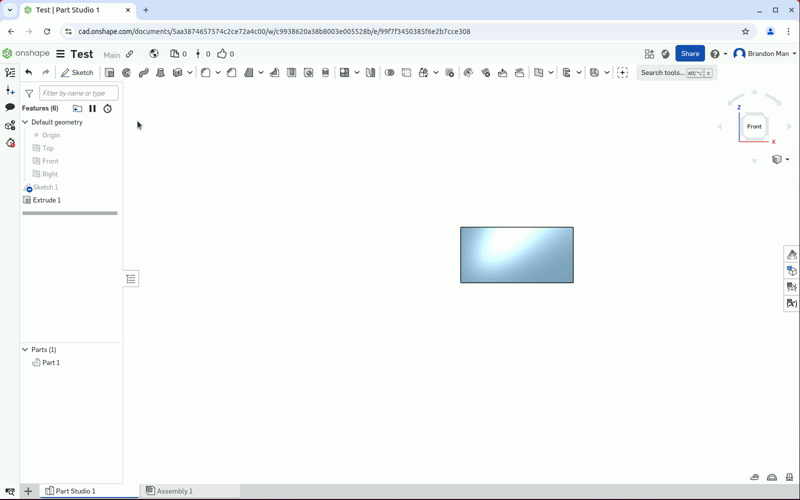
mouse_move(73, 189)
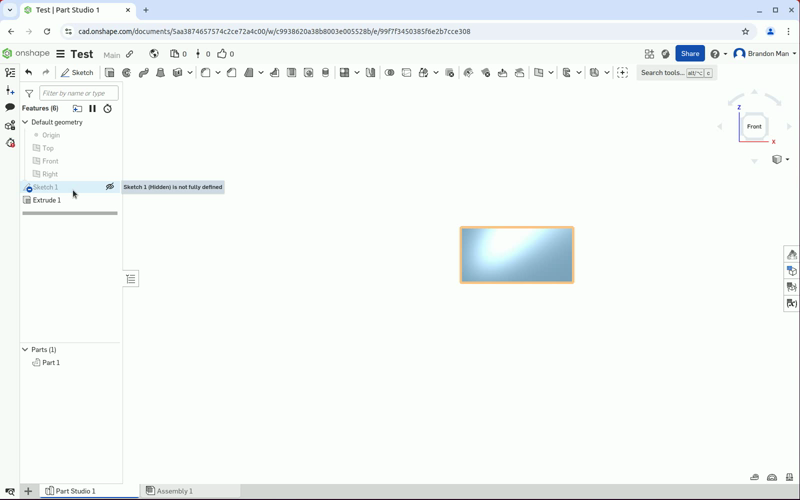
click(73, 189)
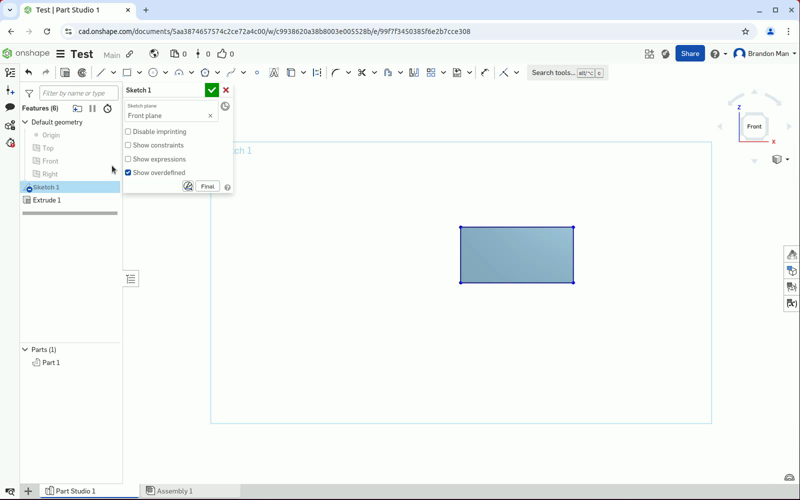
mouse_move(229, 92)
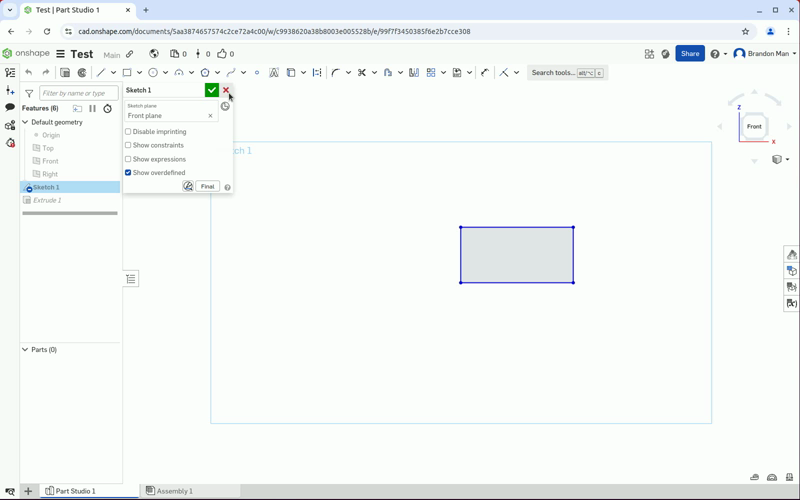
click(229, 92)
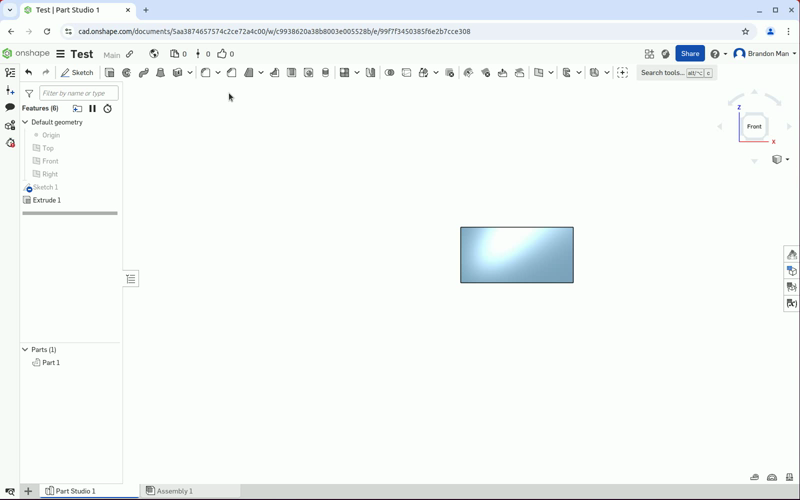
mouse_move(541, 75)
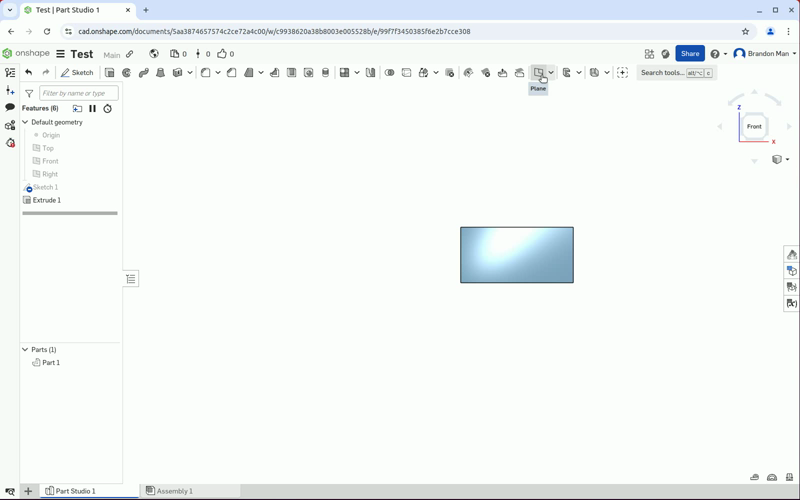
click(541, 75)
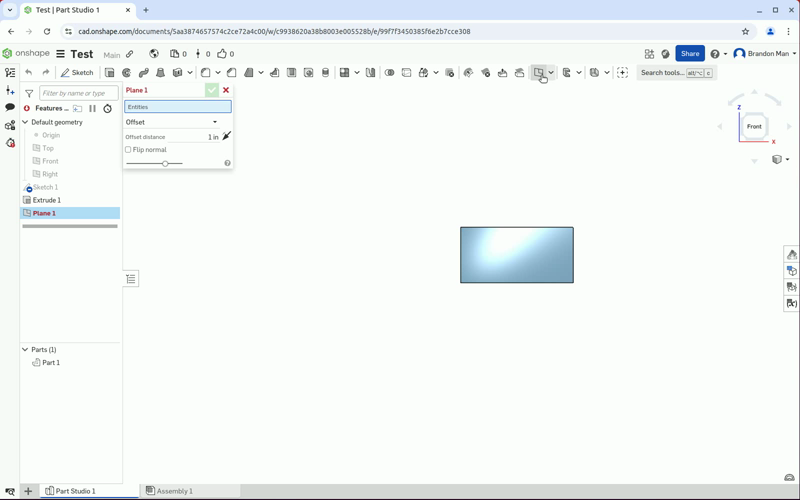
mouse_move(73, 163)
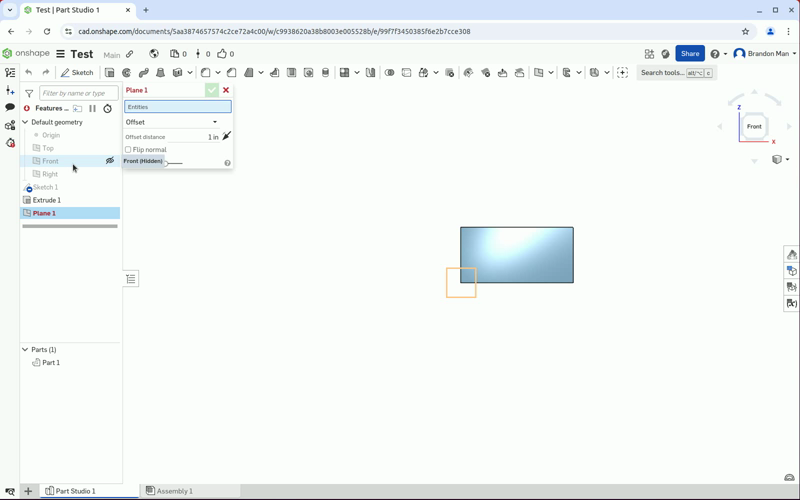
click(73, 163)
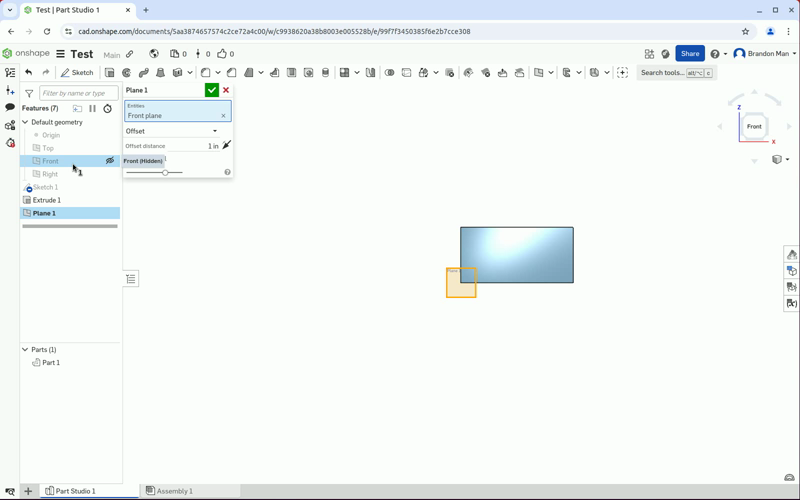
key(tab, 2)
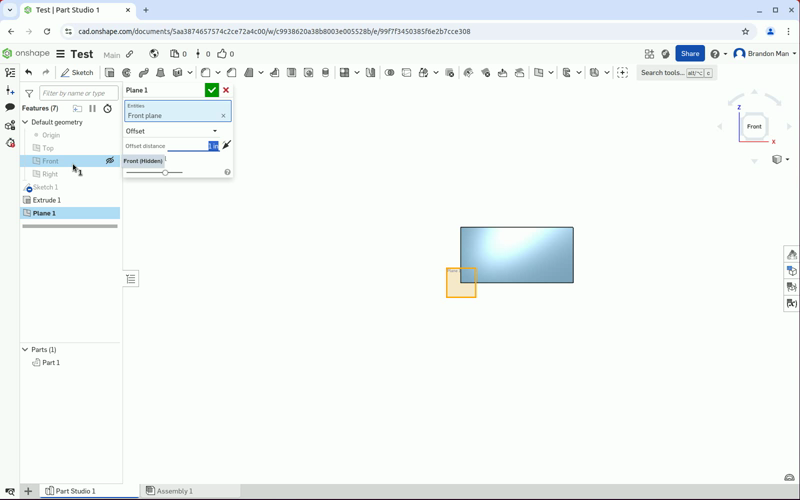
text(13.495)
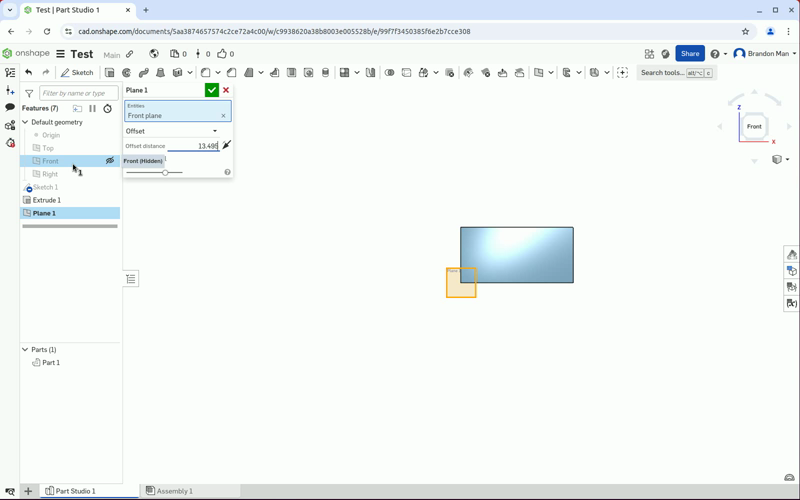
key(enter, 2)
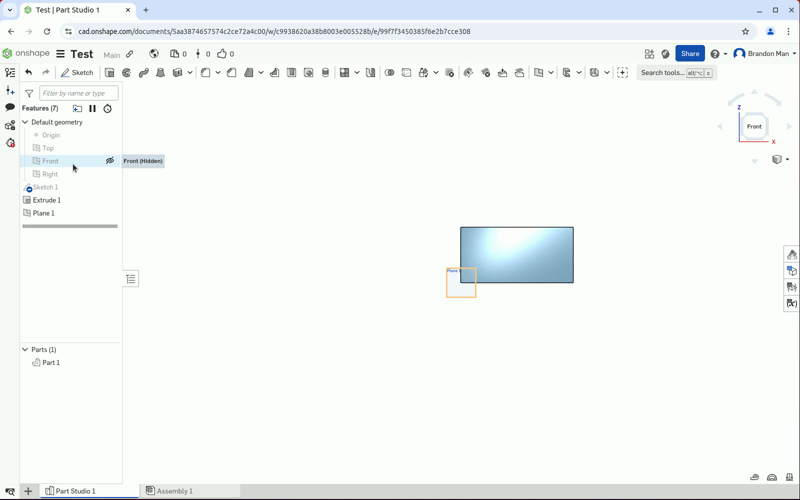
key(shift+s)
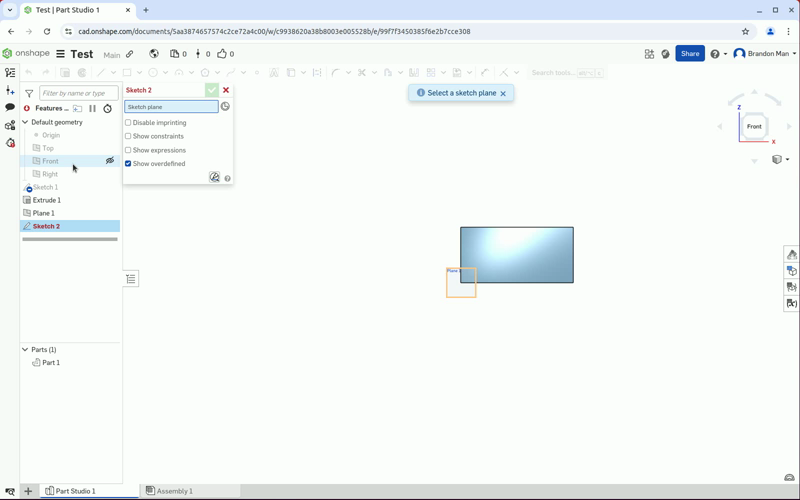
mouse_move(73, 215)
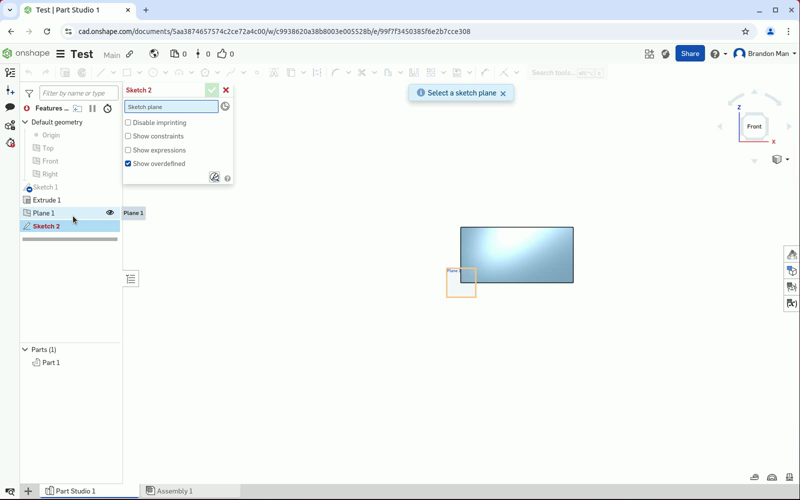
click(73, 215)
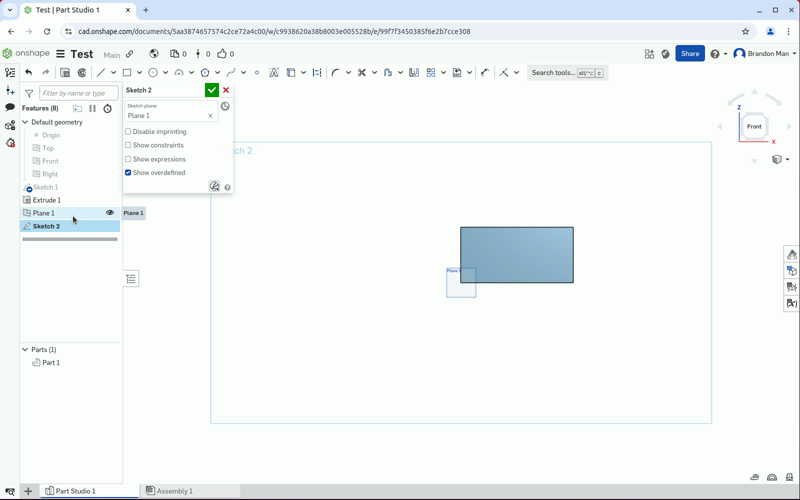
mouse_move(73, 352)
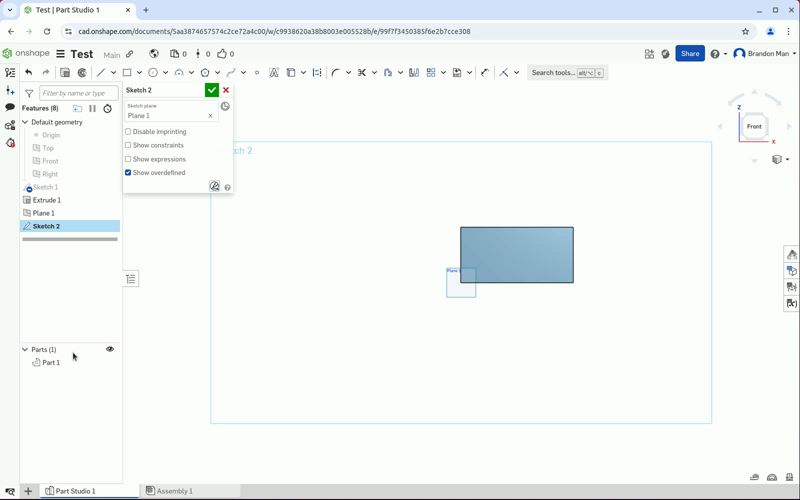
key(y)
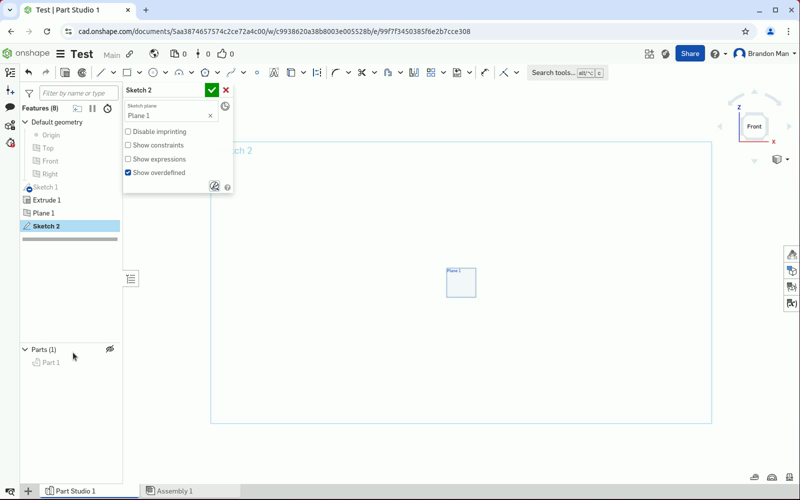
key(l)
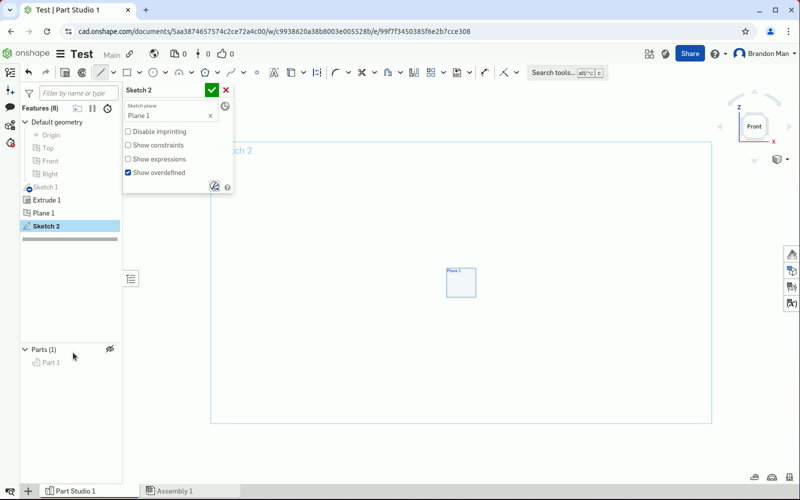
key_down(shift)
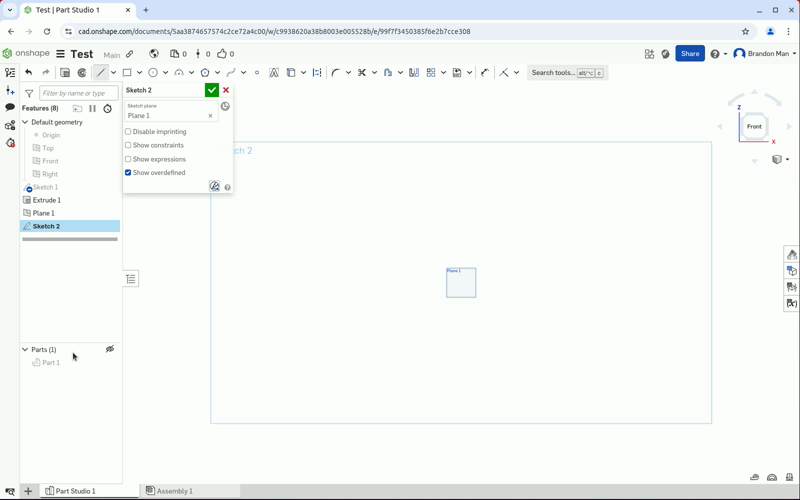
mouse_move(460, 253)
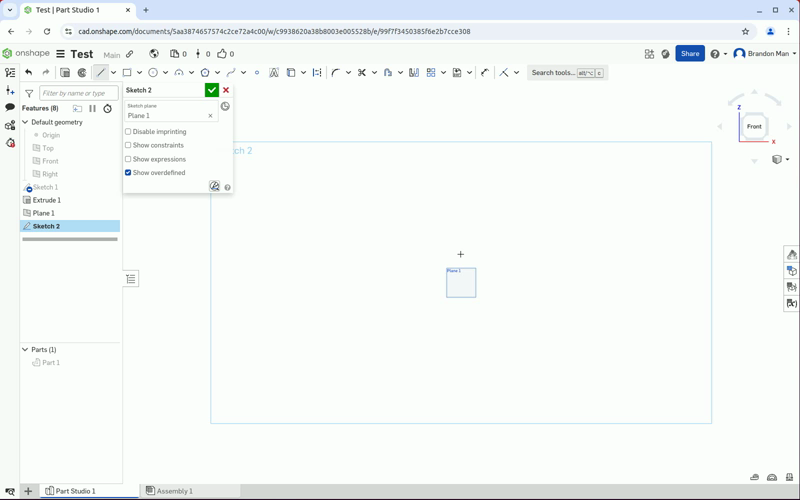
click(460, 253)
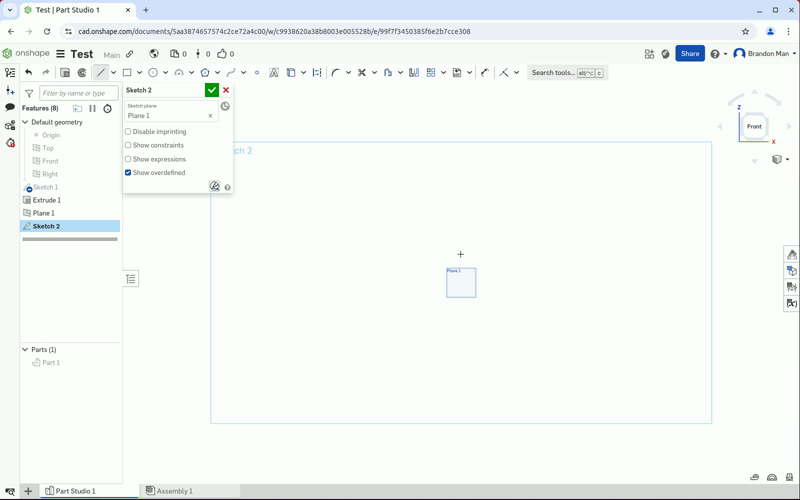
key_up(shift)
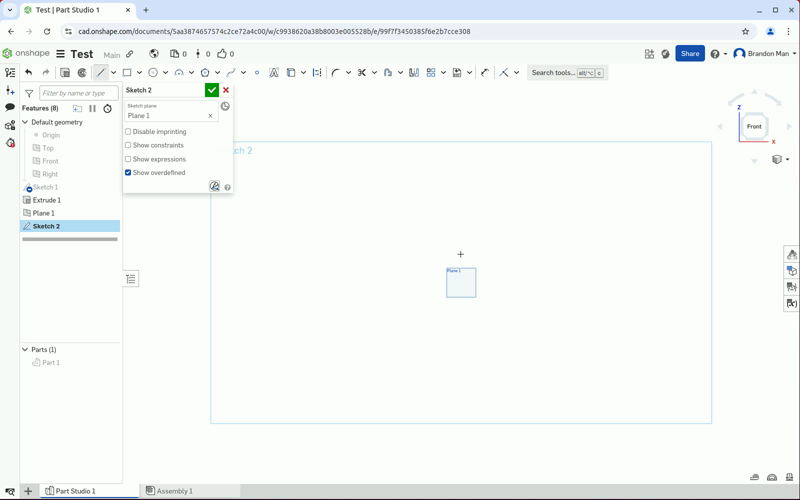
key_down(shift)
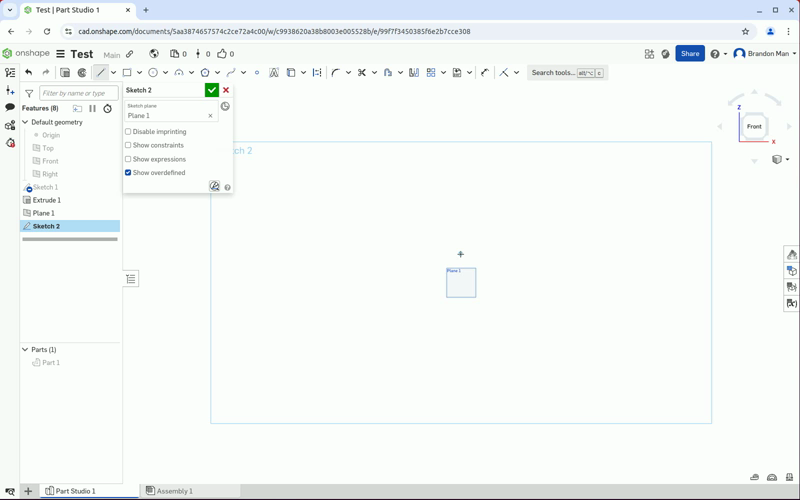
mouse_move(490, 253)
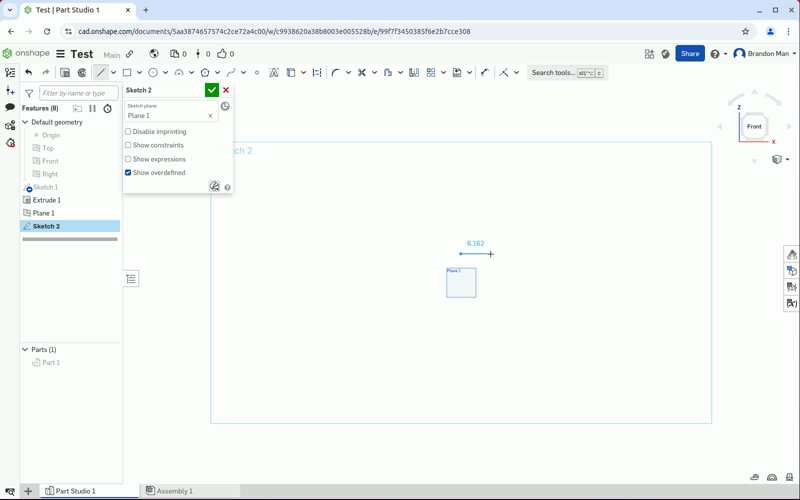
mouse_move(494, 253)
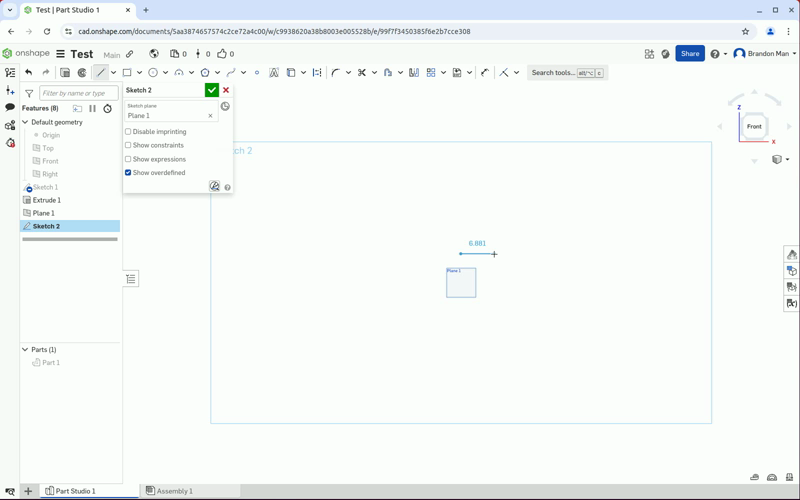
click(494, 253)
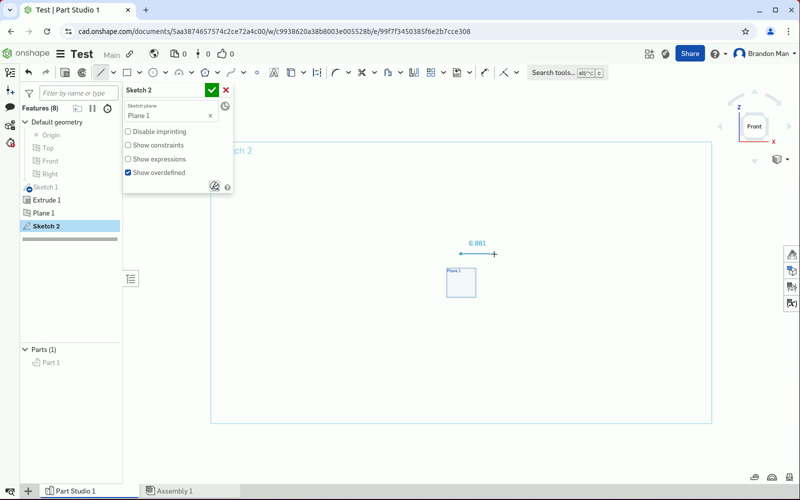
key_up(shift)
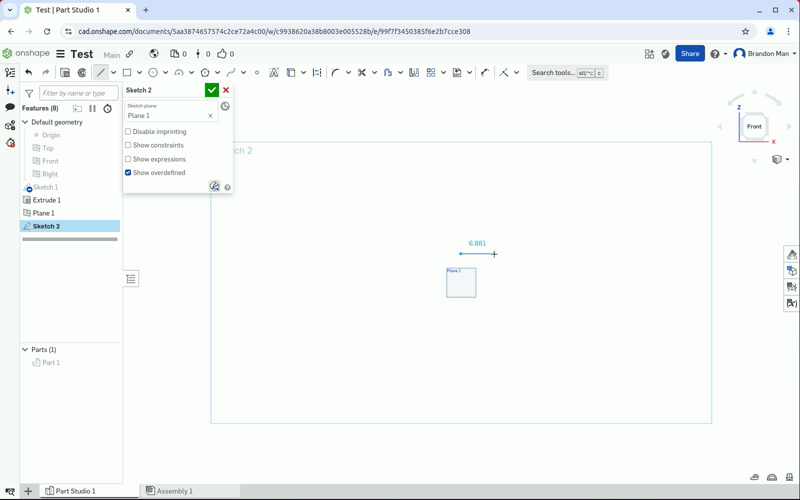
key_down(shift)
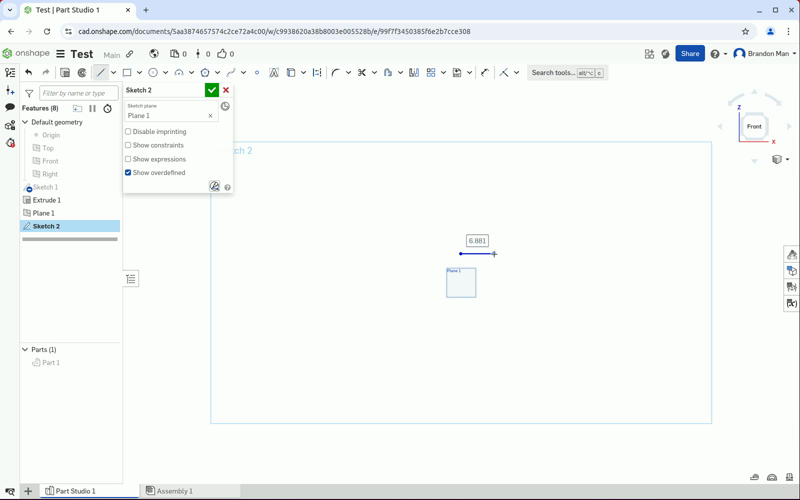
mouse_move(524, 253)
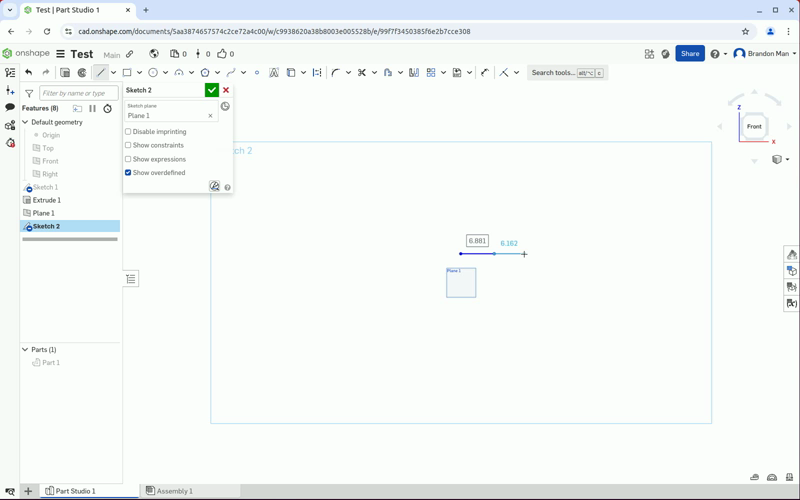
mouse_move(494, 226)
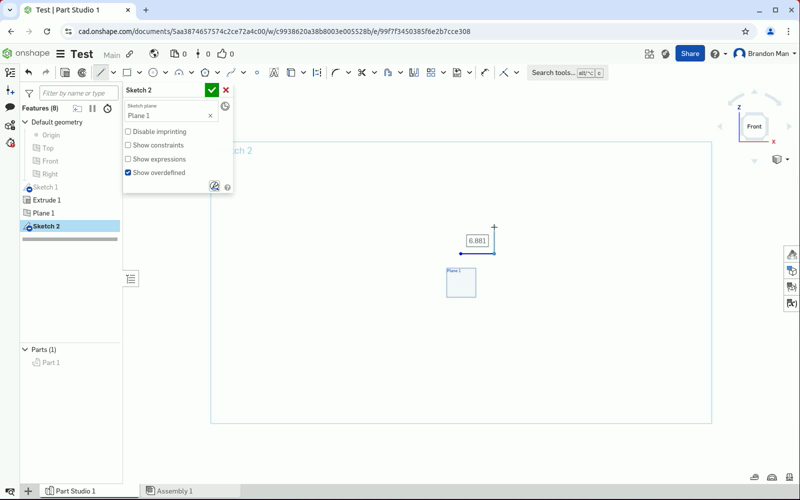
click(494, 226)
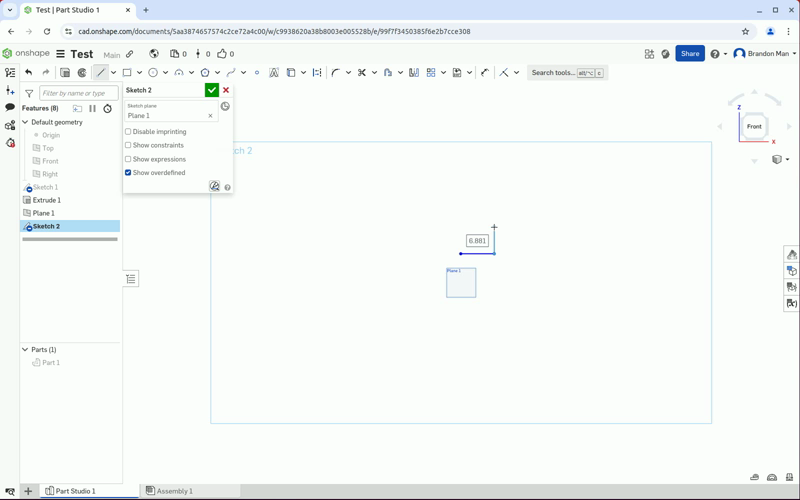
key_up(shift)
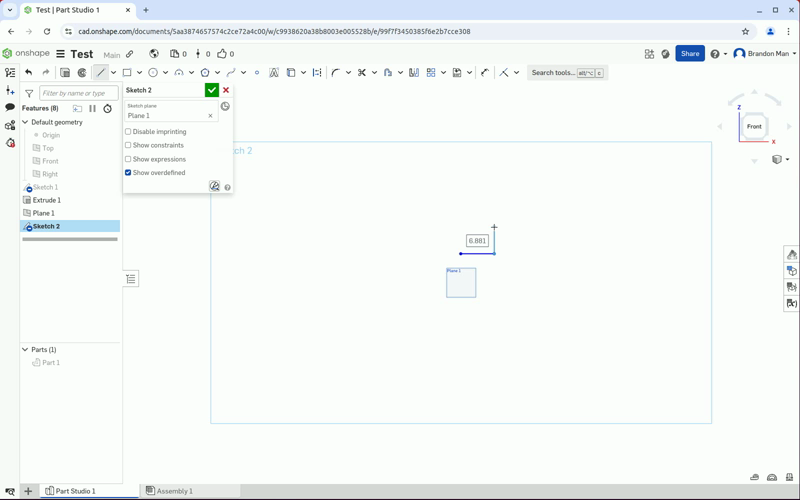
key_down(shift)
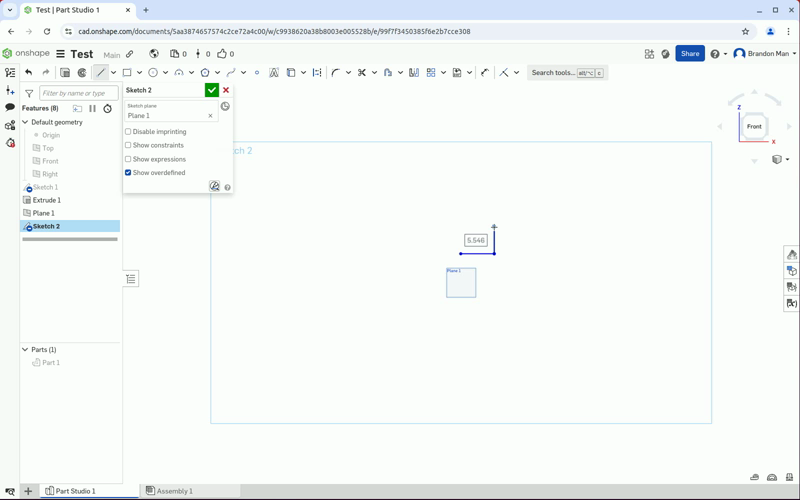
mouse_move(524, 226)
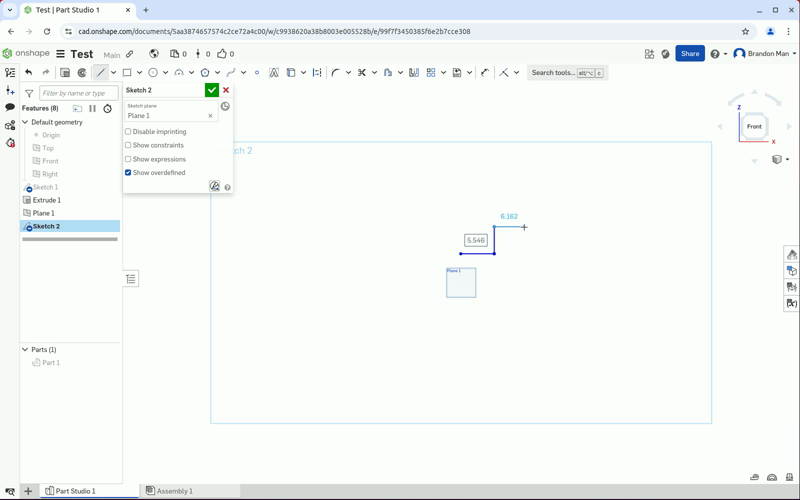
mouse_move(460, 226)
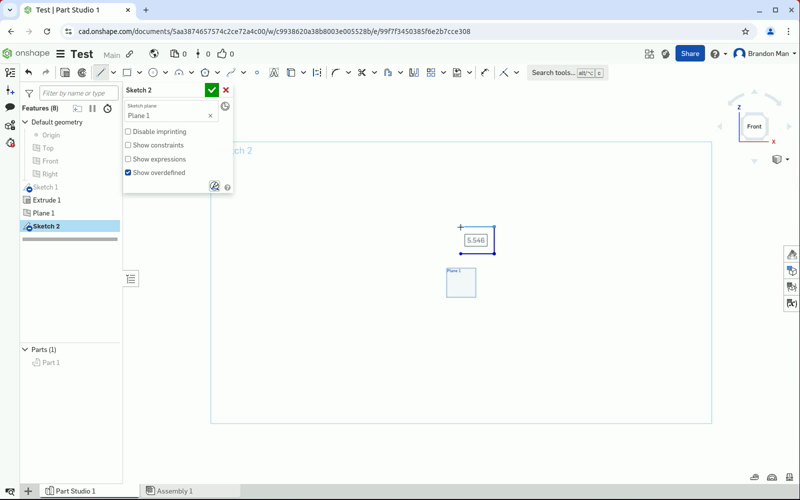
click(460, 226)
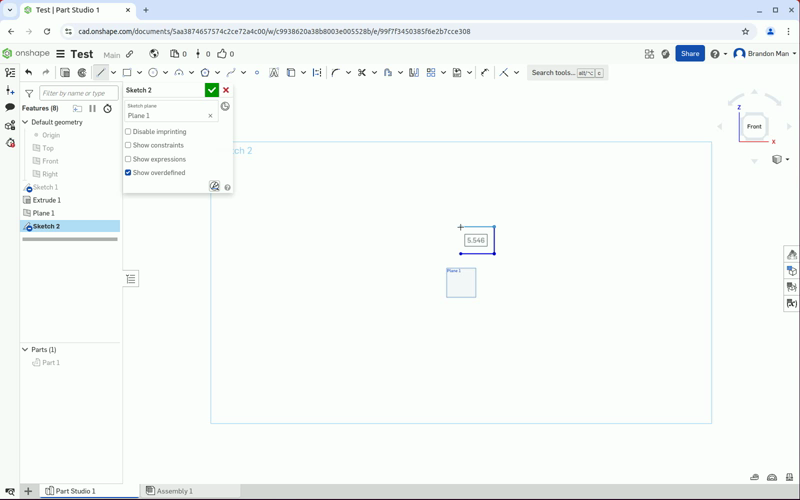
key_up(shift)
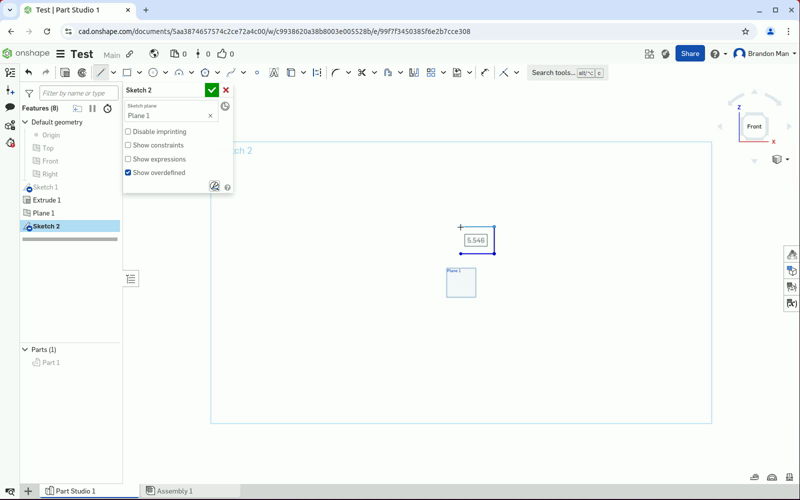
mouse_move(490, 226)
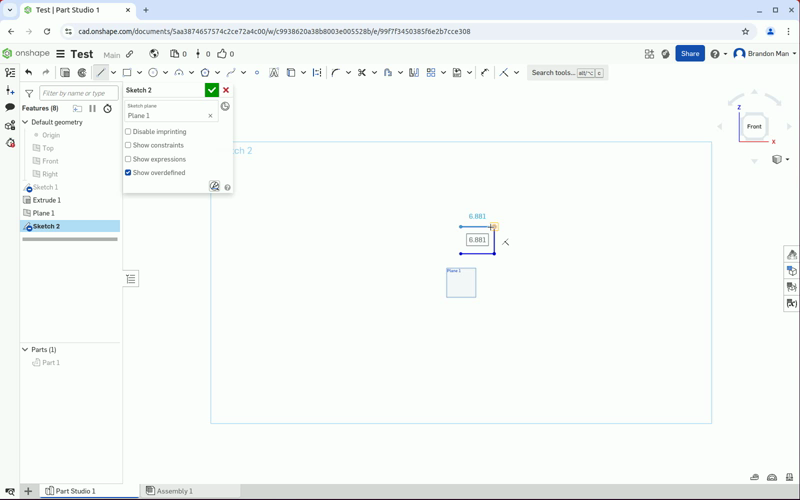
key_down(shift)
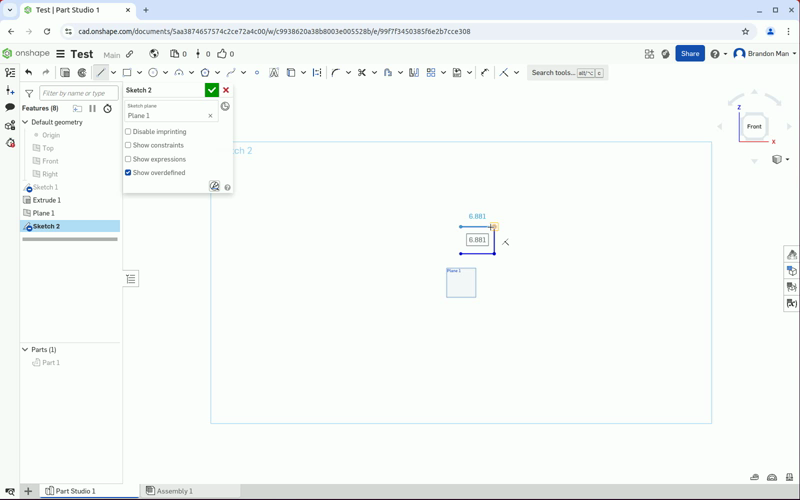
mouse_move(460, 253)
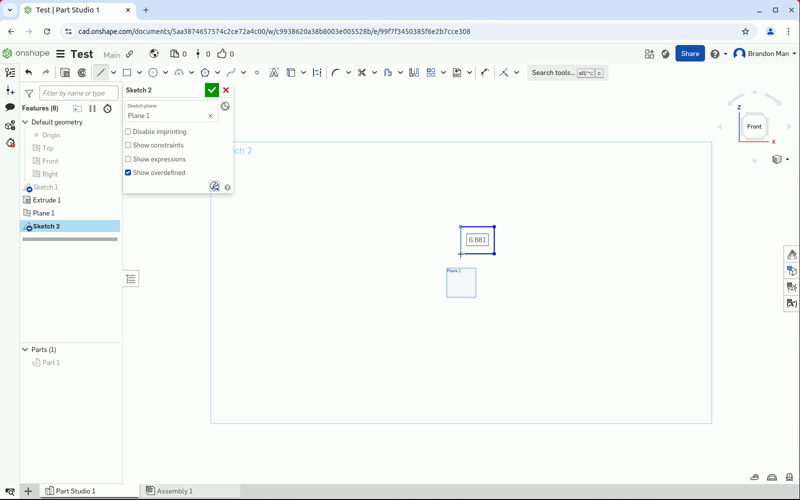
key_up(shift)
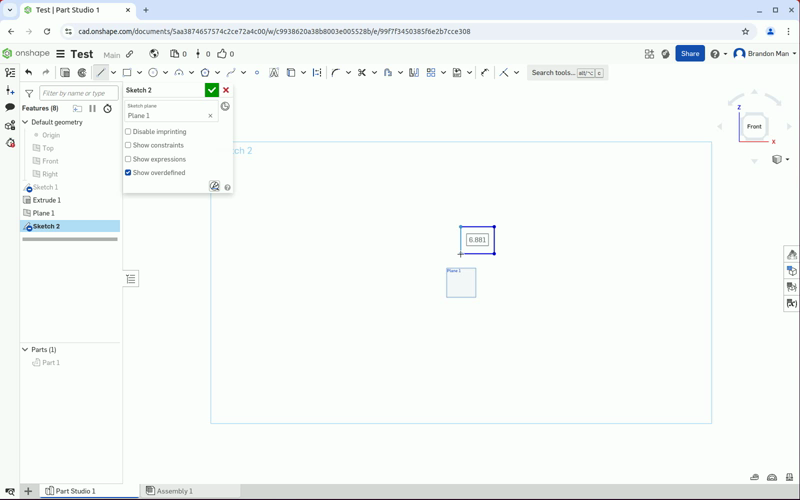
click(460, 253)
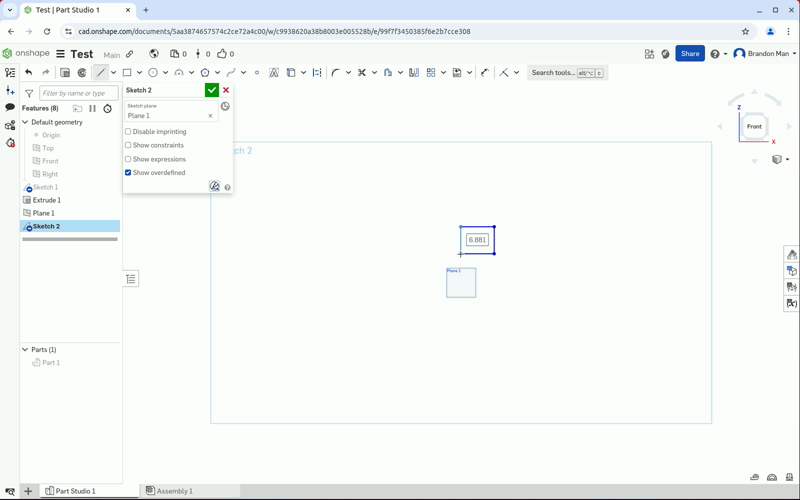
key(esc)
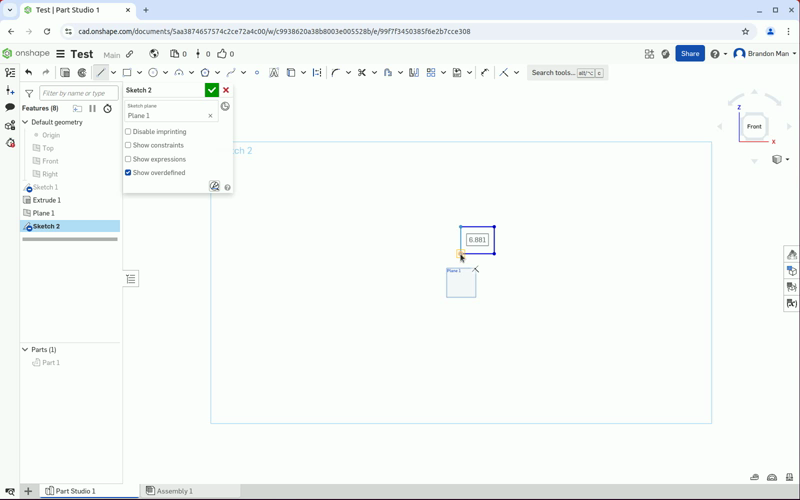
mouse_move(462, 231)
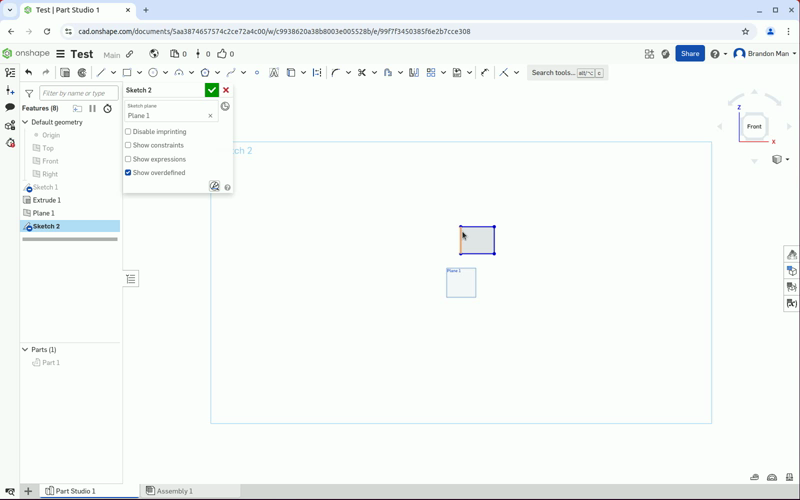
scroll(6)
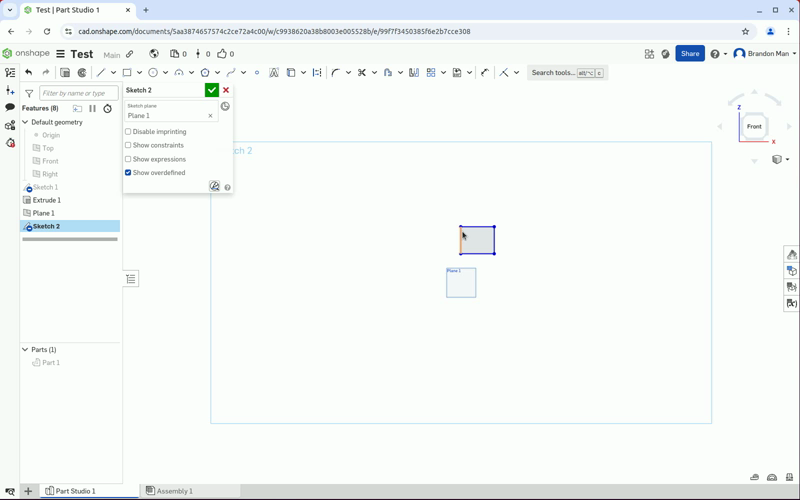
scroll(6)
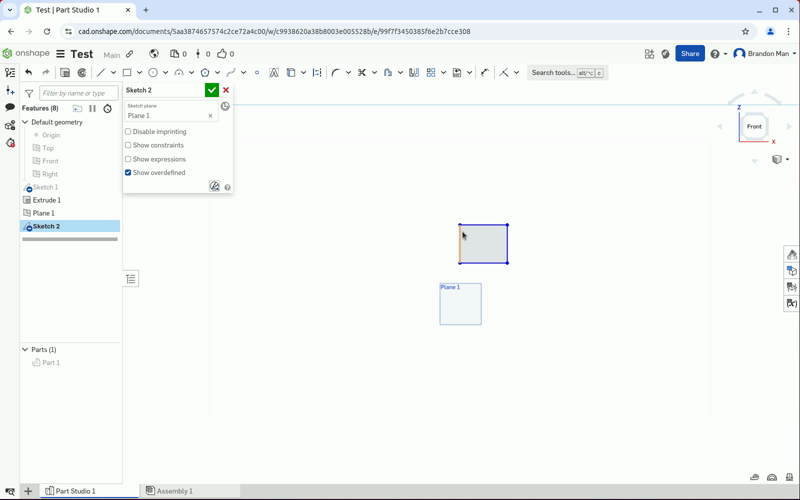
scroll(6)
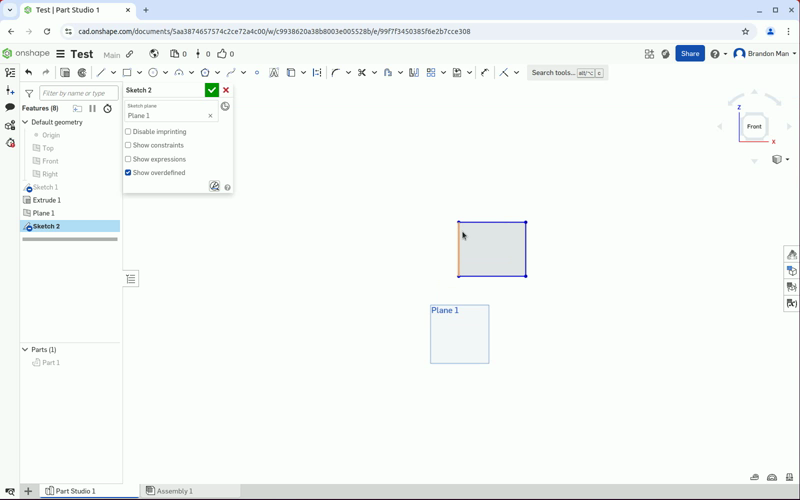
scroll(6)
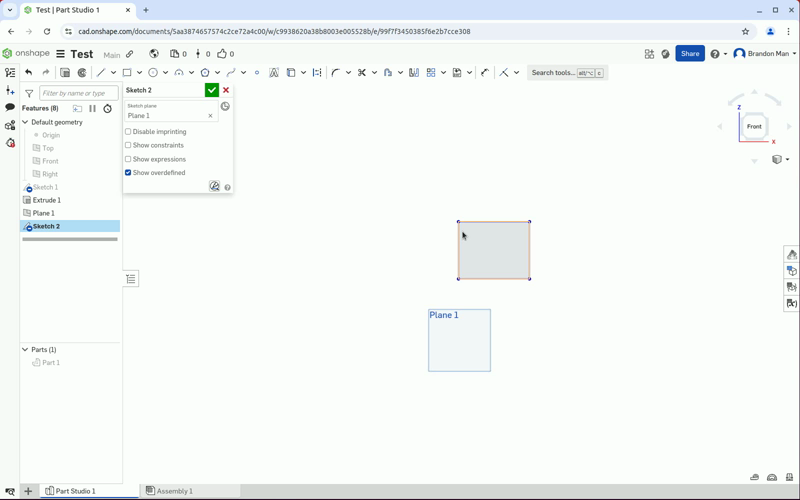
scroll(6)
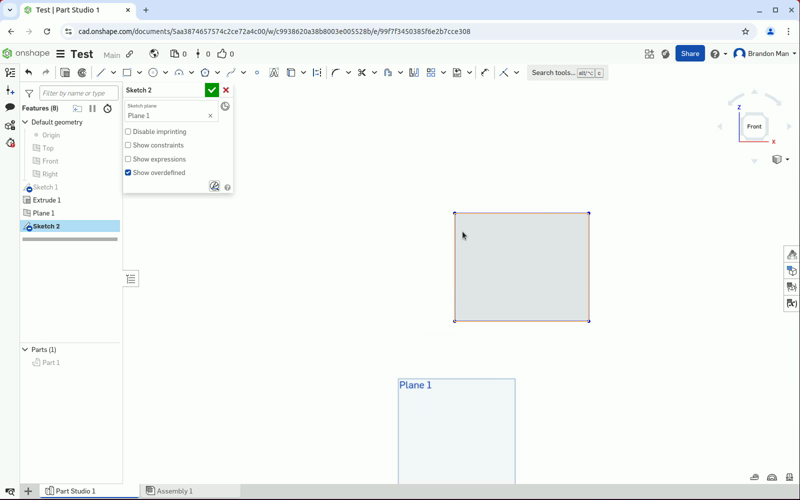
scroll(6)
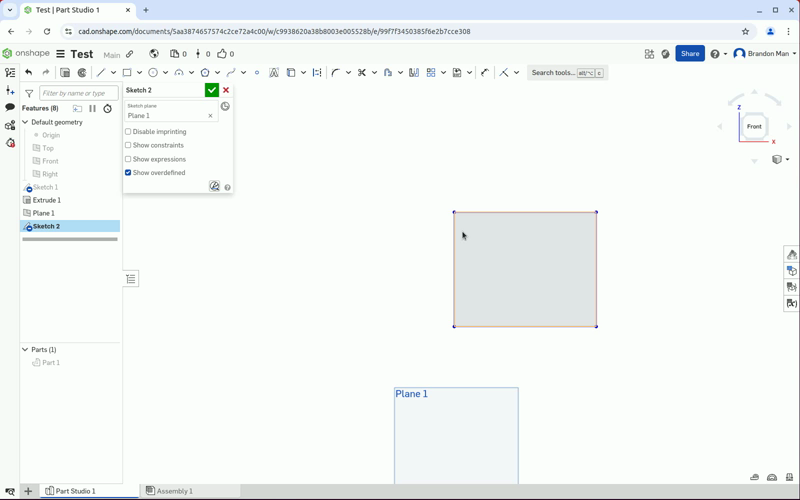
scroll(6)
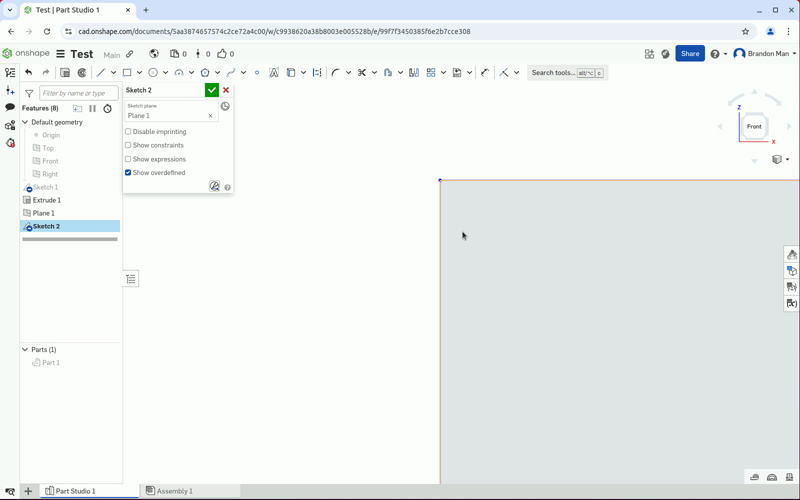
click(462, 231)
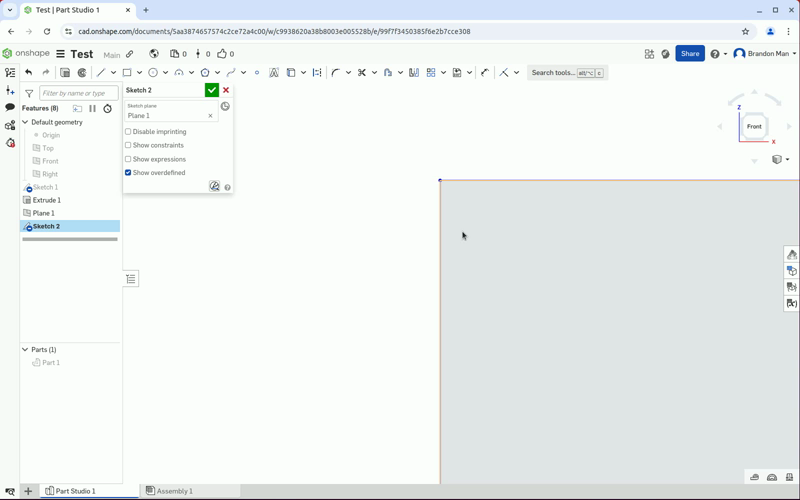
scroll(-6)
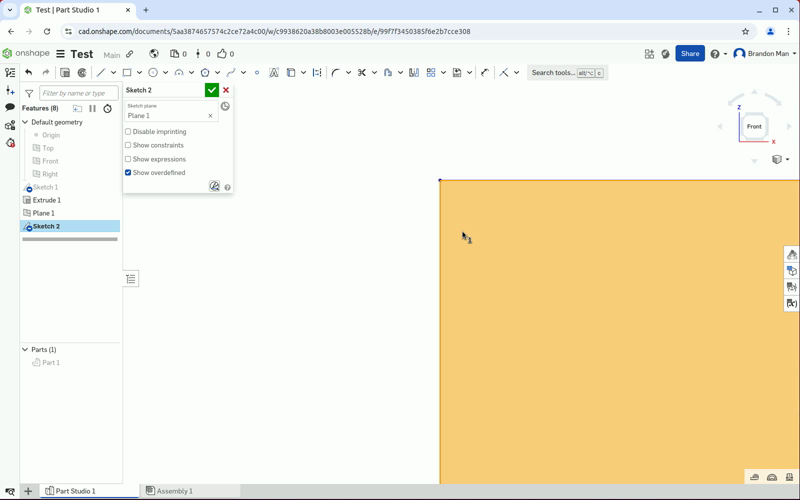
scroll(-6)
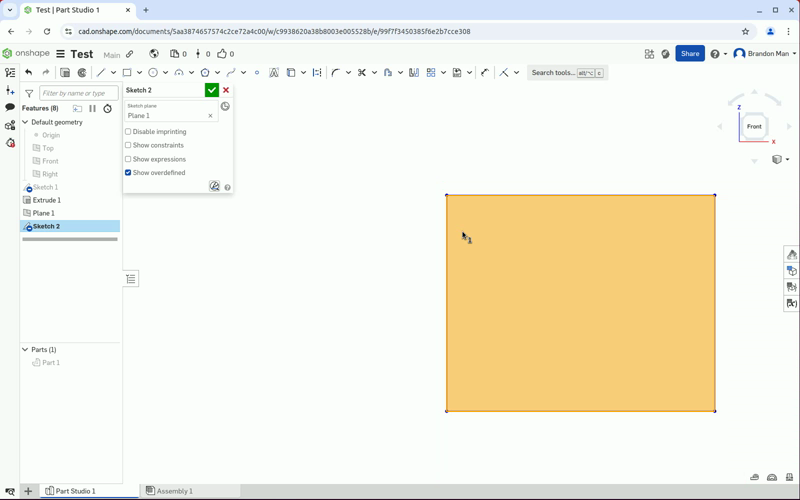
scroll(-6)
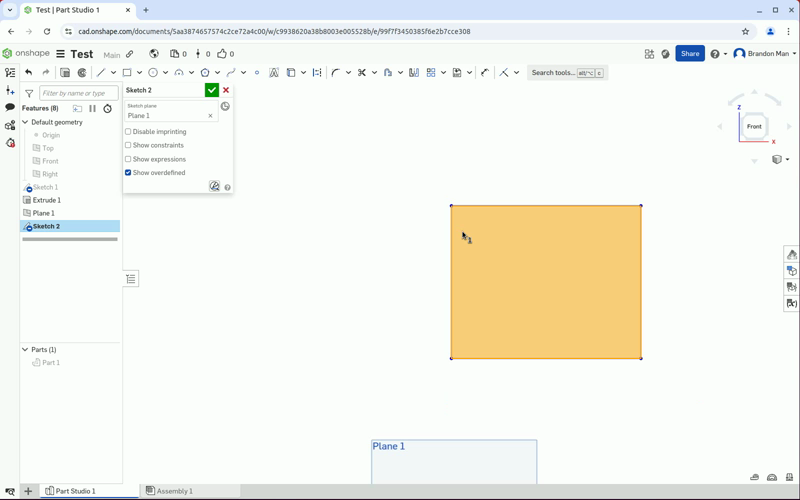
scroll(-6)
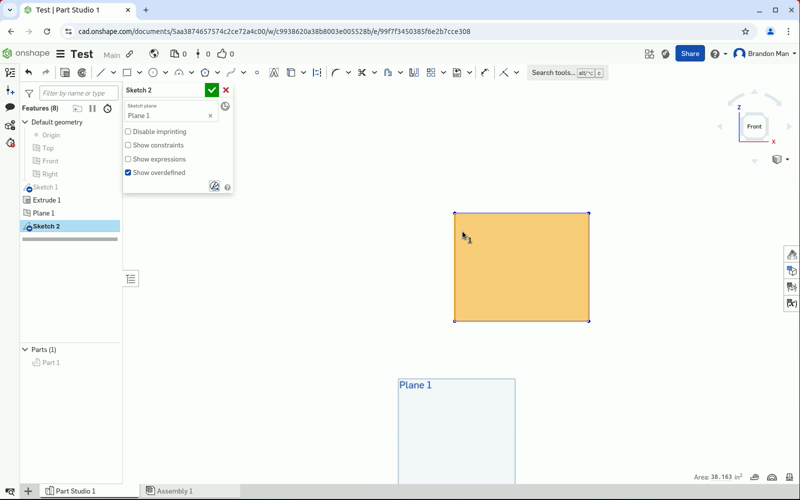
scroll(-6)
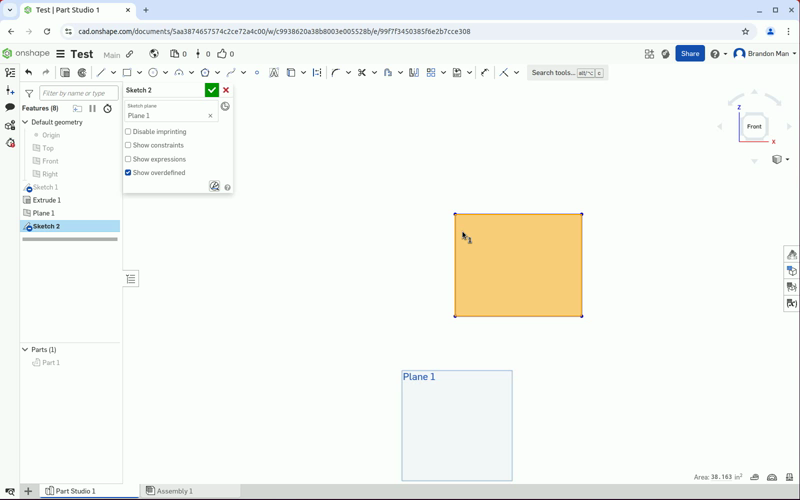
scroll(-6)
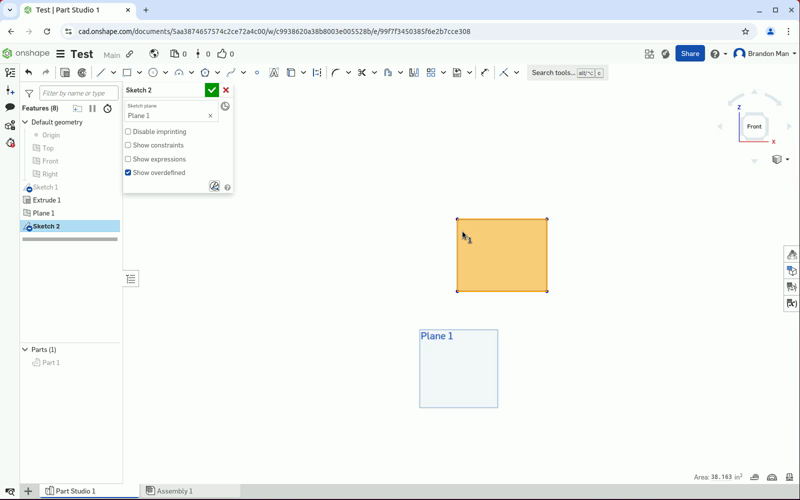
scroll(-6)
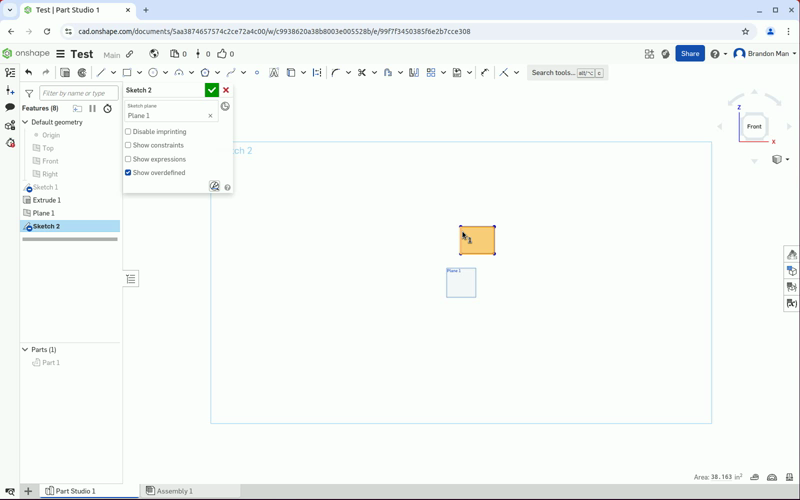
mouse_move(73, 352)
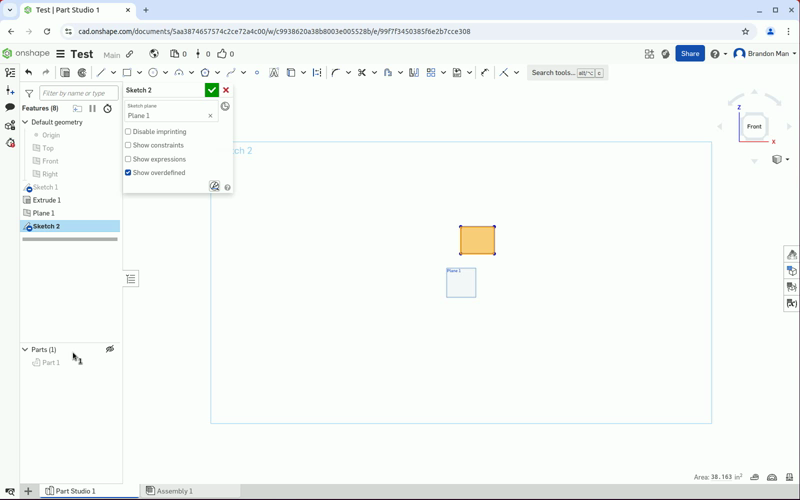
key(shift+y)
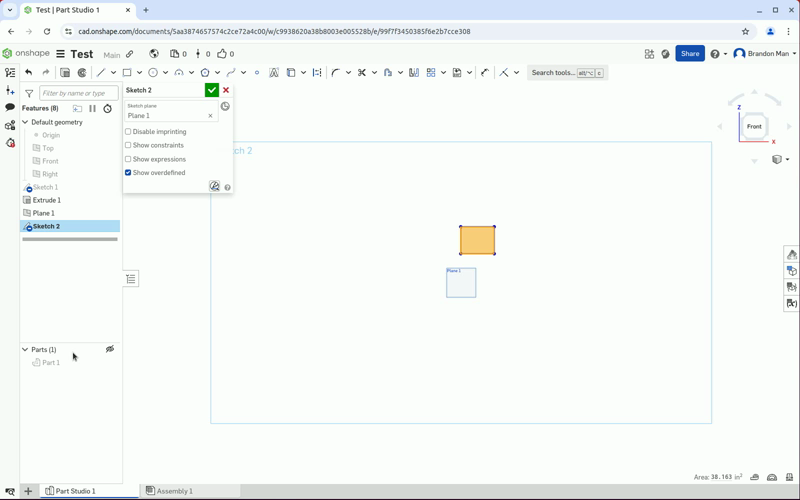
key(shift+e)
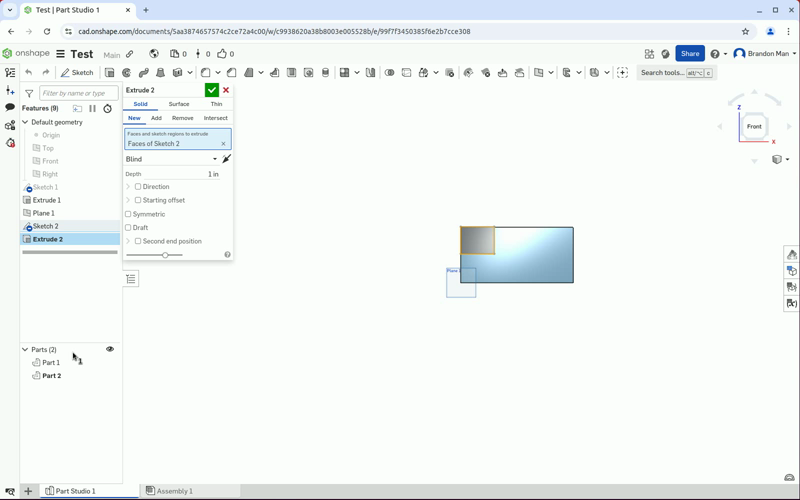
mouse_move(143, 106)
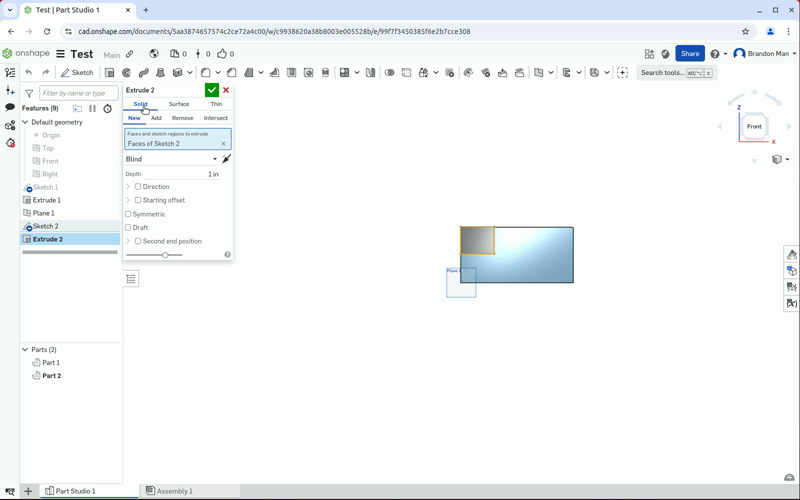
click(143, 106)
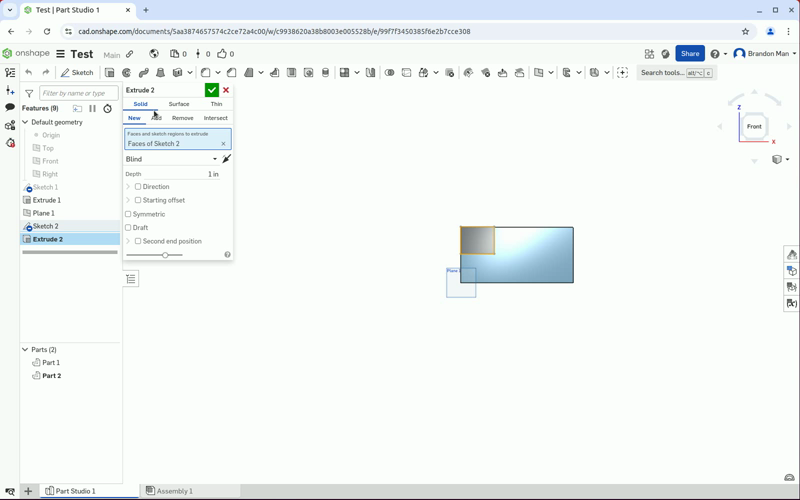
mouse_move(186, 120)
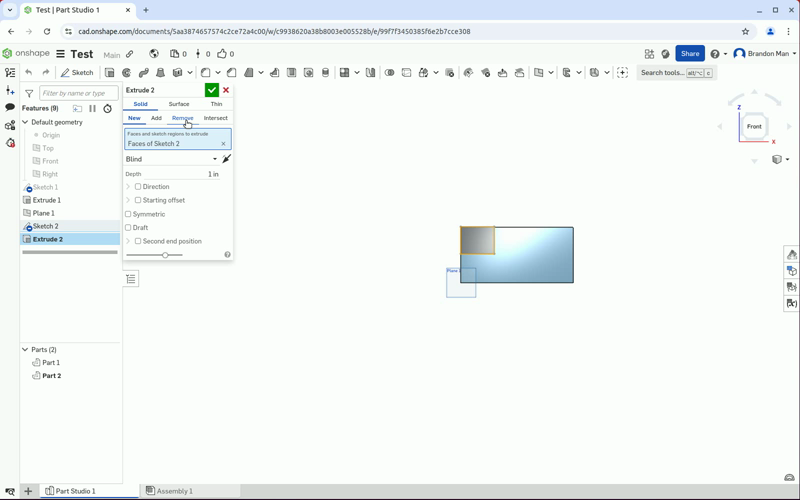
click(186, 120)
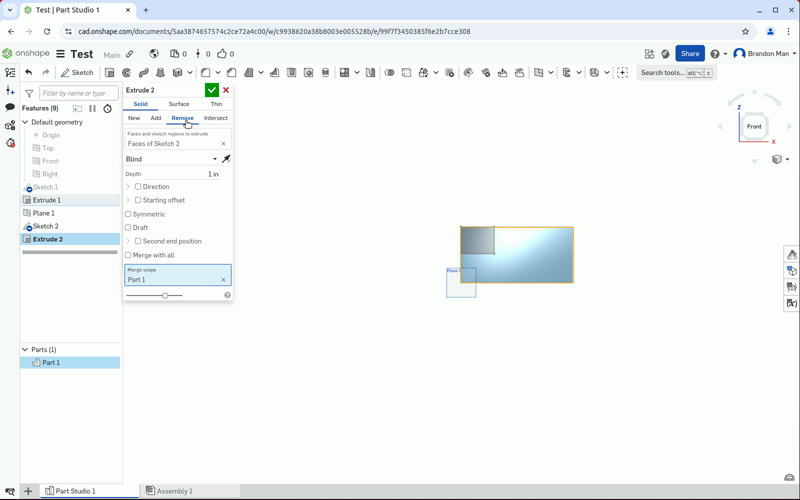
key(tab, 4)
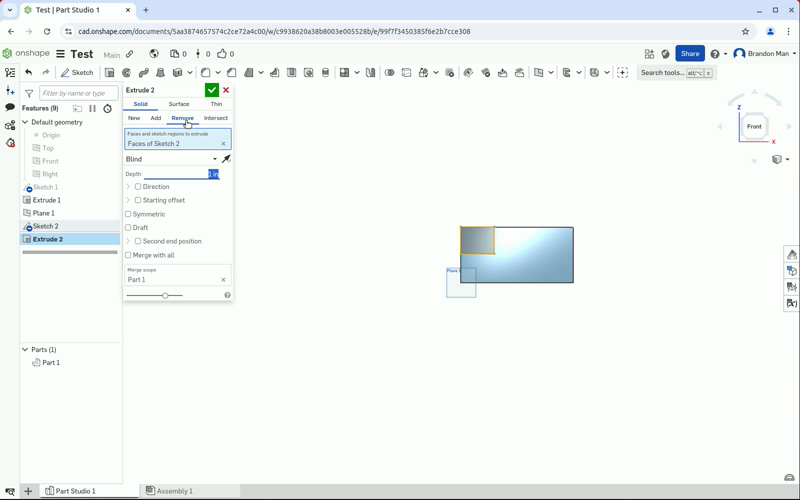
text(6.74)
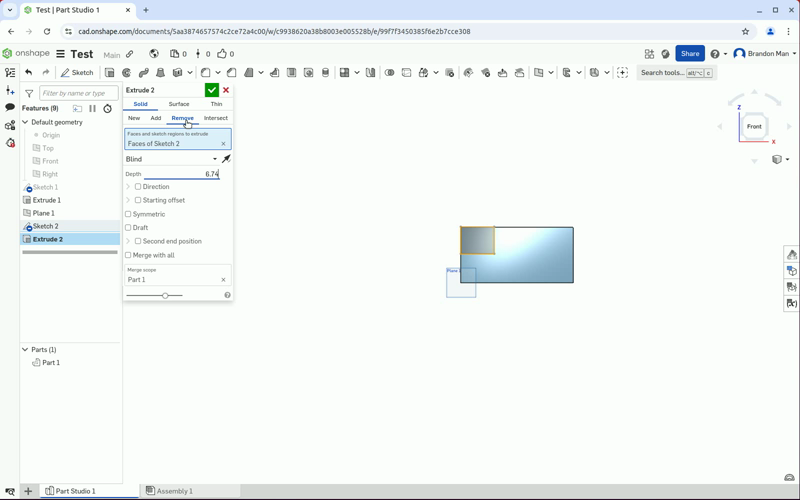
key(tab, 6)
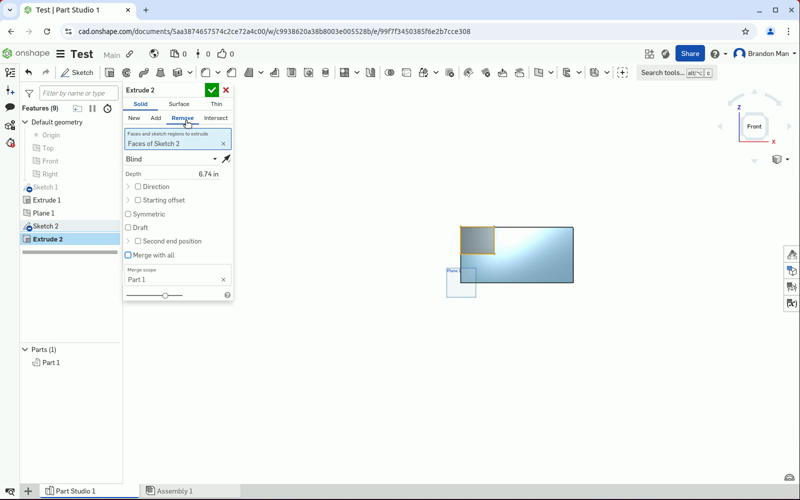
key(space)
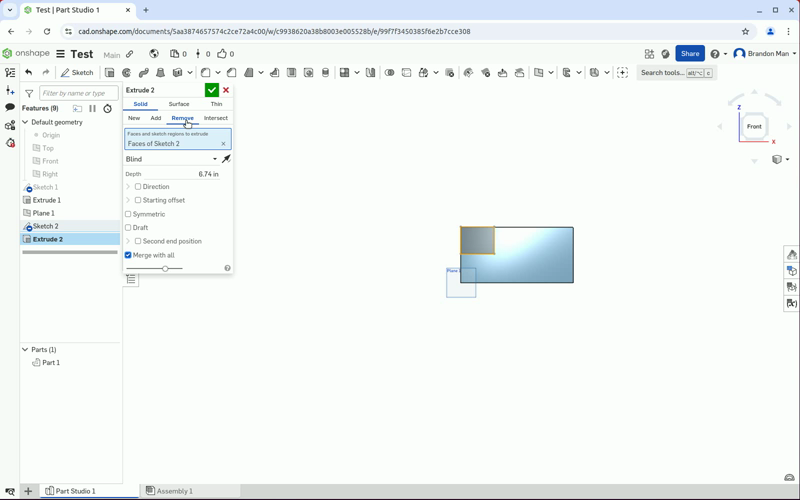
key(enter)
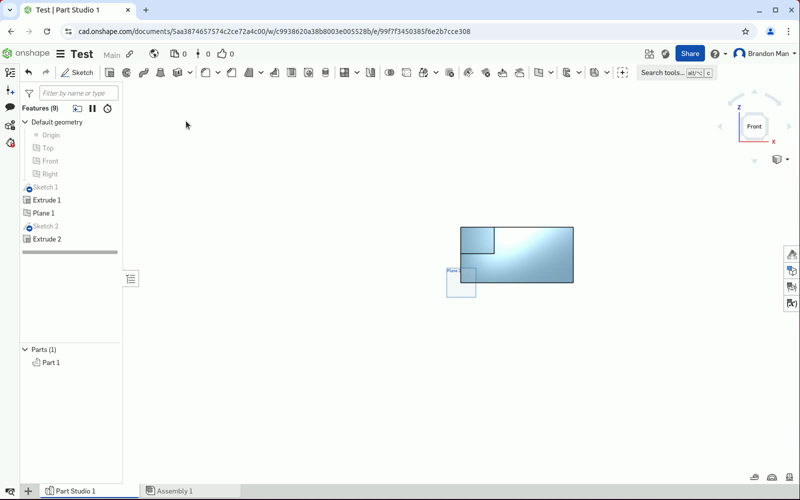
key(shift+h)
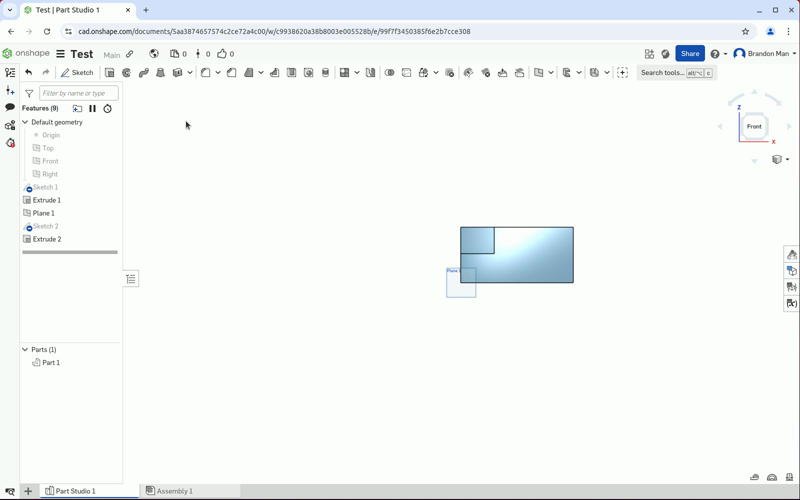
key(shift+h)
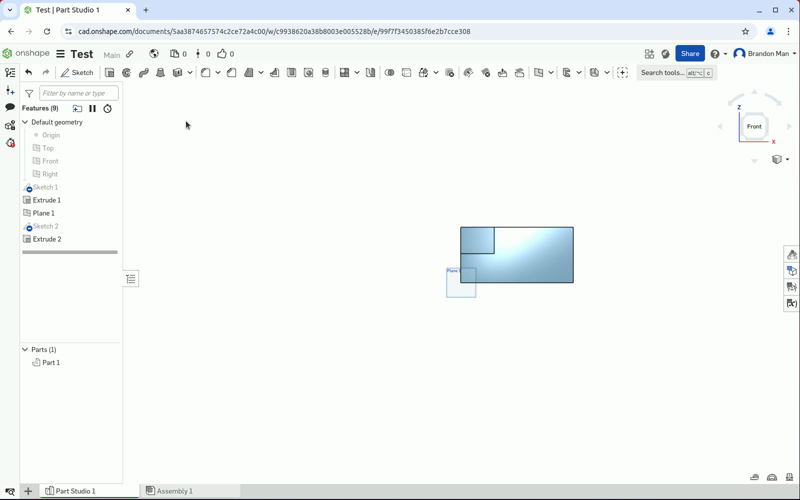
mouse_move(73, 189)
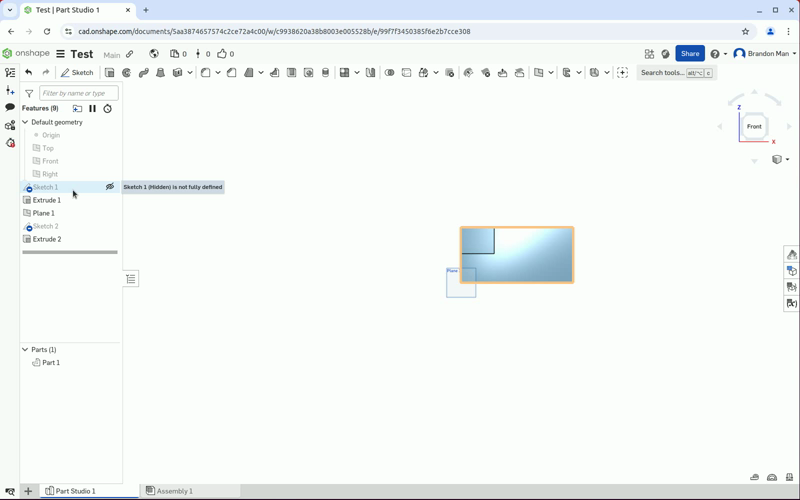
click(73, 189)
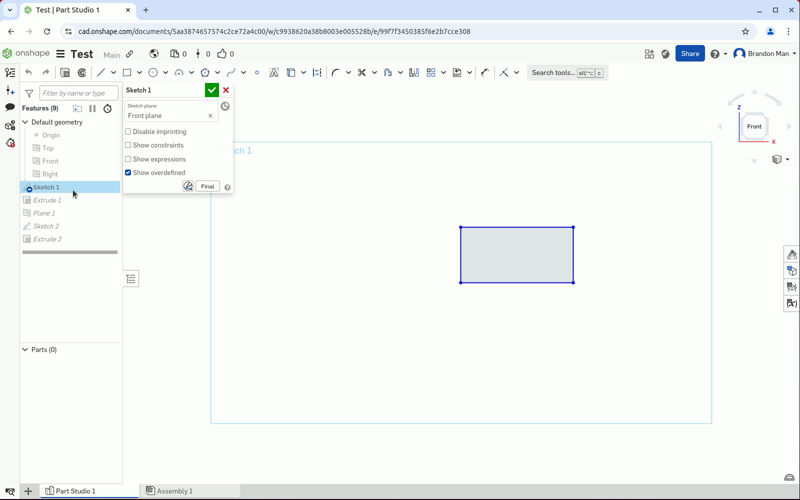
mouse_move(229, 92)
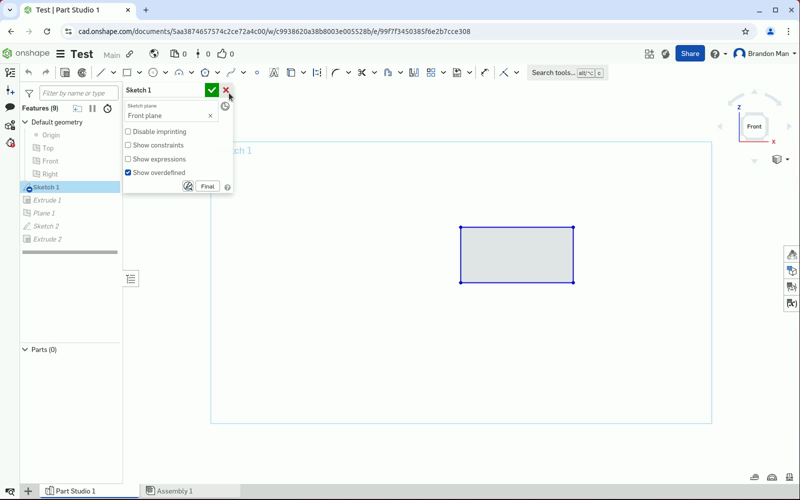
click(229, 92)
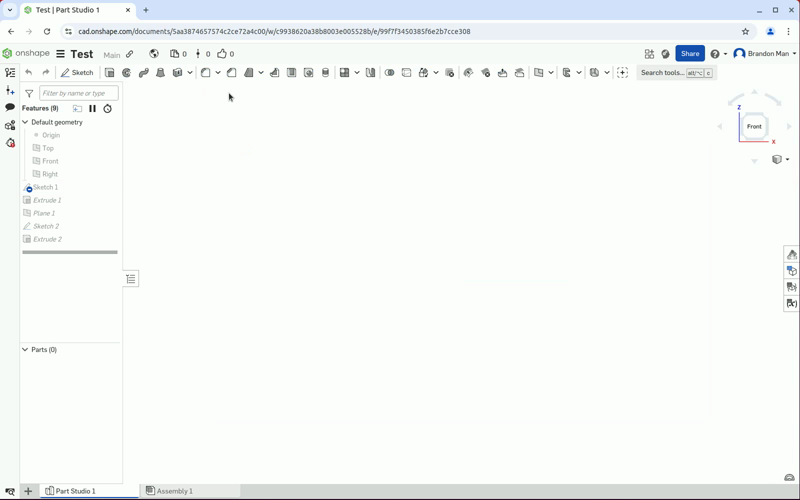
key(shift+s)
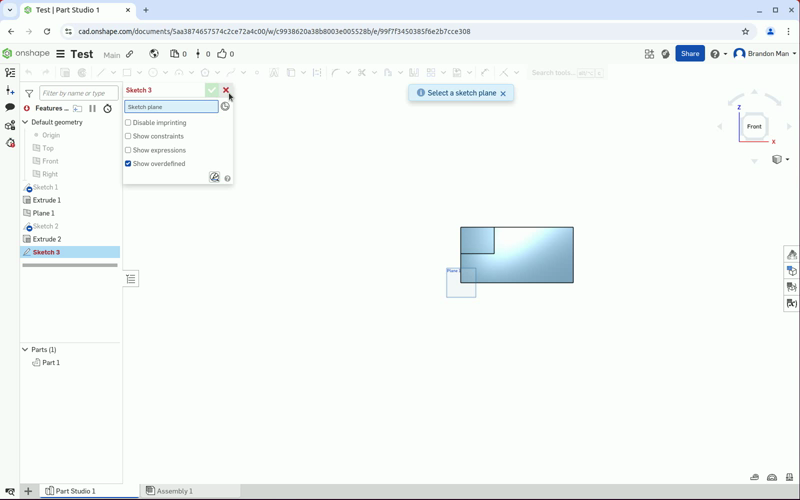
mouse_move(73, 215)
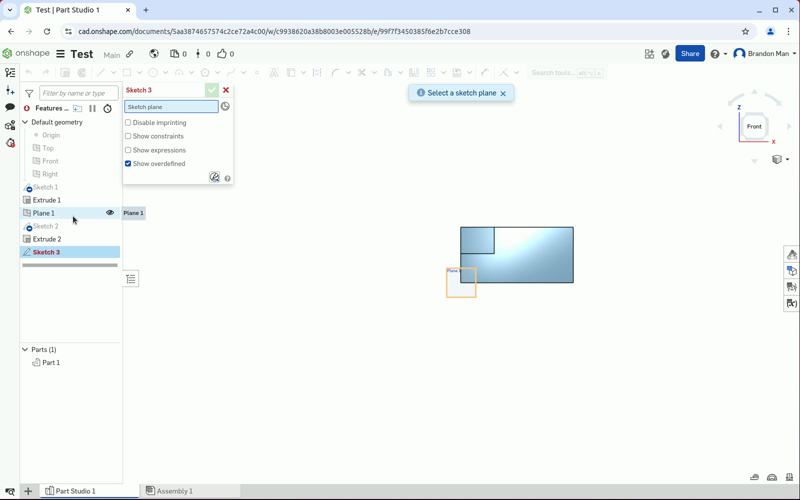
click(73, 215)
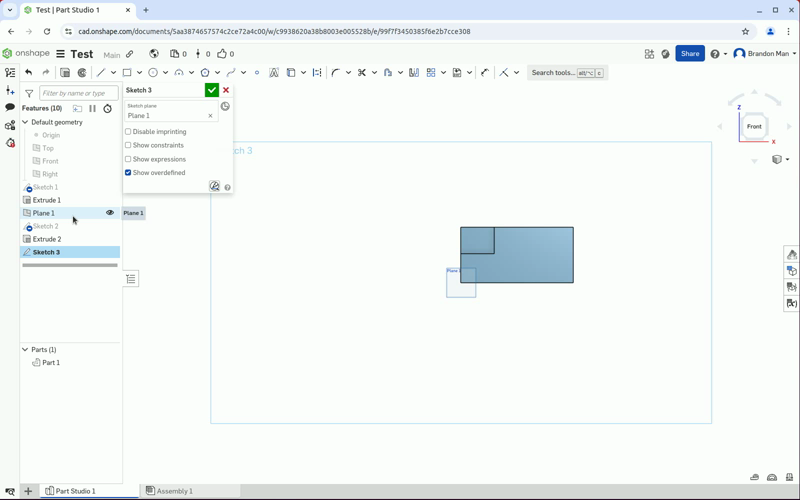
mouse_move(73, 352)
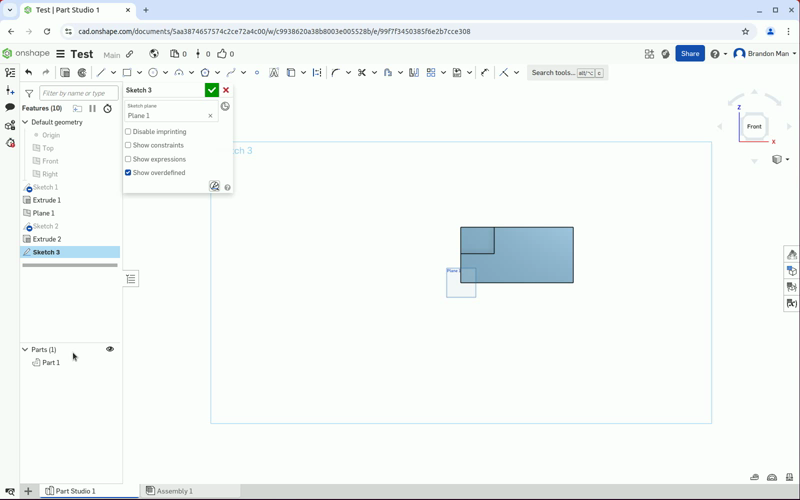
key(y)
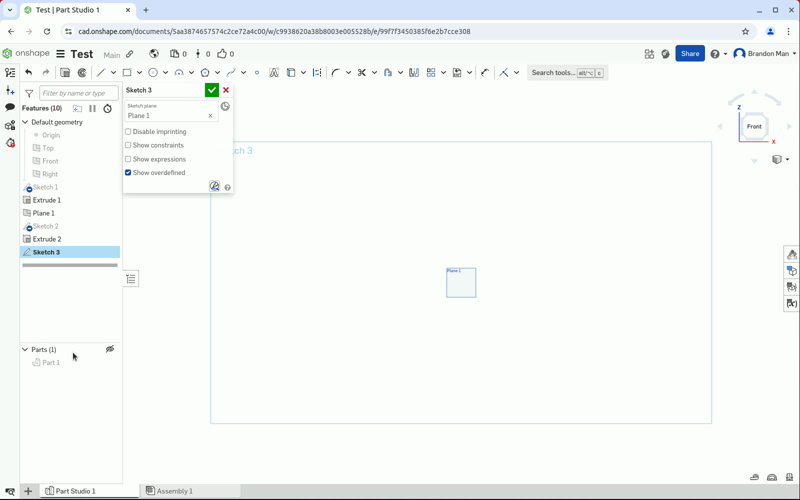
key(l)
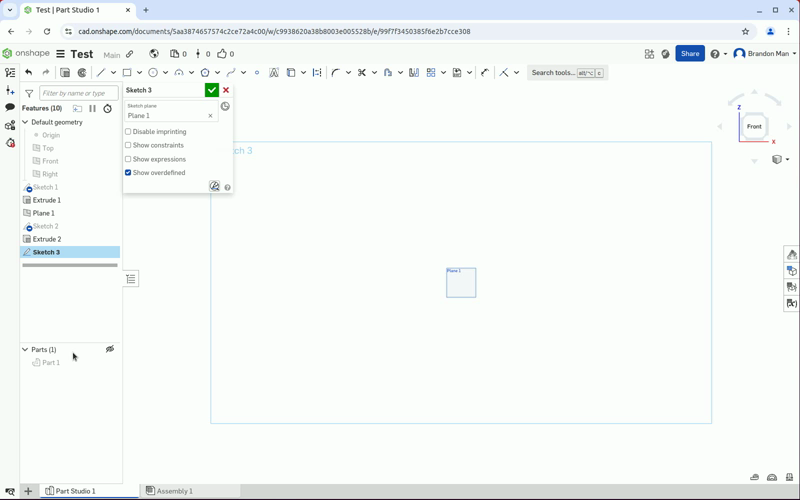
key_down(shift)
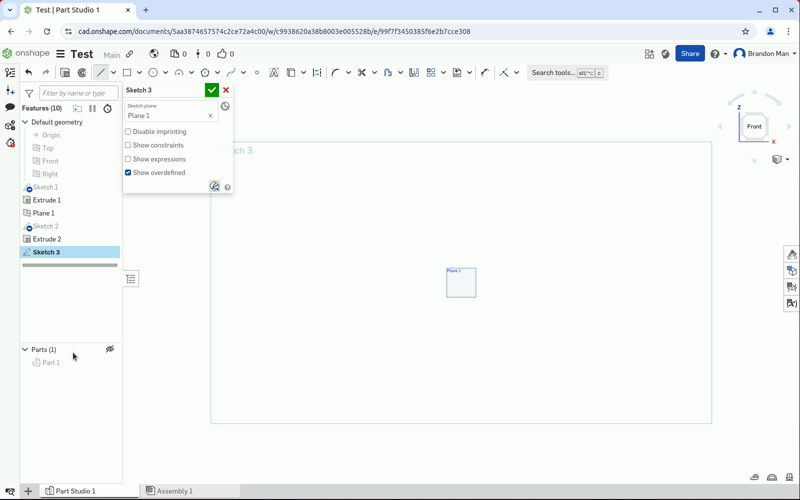
mouse_move(540, 253)
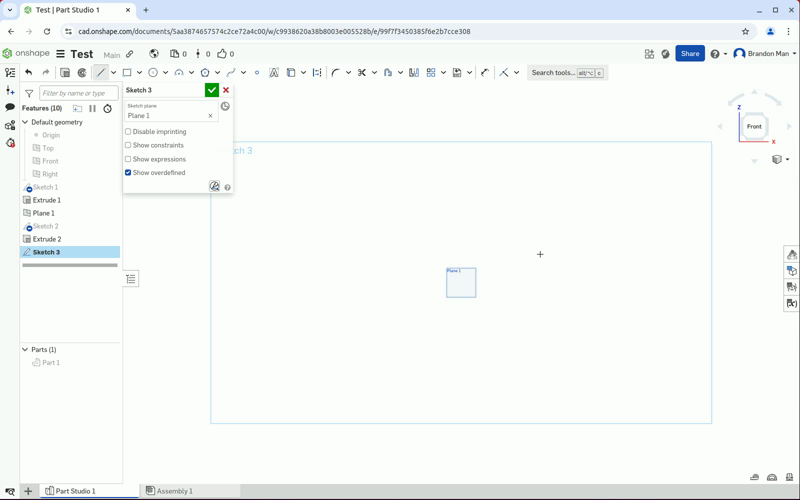
click(540, 253)
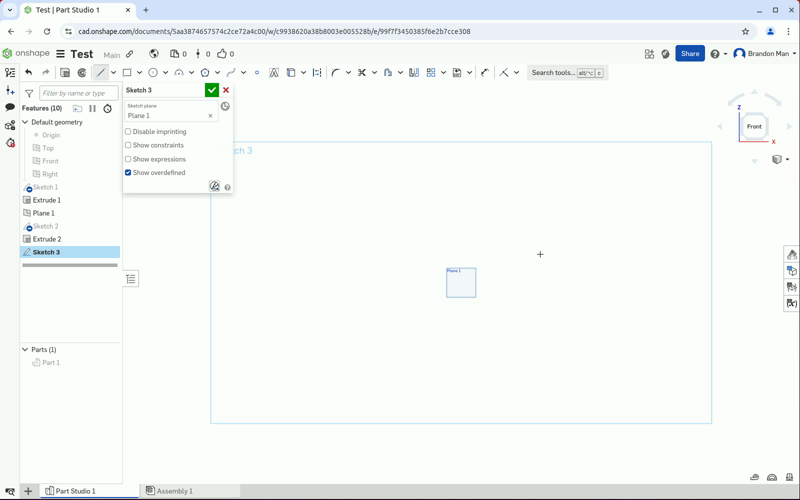
key_up(shift)
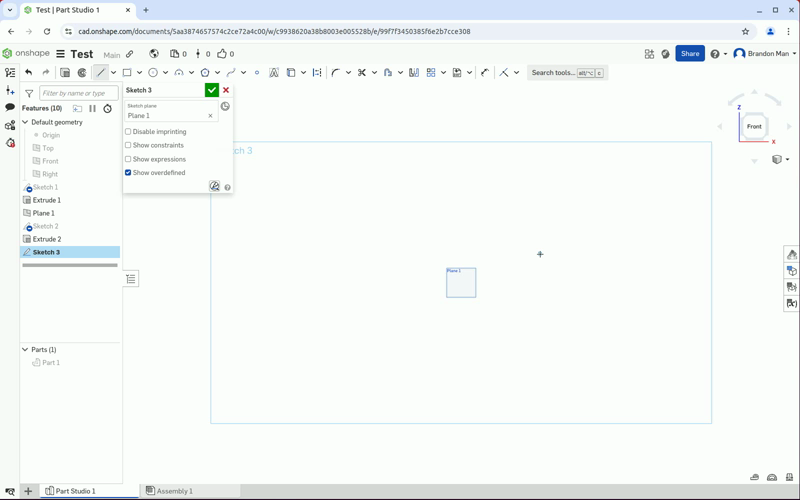
key_down(shift)
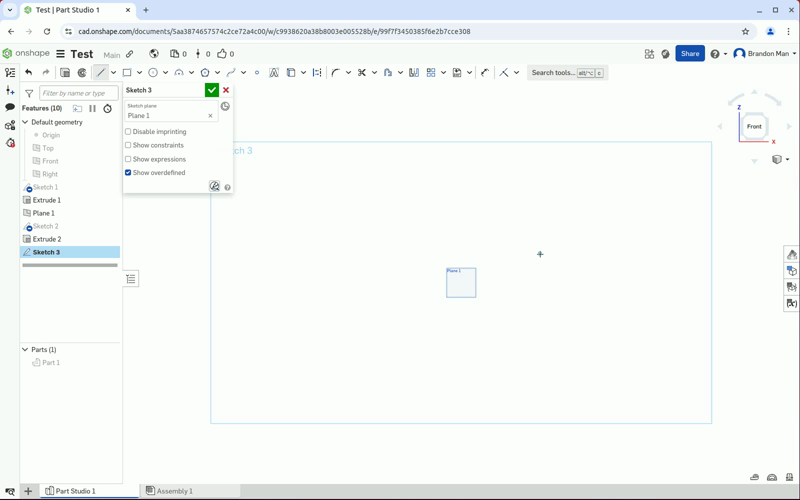
mouse_move(570, 253)
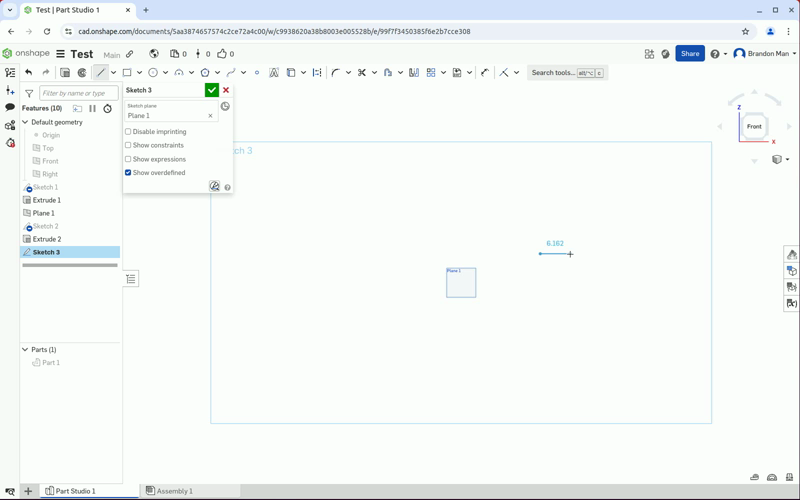
mouse_move(574, 253)
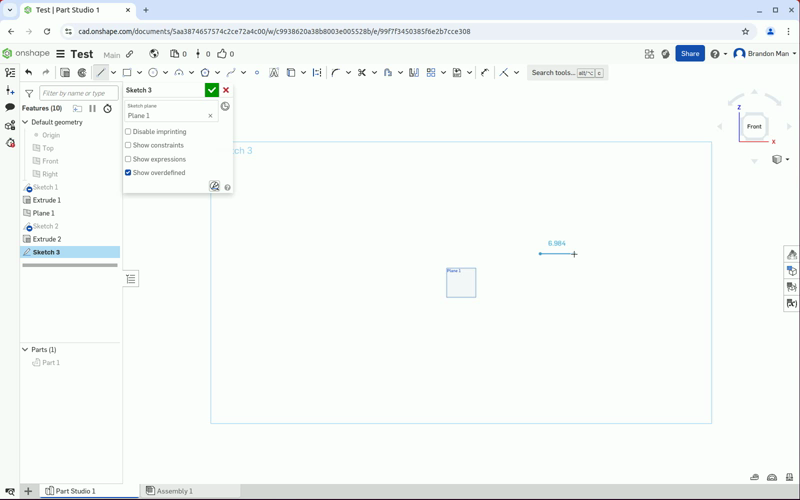
click(574, 253)
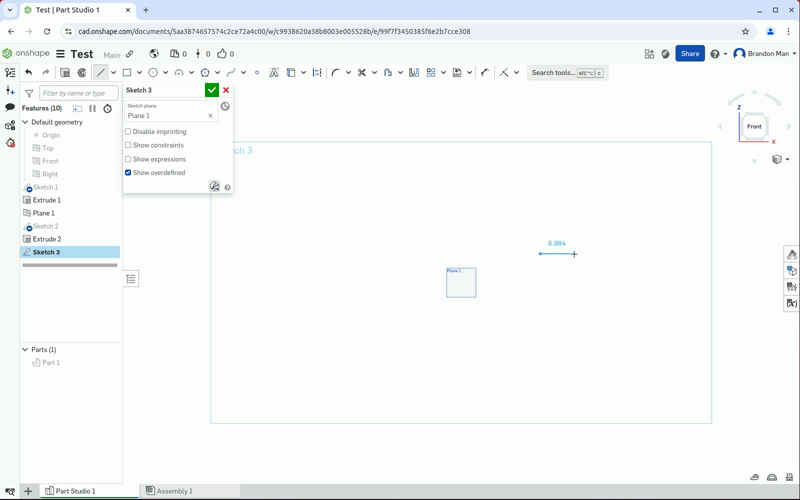
key_up(shift)
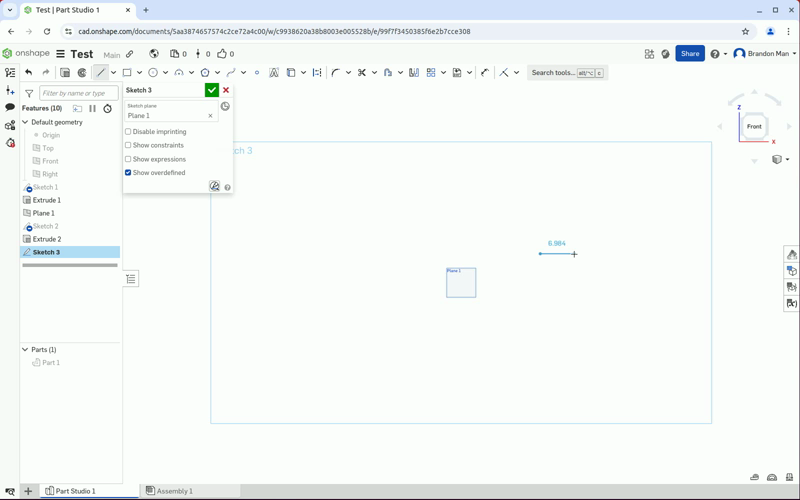
key_down(shift)
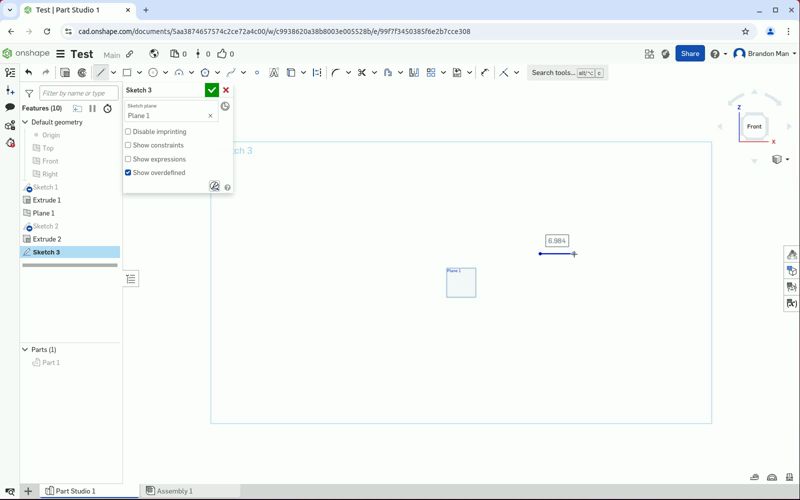
mouse_move(589, 253)
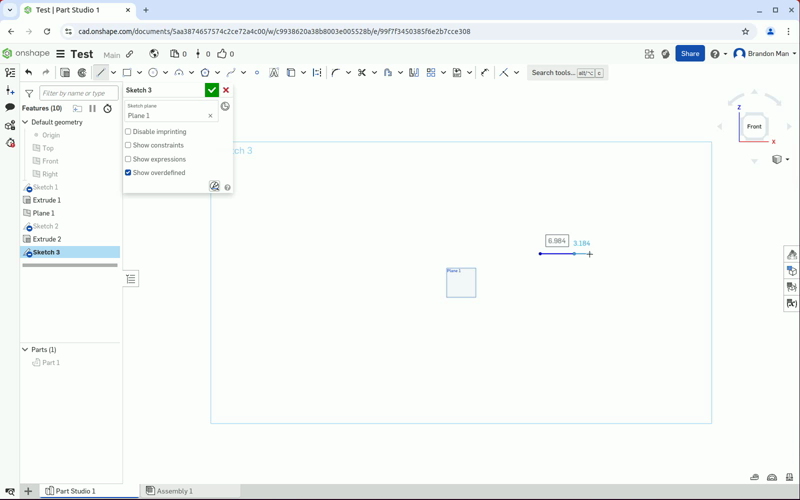
mouse_move(574, 226)
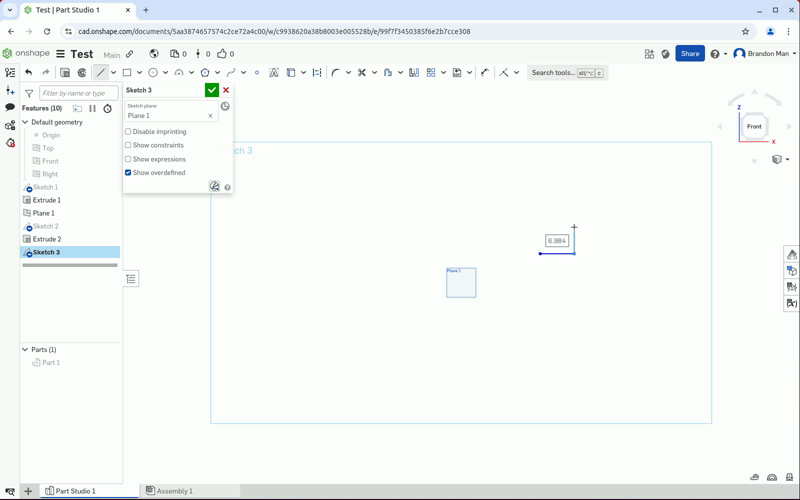
click(574, 226)
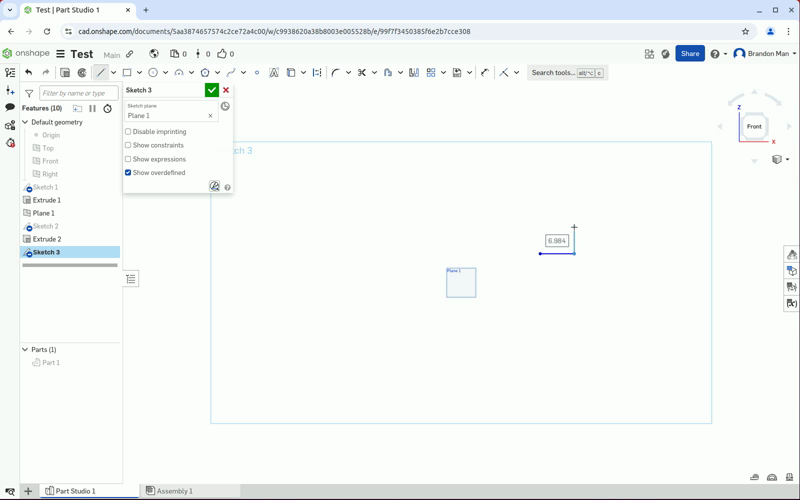
key_up(shift)
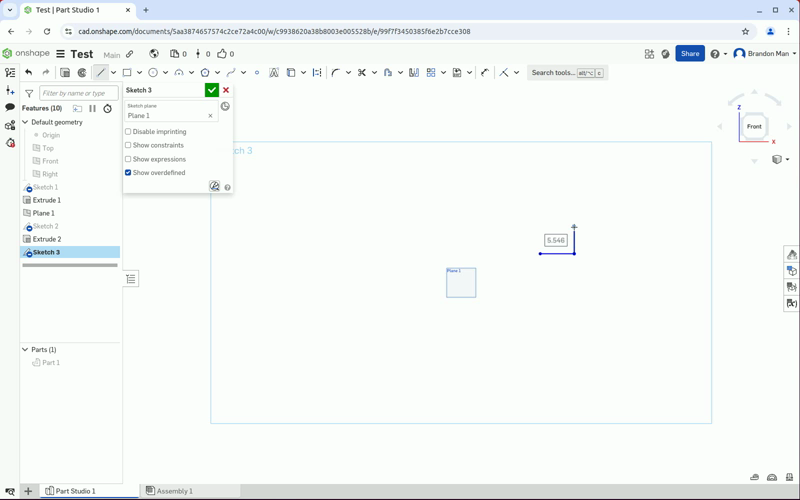
key_down(shift)
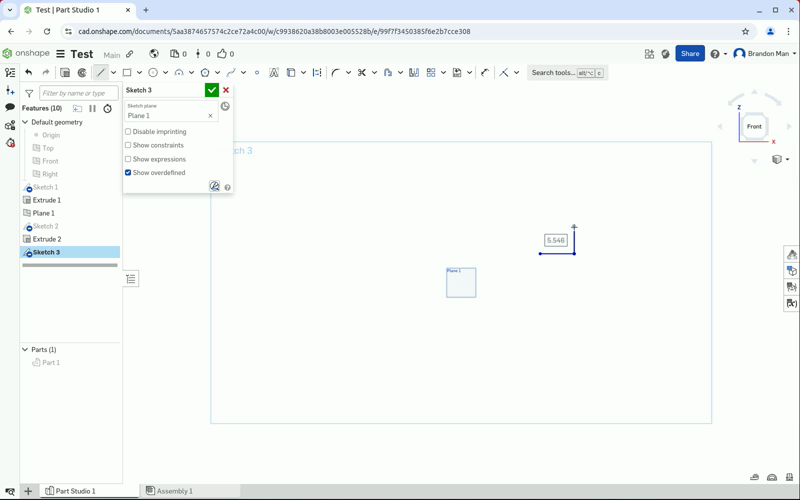
mouse_move(589, 226)
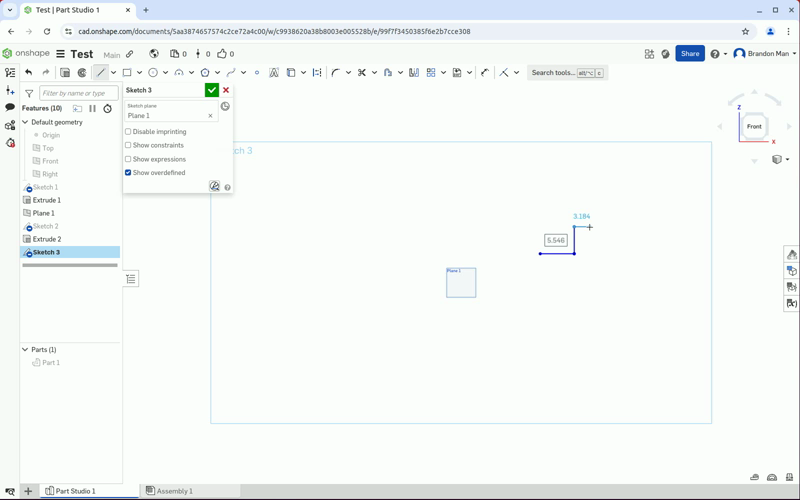
mouse_move(540, 226)
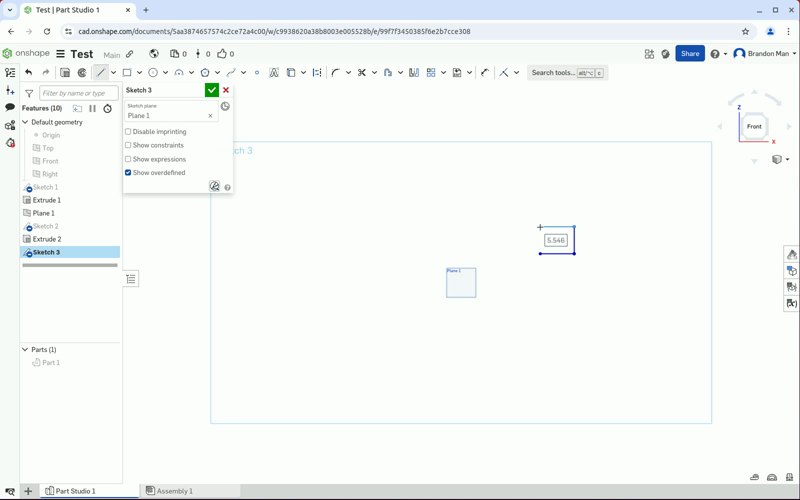
click(540, 226)
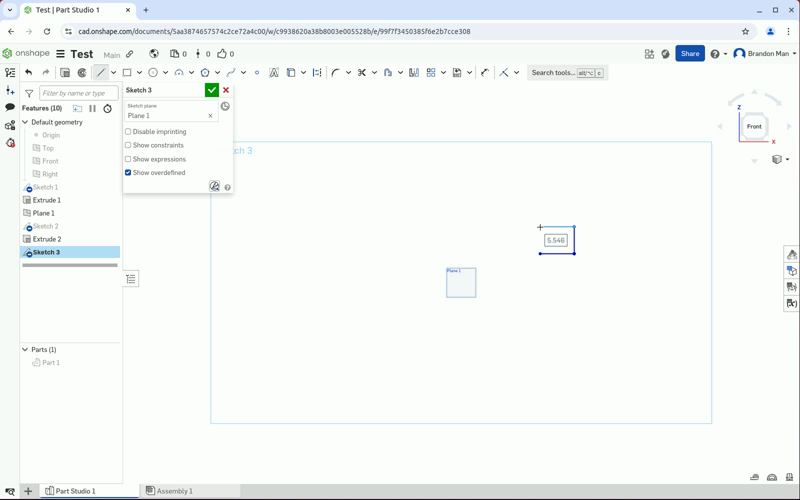
key_up(shift)
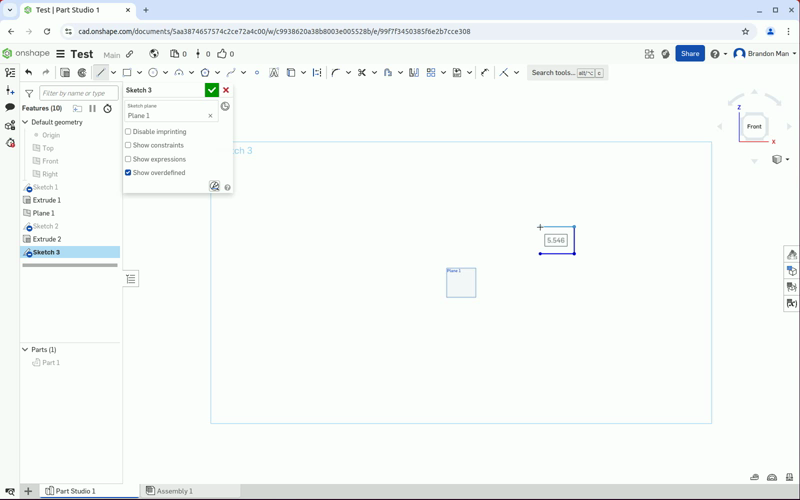
mouse_move(570, 226)
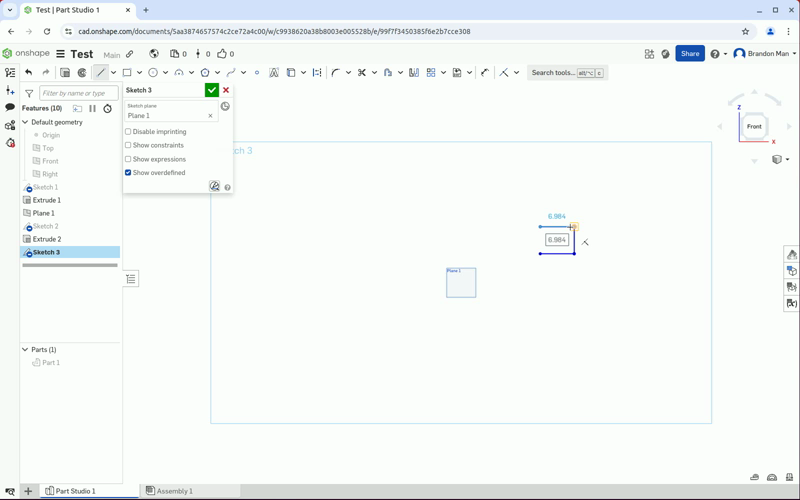
key_down(shift)
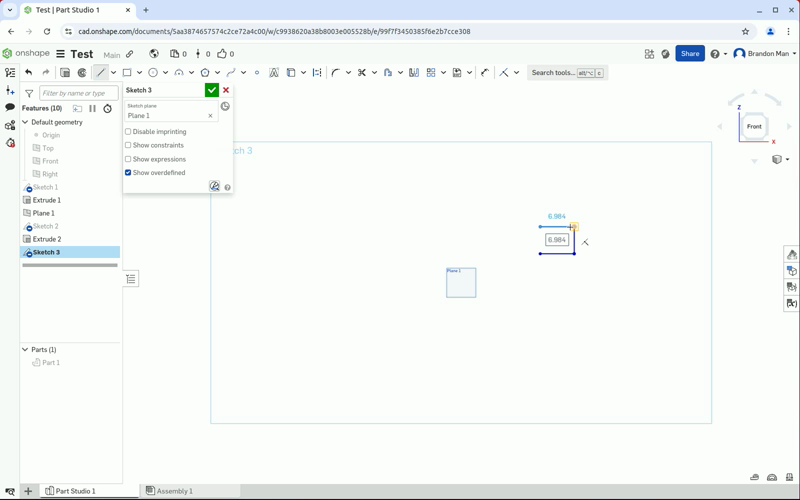
mouse_move(540, 253)
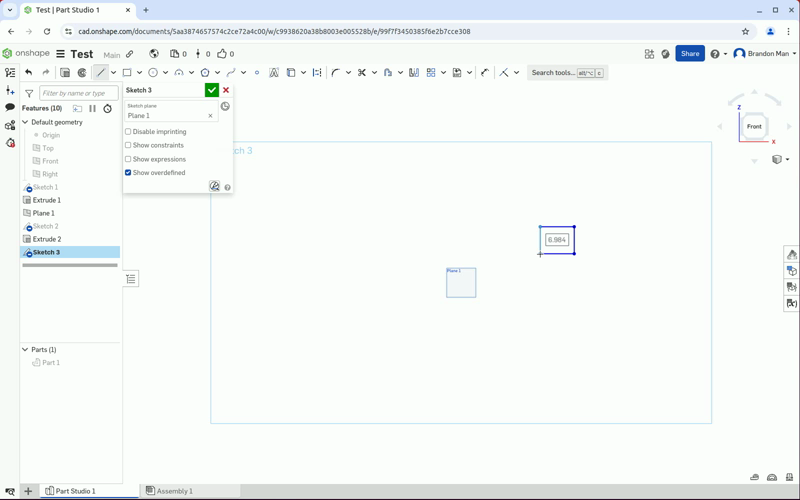
key_up(shift)
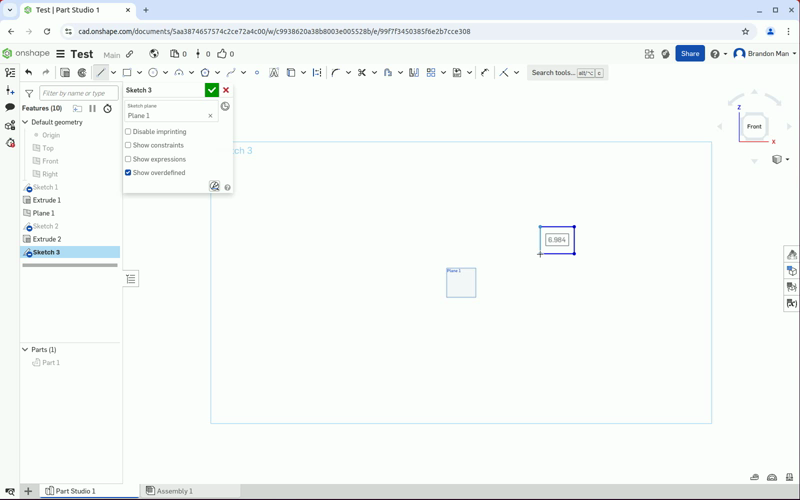
click(540, 253)
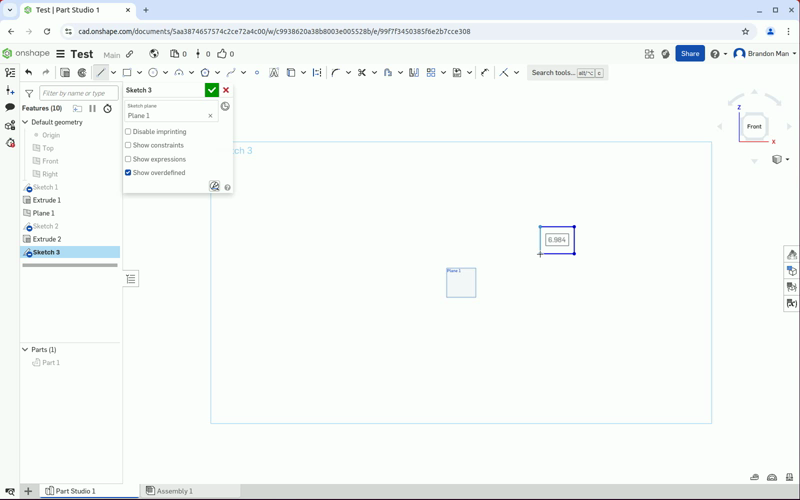
key(esc)
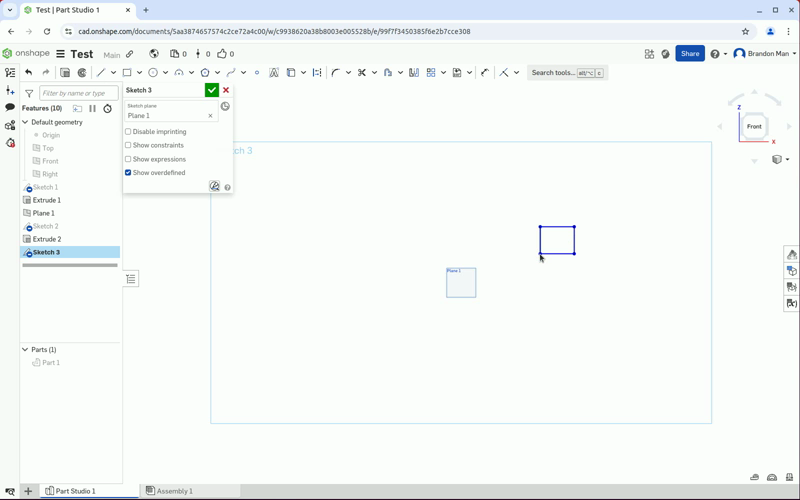
mouse_move(556, 252)
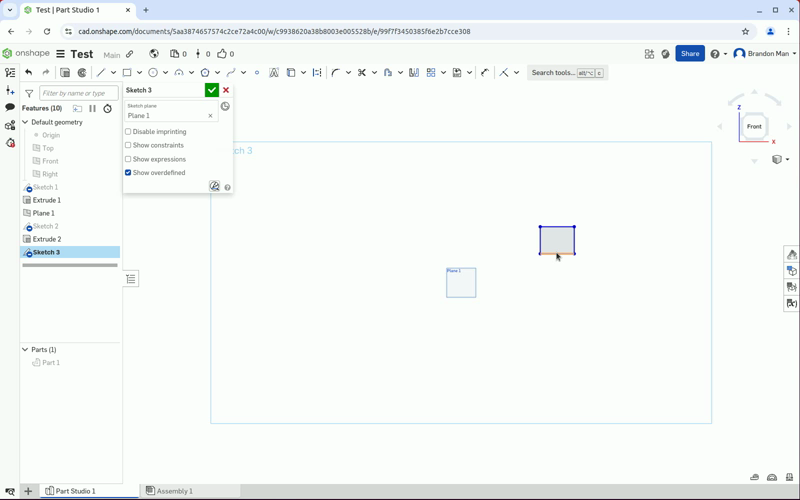
scroll(6)
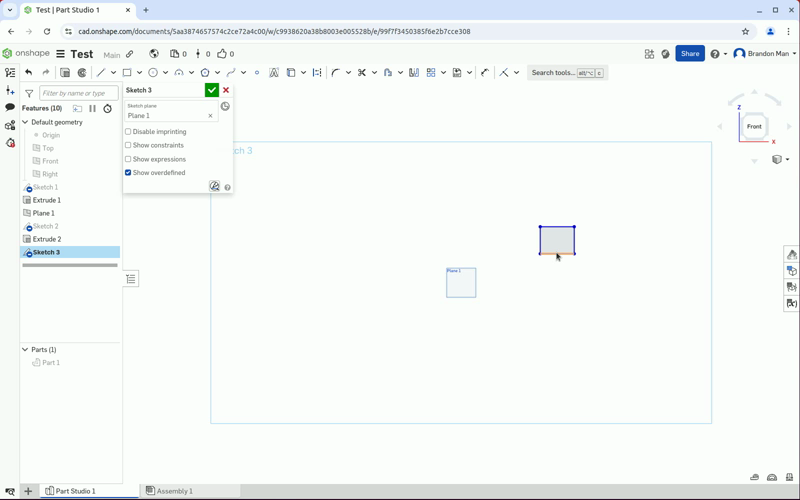
scroll(6)
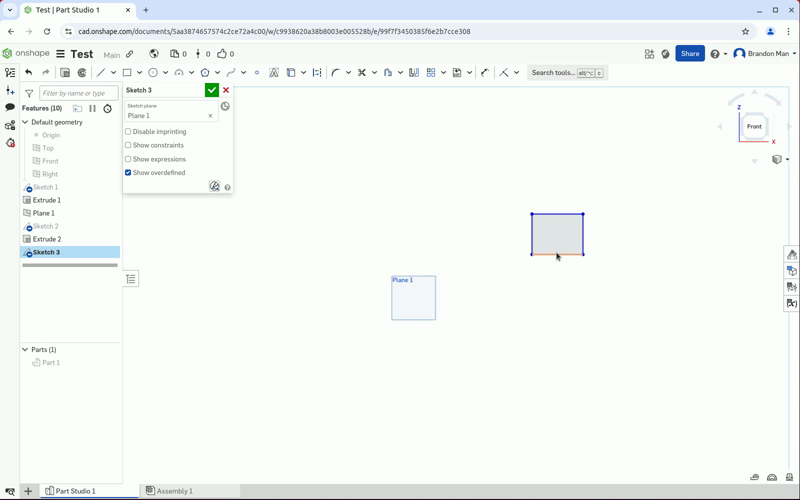
scroll(6)
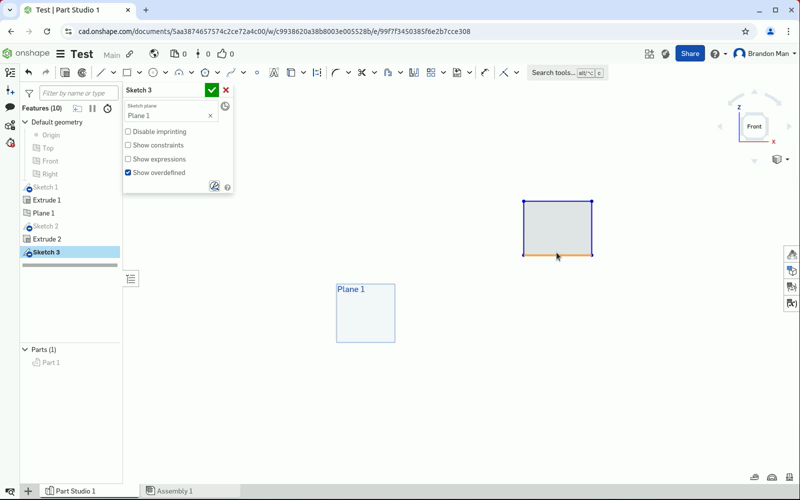
scroll(6)
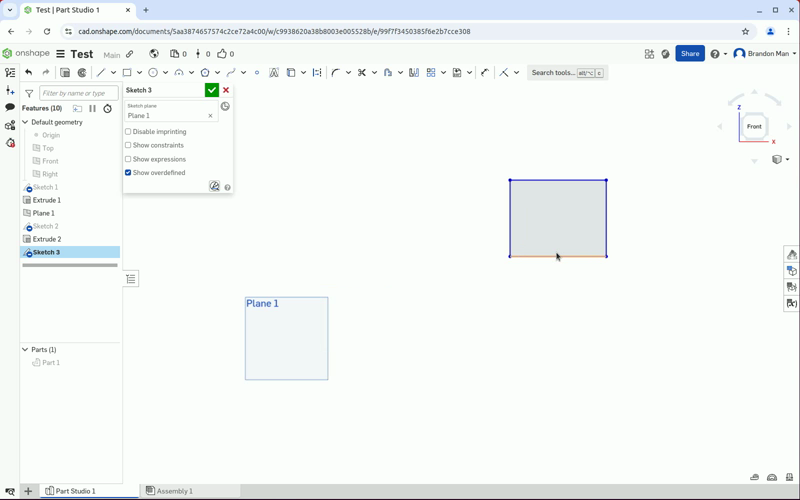
scroll(6)
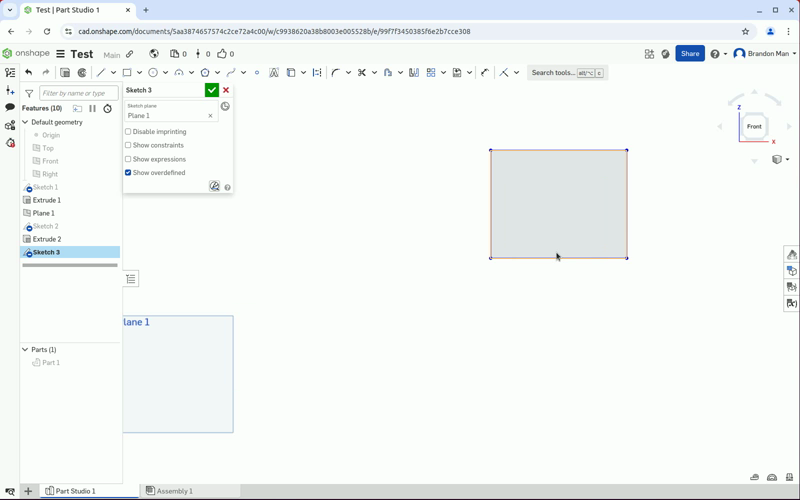
scroll(6)
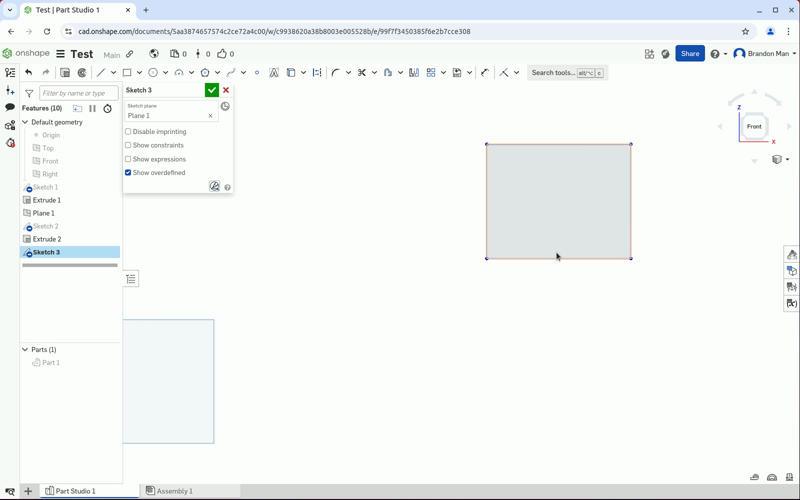
scroll(6)
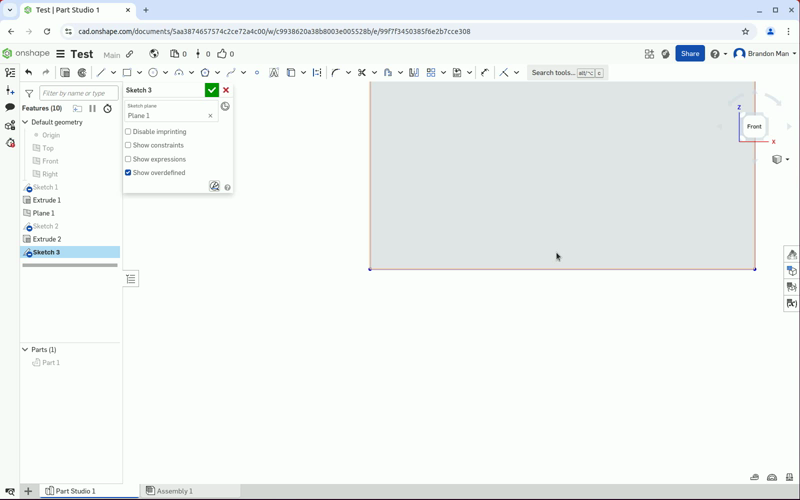
click(556, 252)
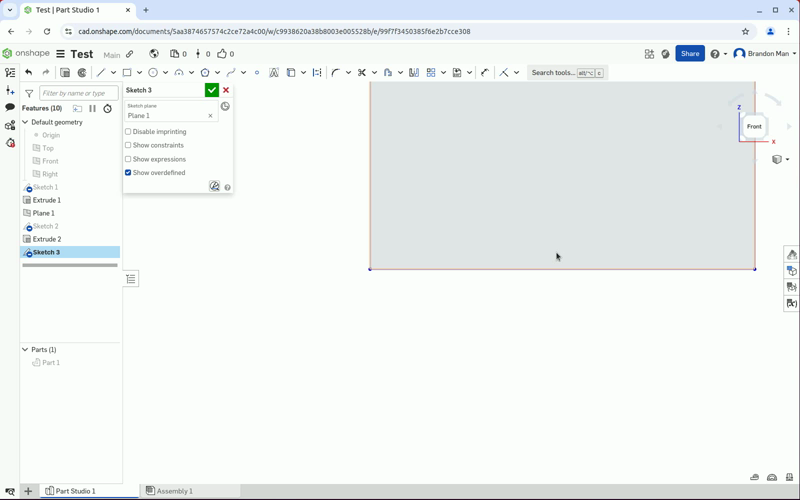
scroll(-6)
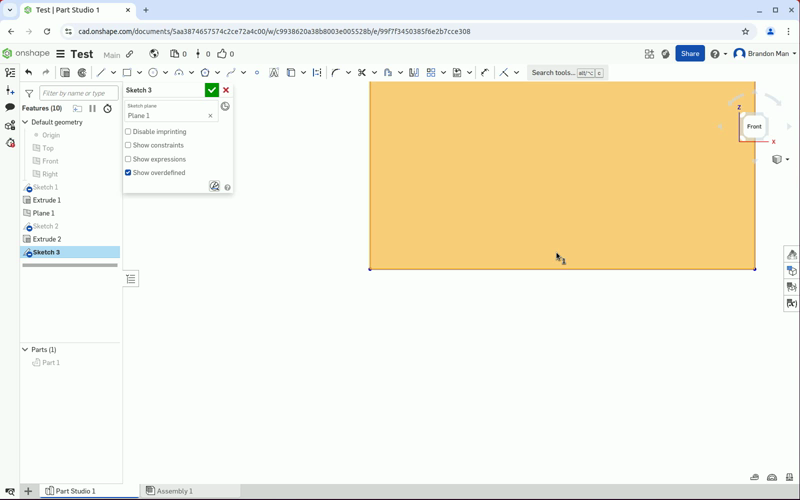
scroll(-6)
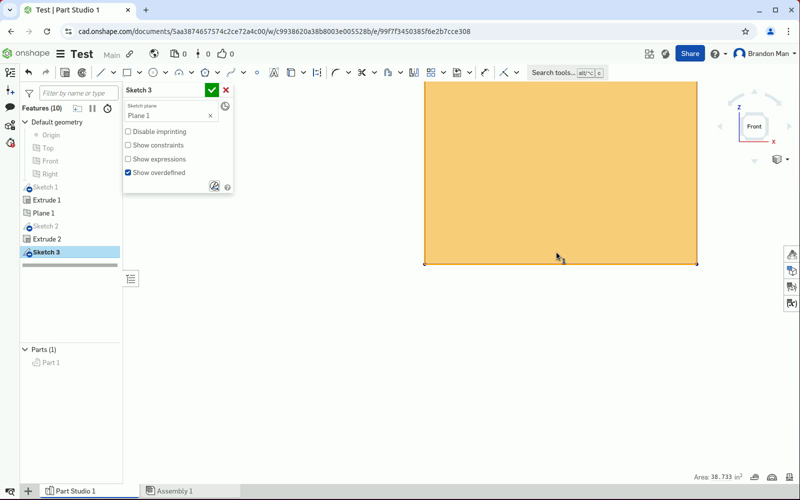
scroll(-6)
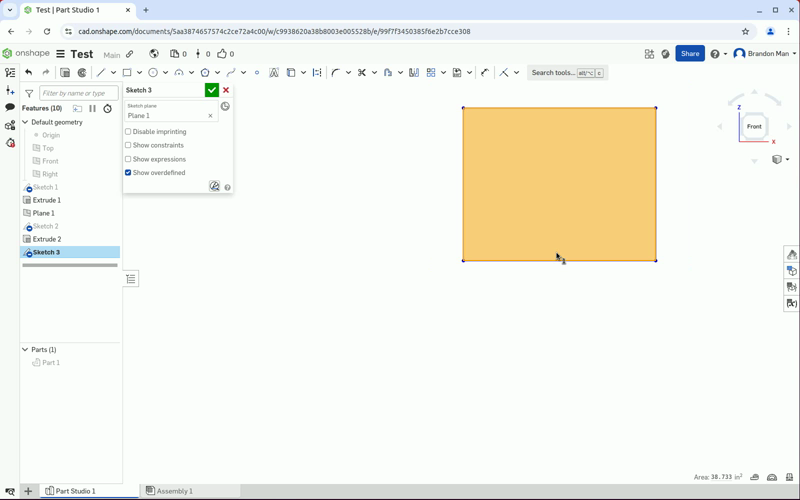
scroll(-6)
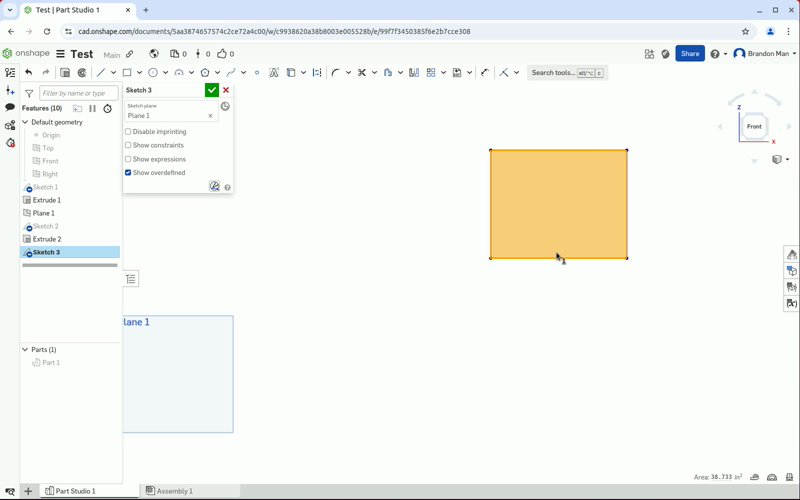
scroll(-6)
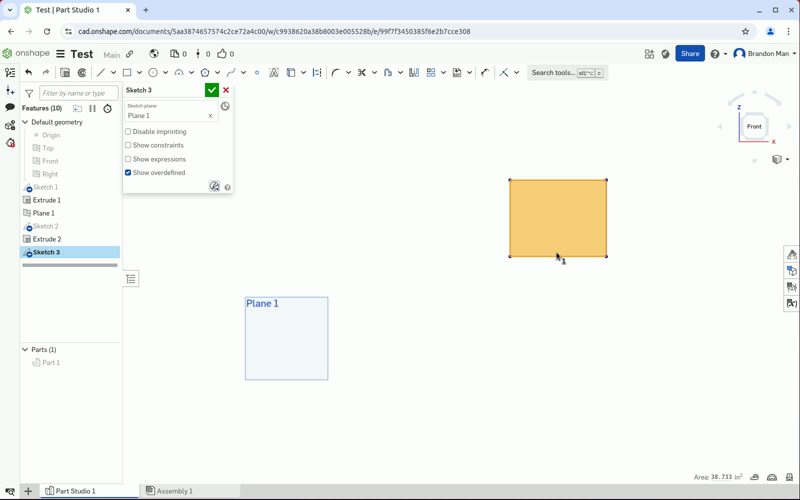
scroll(-6)
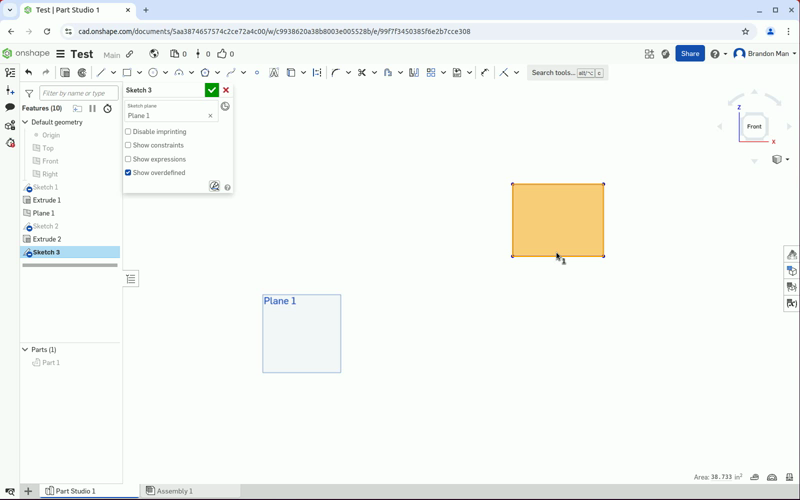
scroll(-6)
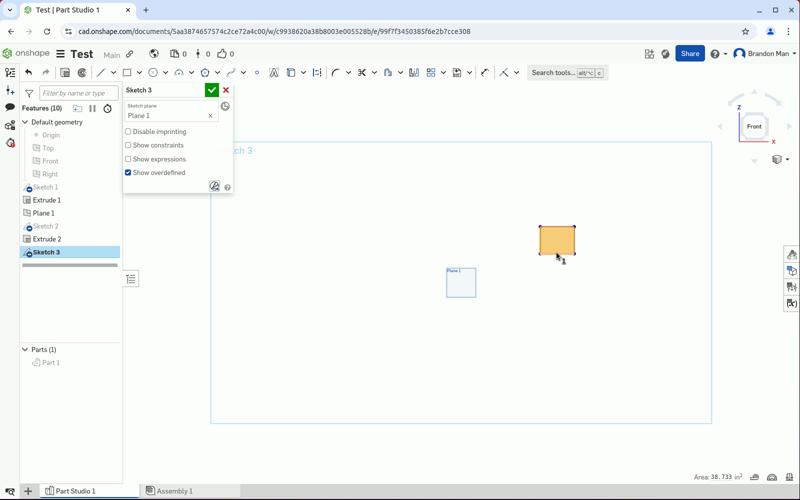
mouse_move(73, 352)
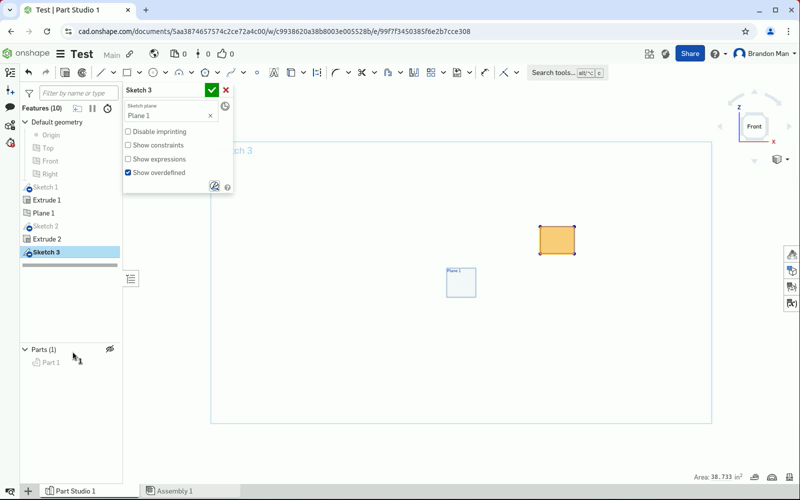
key(shift+y)
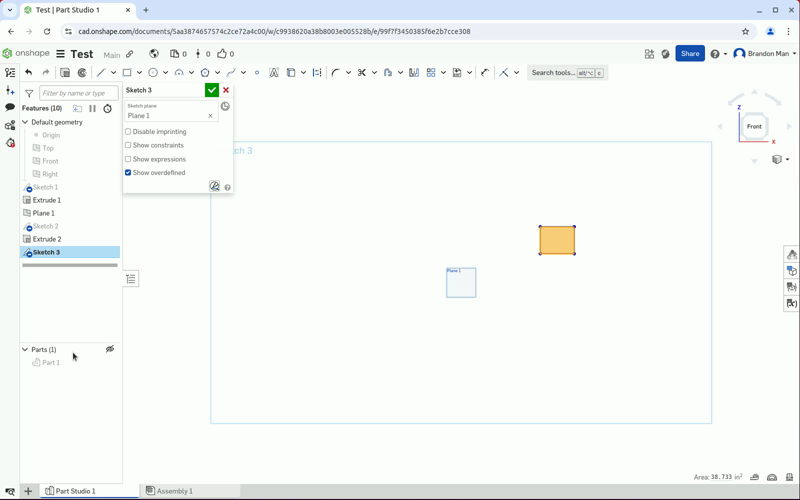
key(shift+e)
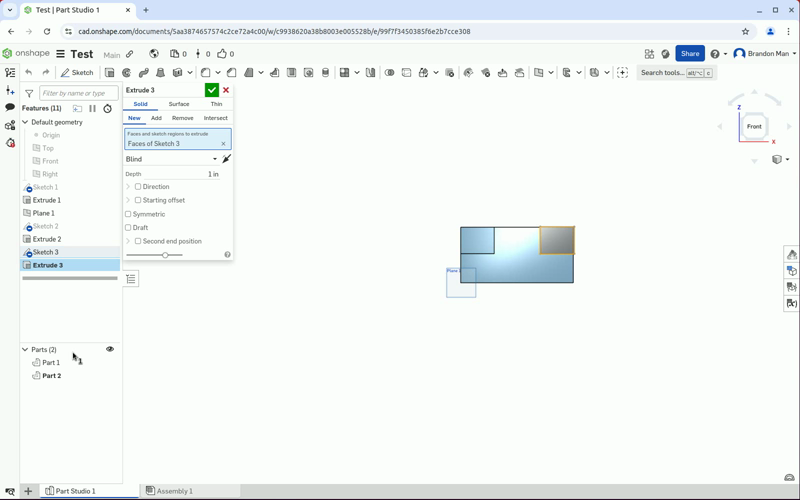
mouse_move(143, 106)
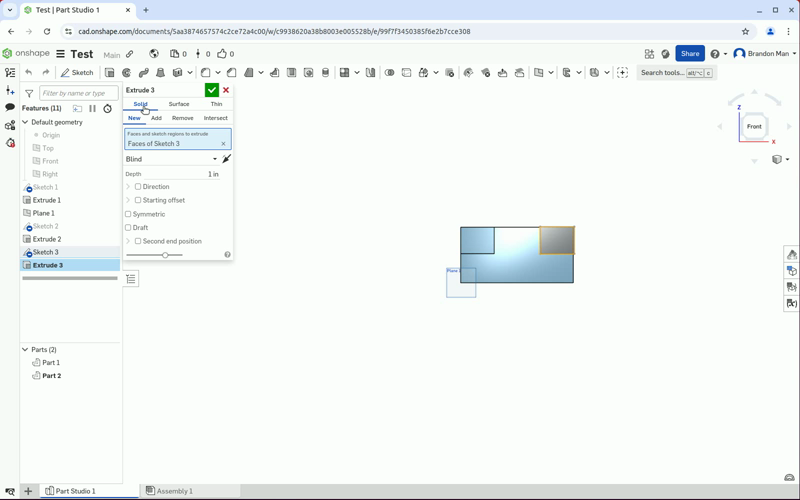
click(143, 106)
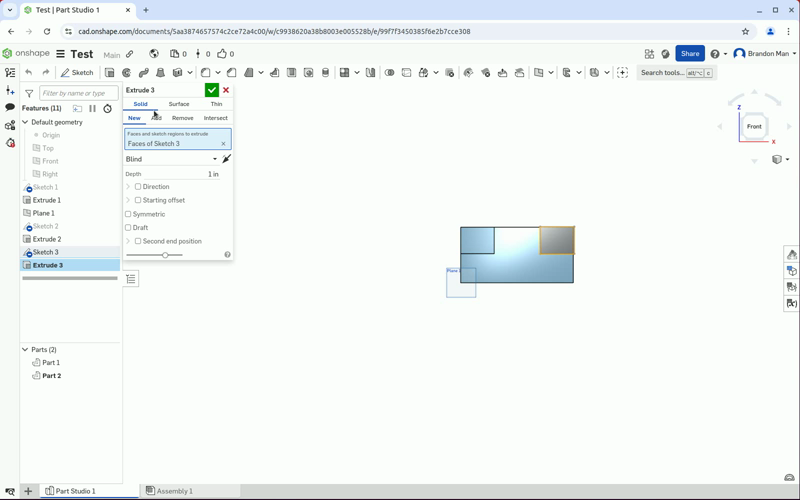
mouse_move(186, 120)
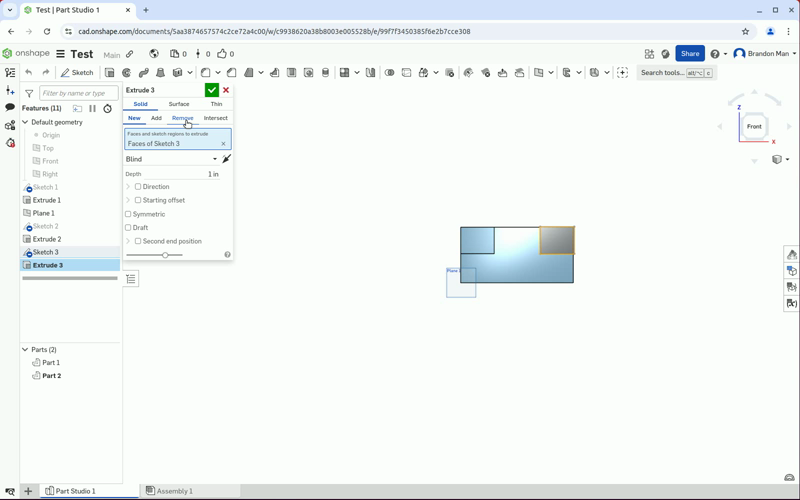
click(186, 120)
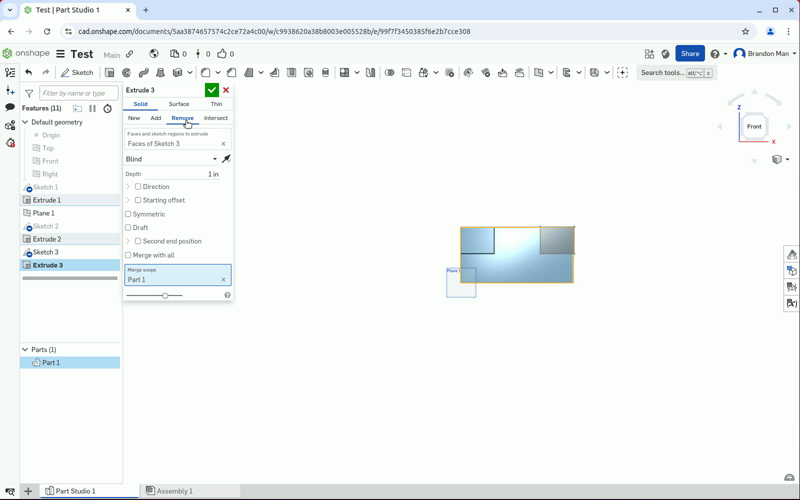
key(tab, 4)
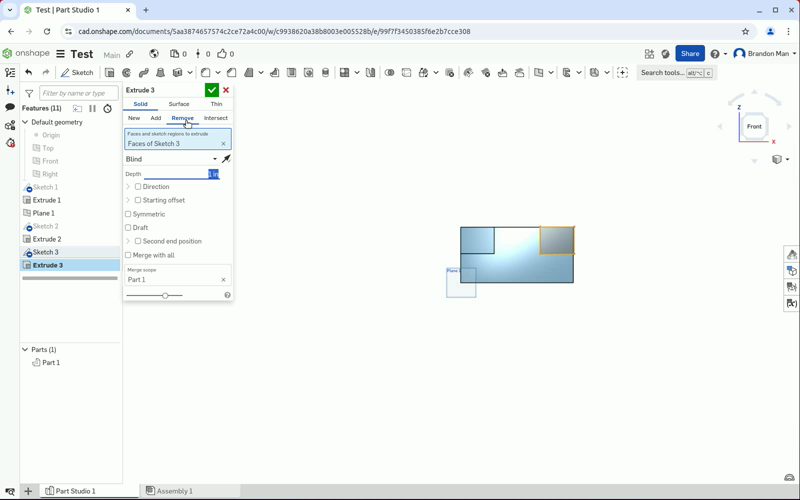
text(6.74)
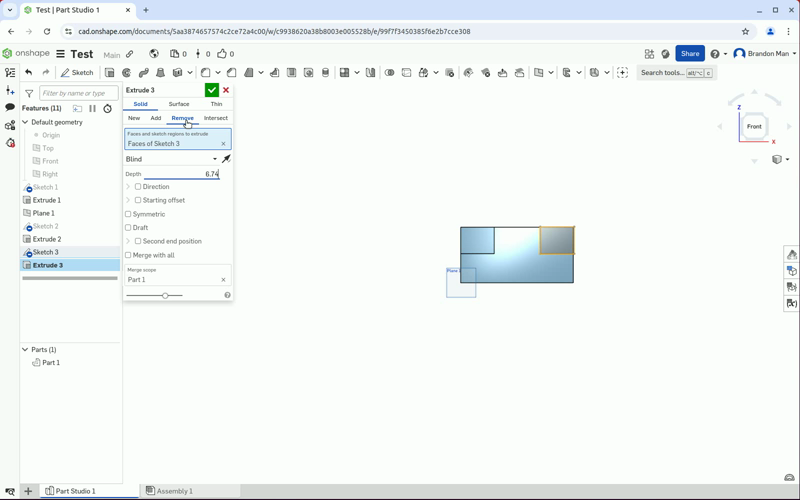
key(tab, 6)
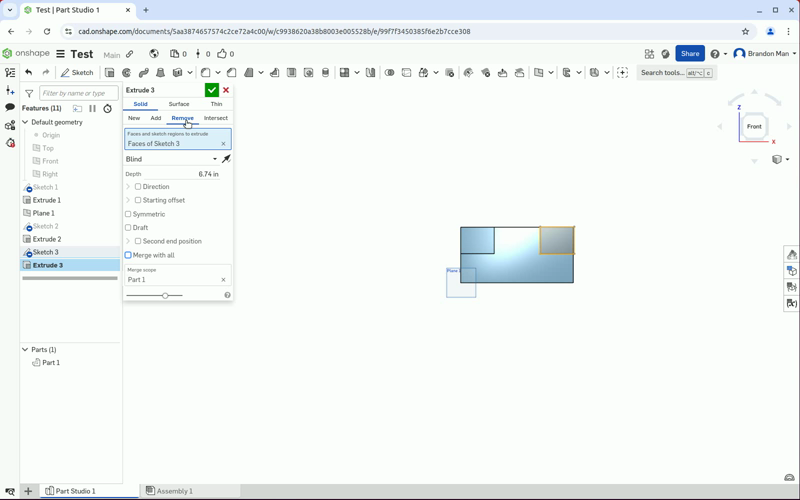
key(space)
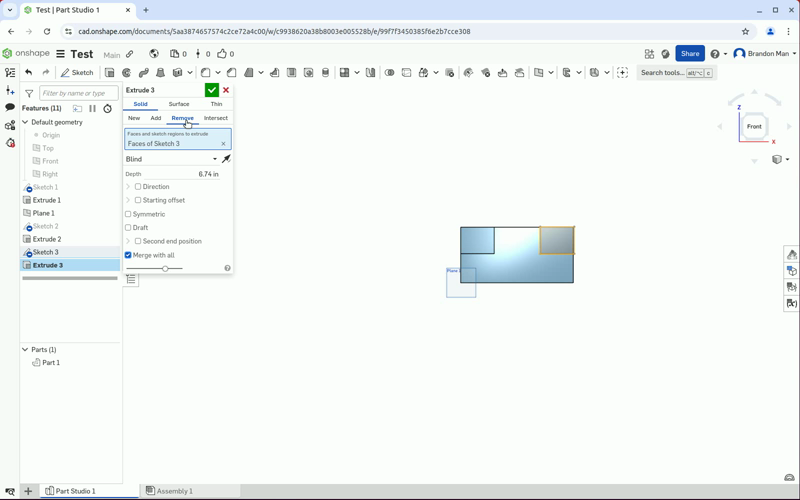
key(enter)
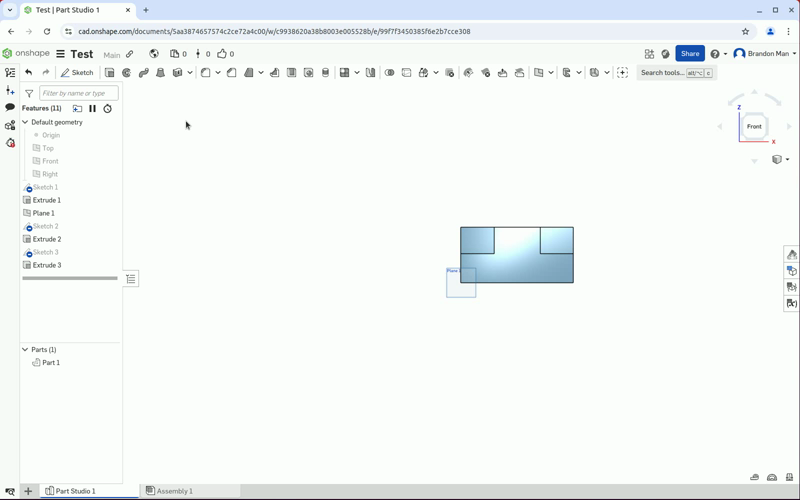
key(shift+h)
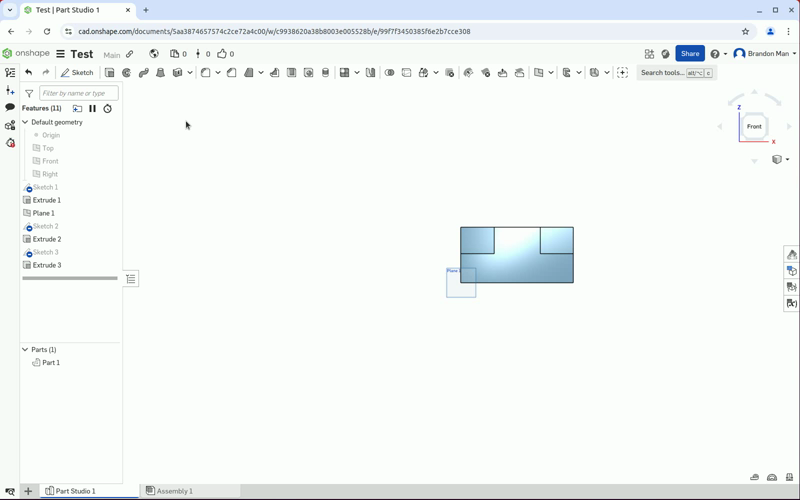
key(shift+h)
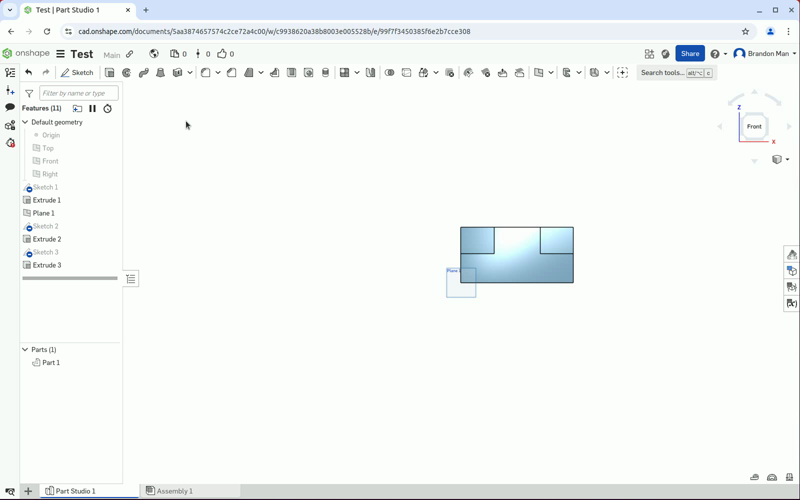
key(shift+7)
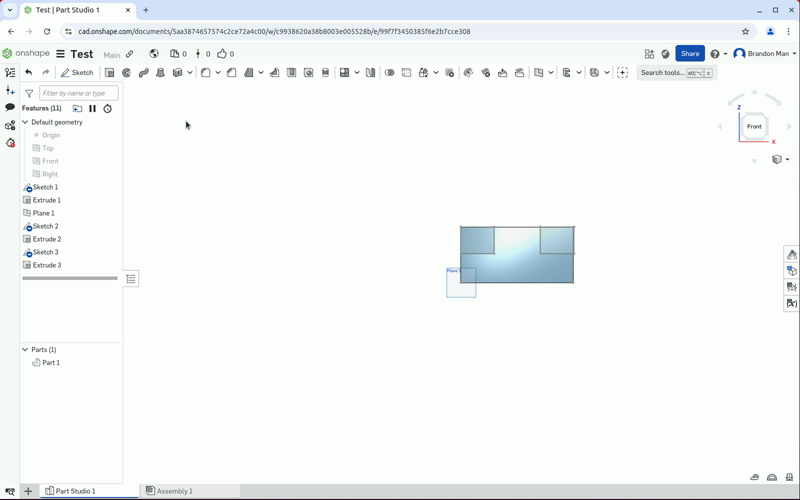
key(left, 2)
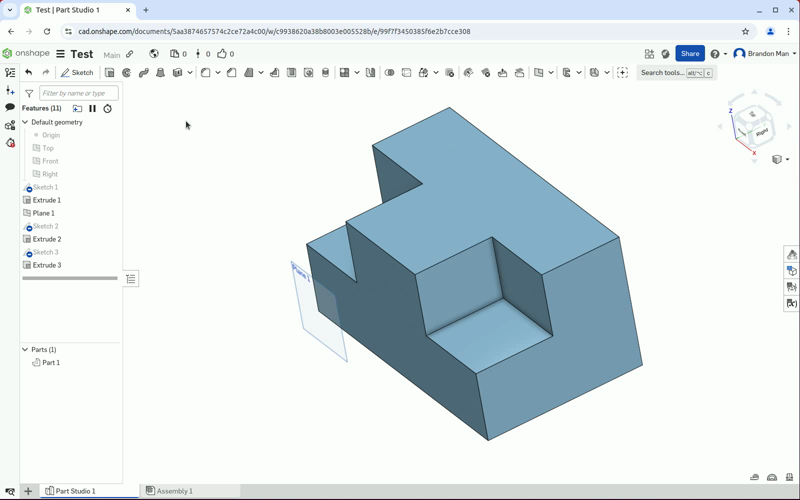
key(down, 2)
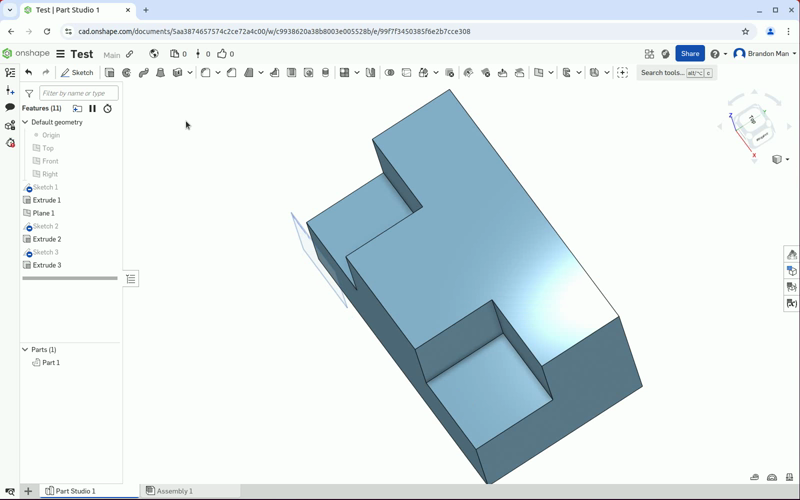
key(up, 2)
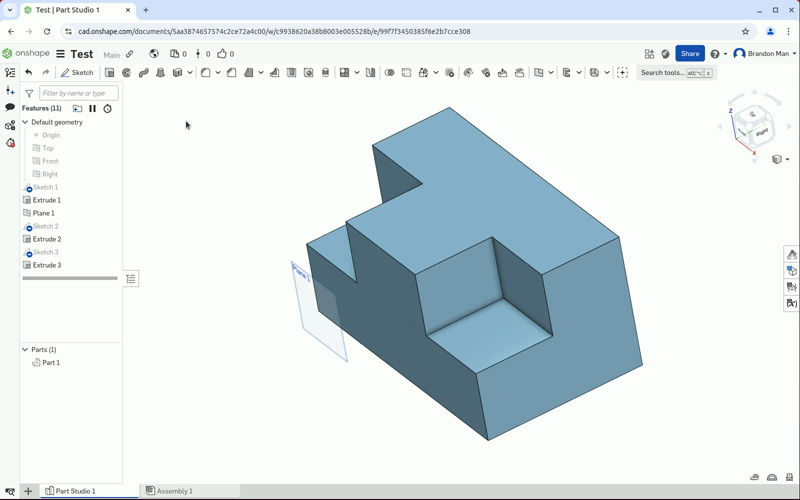
key(right, 2)
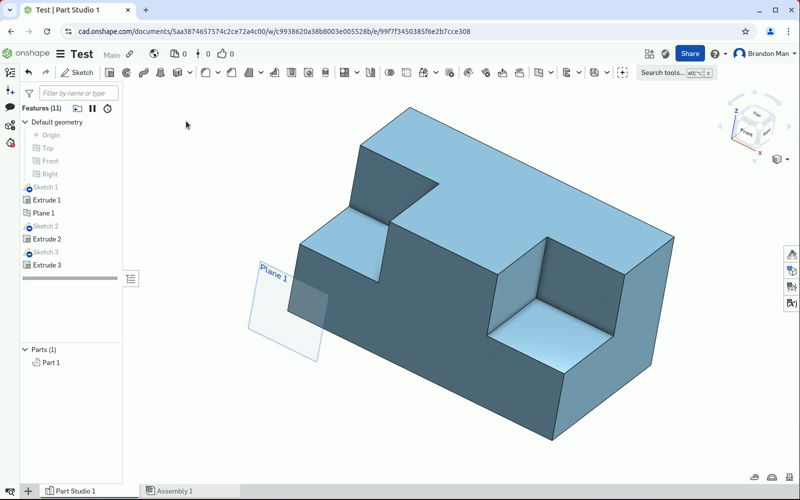
mouse_move(73, 189)
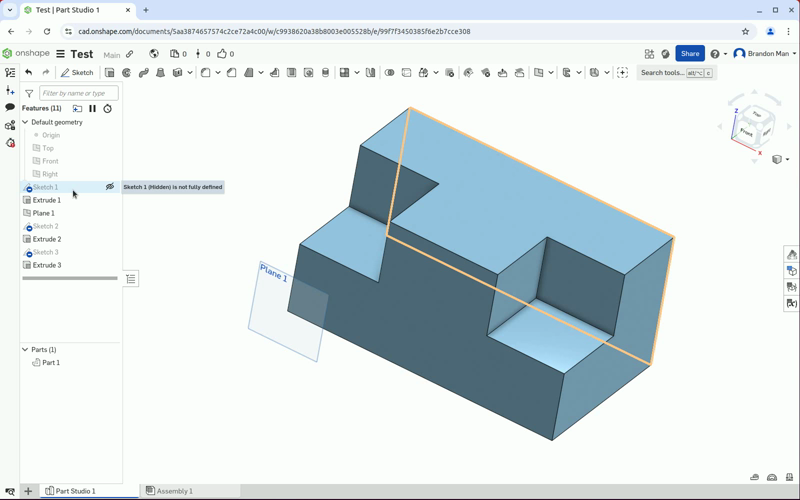
click(73, 189)